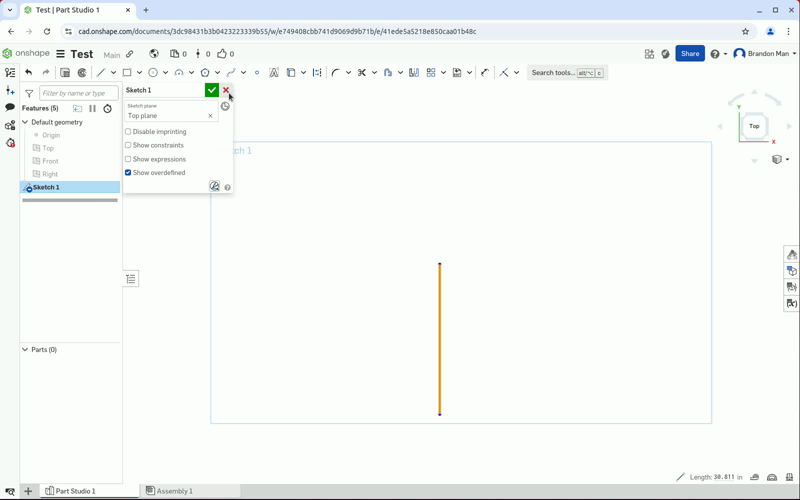
key(shift+h)
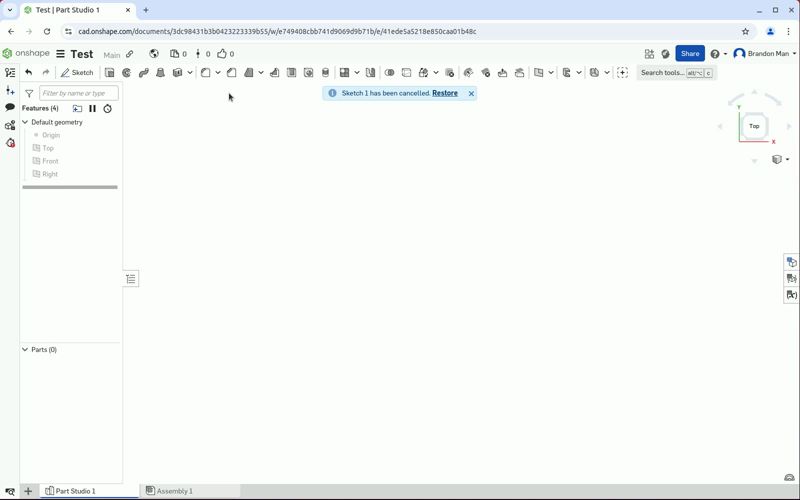
mouse_move(73, 352)
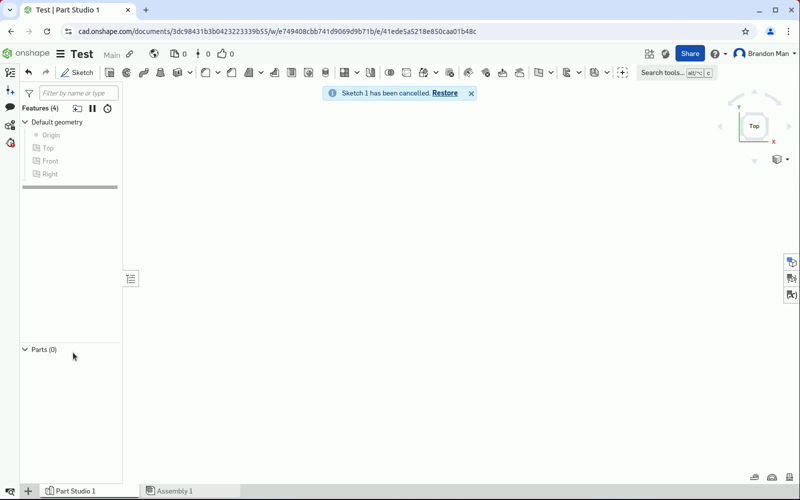
key(y)
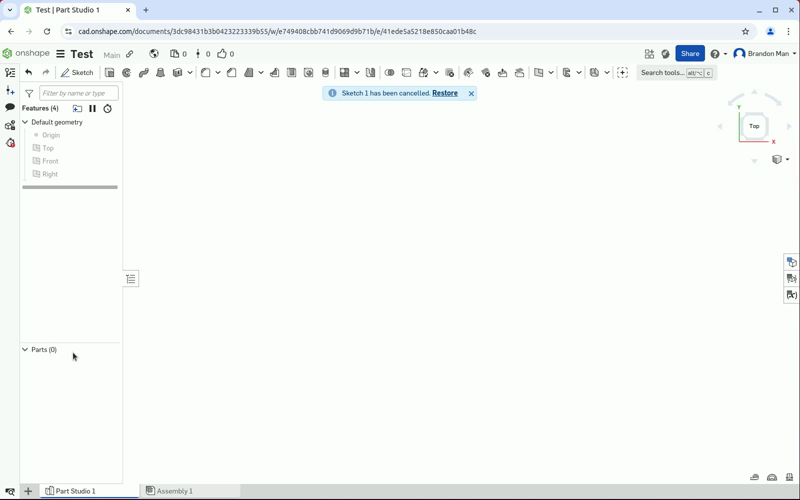
key(shift+p)
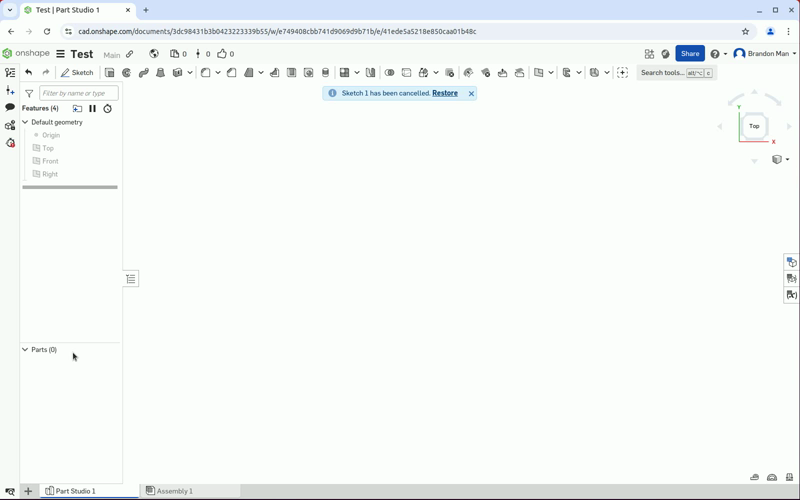
key(space)
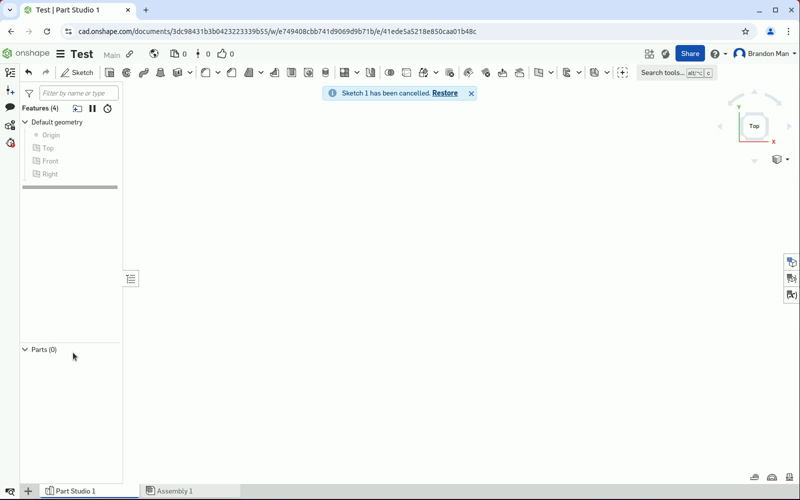
key_down(shift)
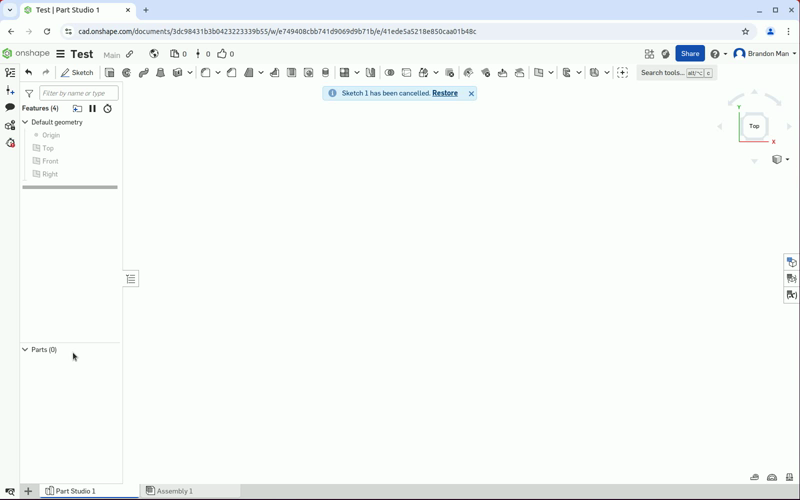
key(up)
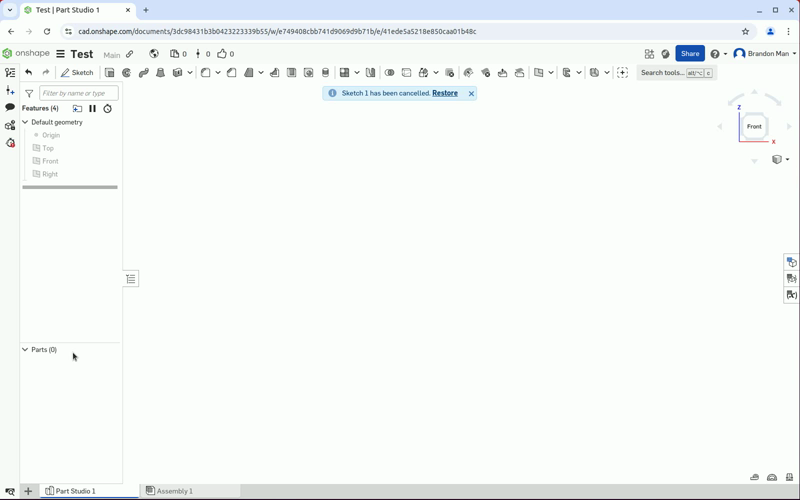
key_up(shift)
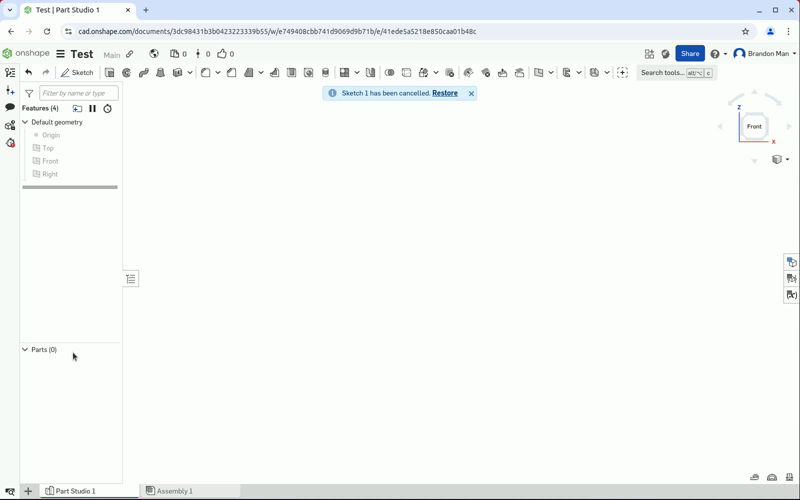
mouse_move(73, 352)
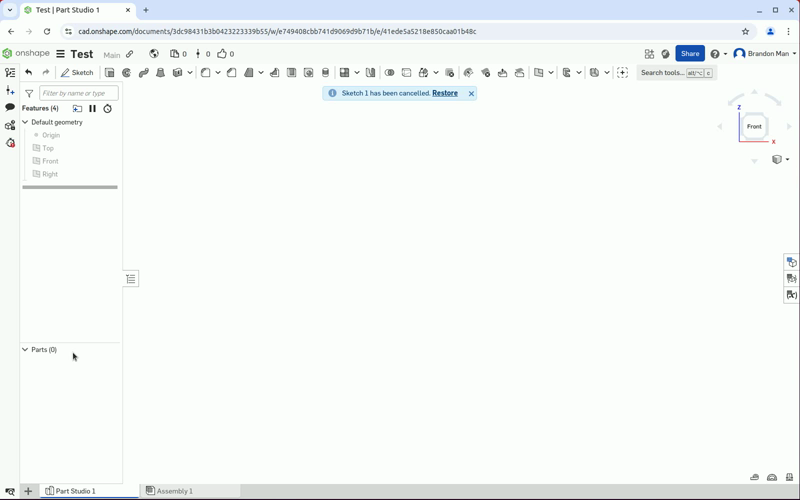
key(shift+y)
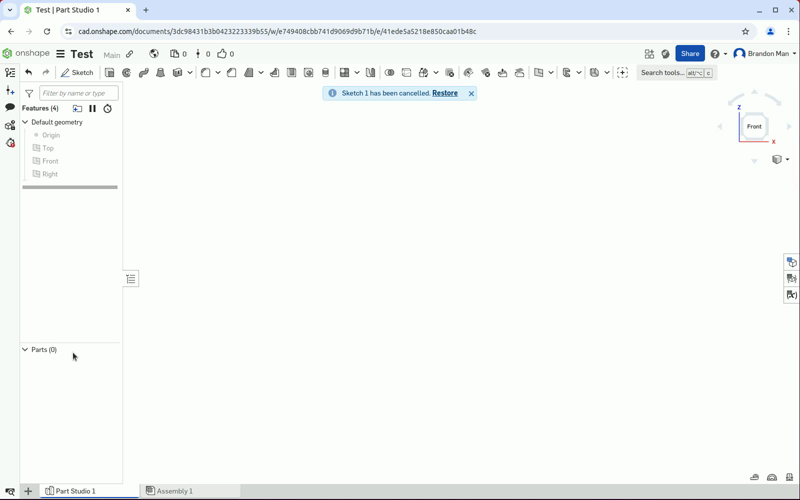
key(shift+s)
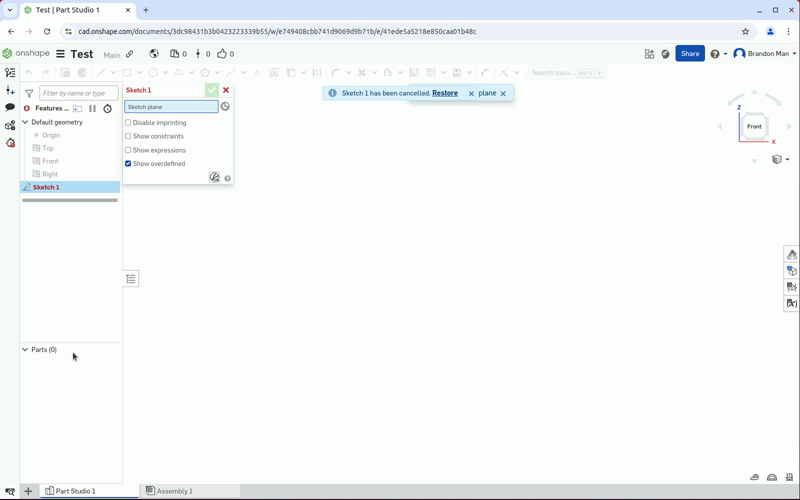
mouse_move(73, 163)
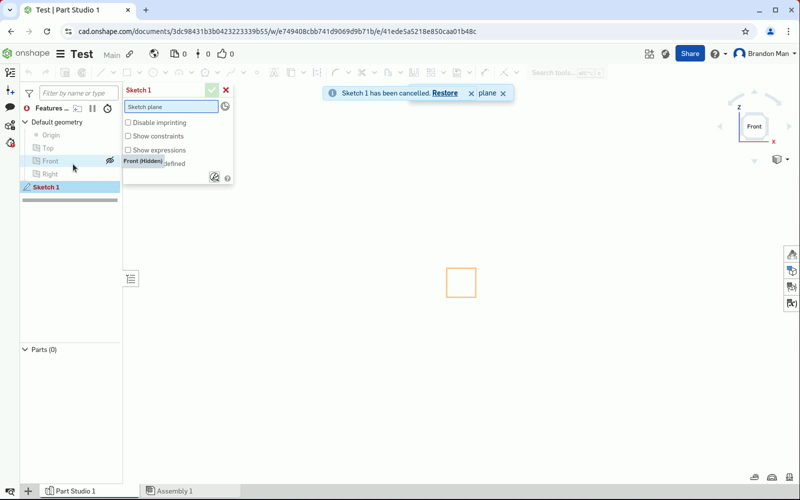
click(73, 163)
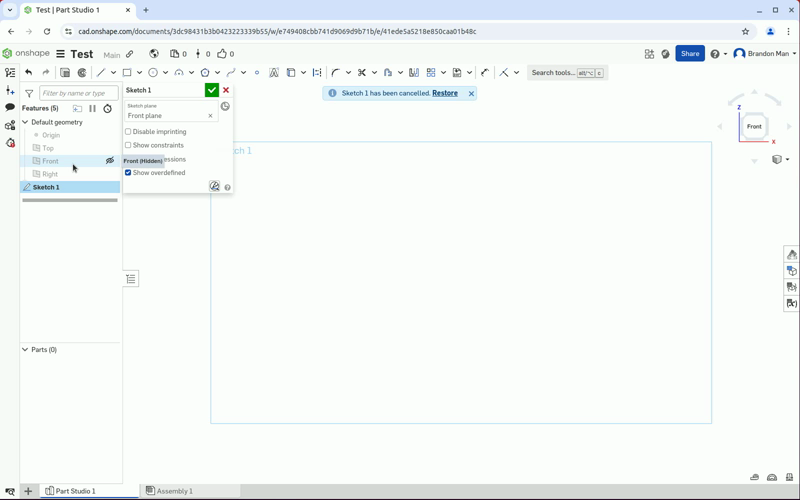
mouse_move(73, 352)
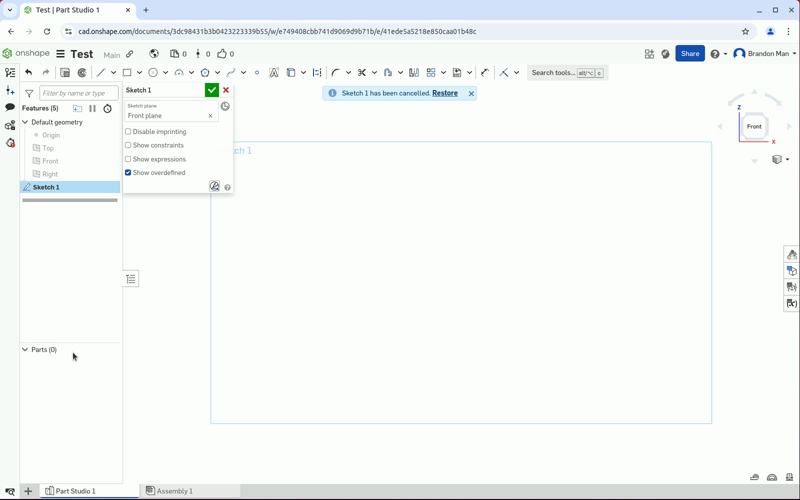
key(y)
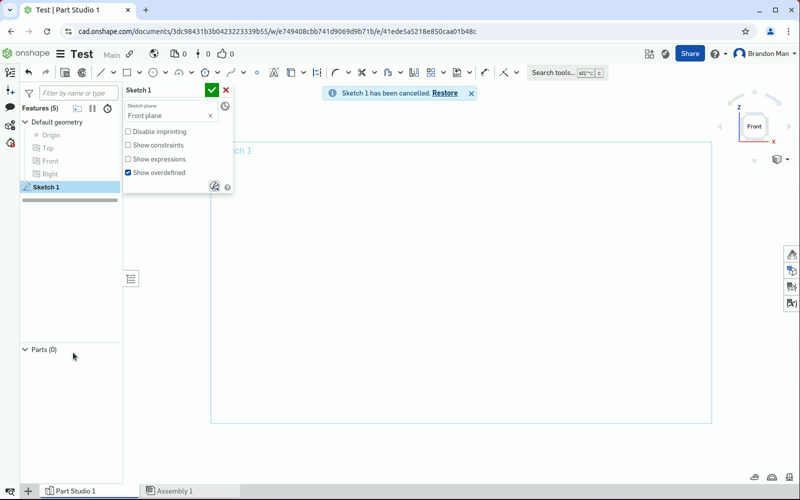
key(l)
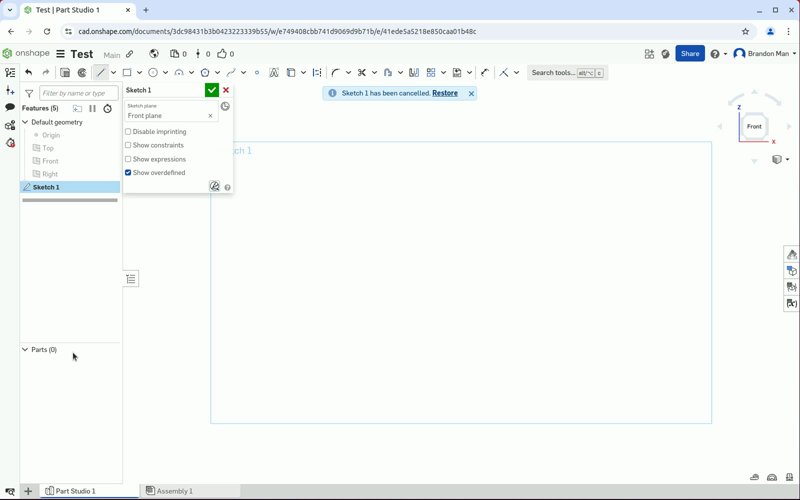
key_down(shift)
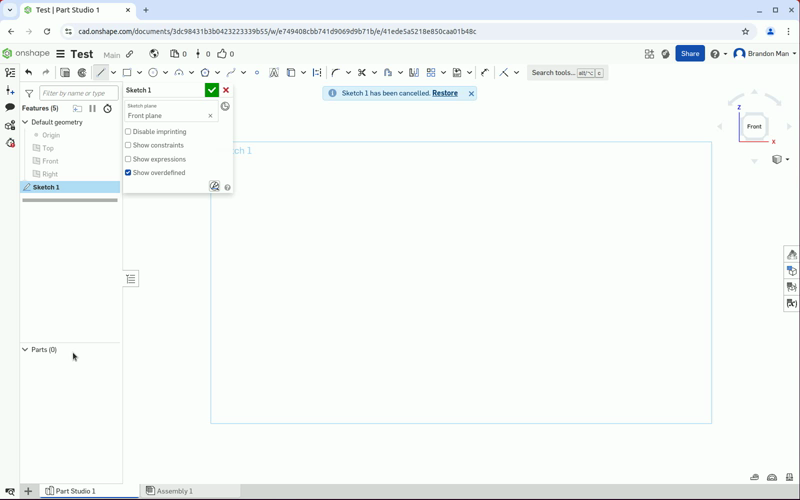
mouse_move(431, 253)
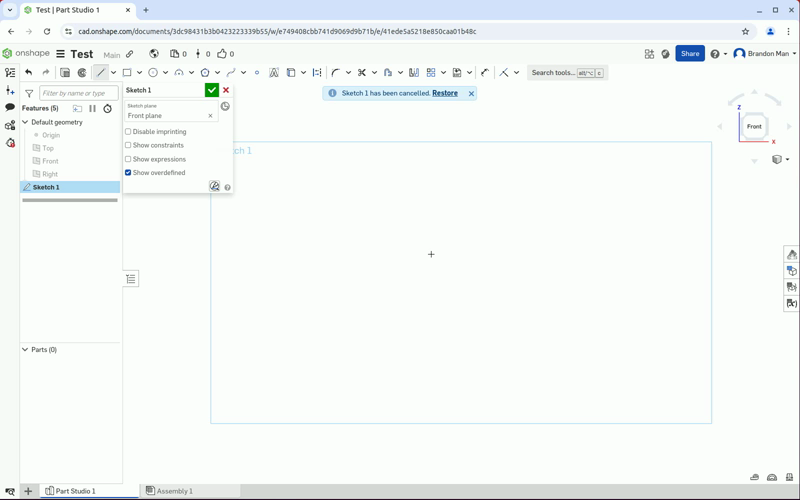
click(431, 253)
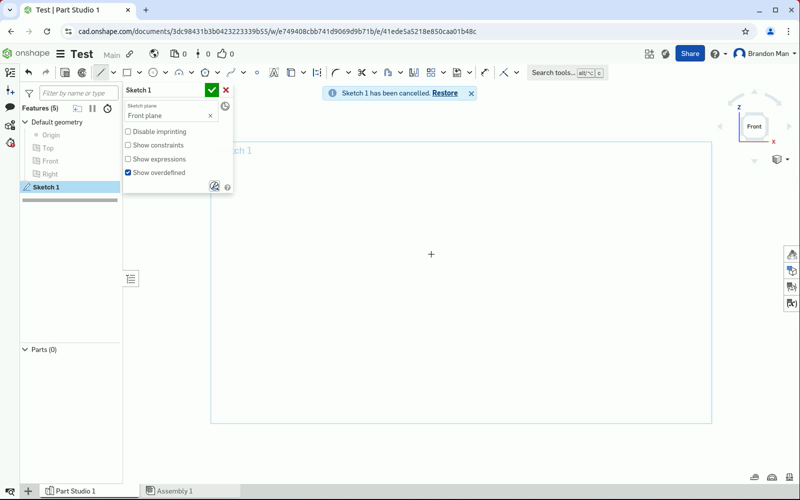
key_up(shift)
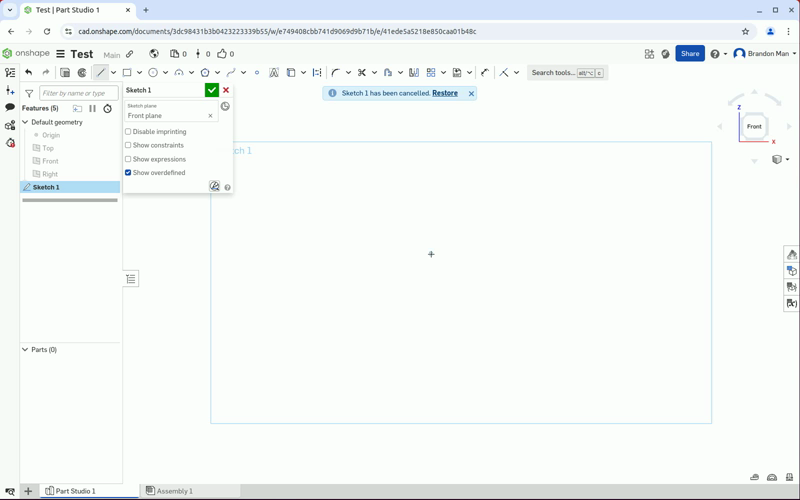
key_down(shift)
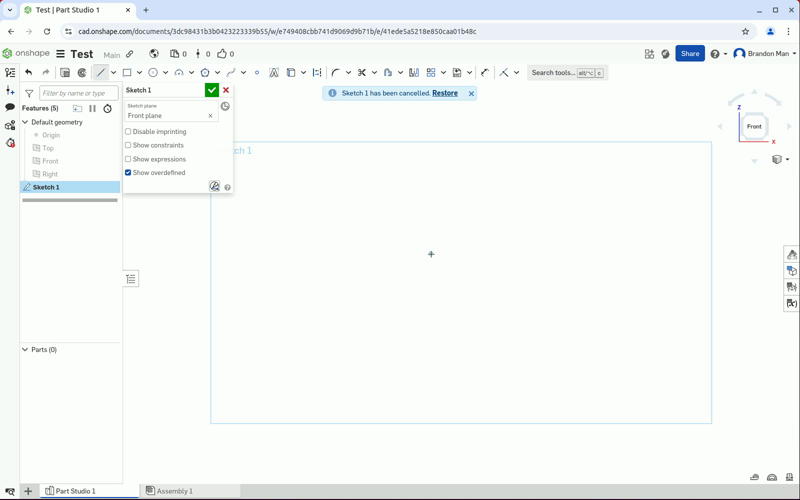
mouse_move(461, 253)
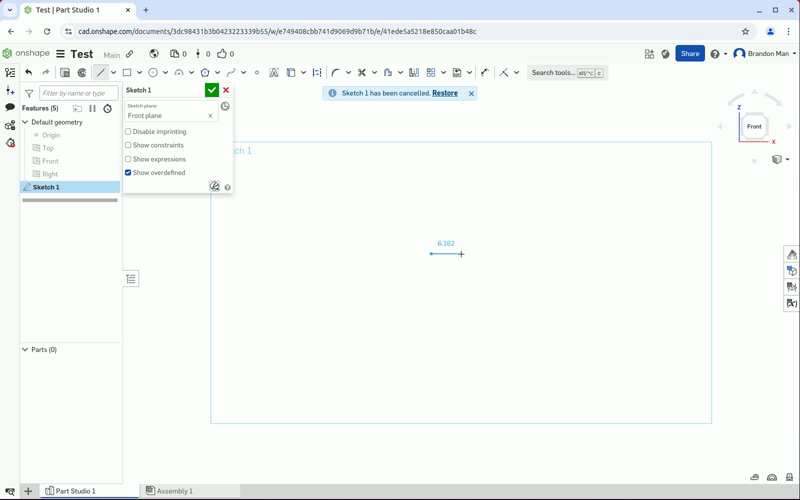
mouse_move(490, 253)
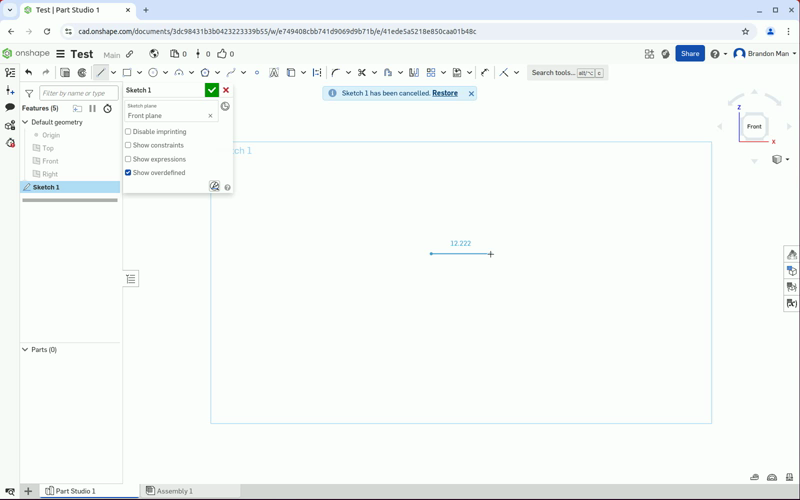
click(490, 253)
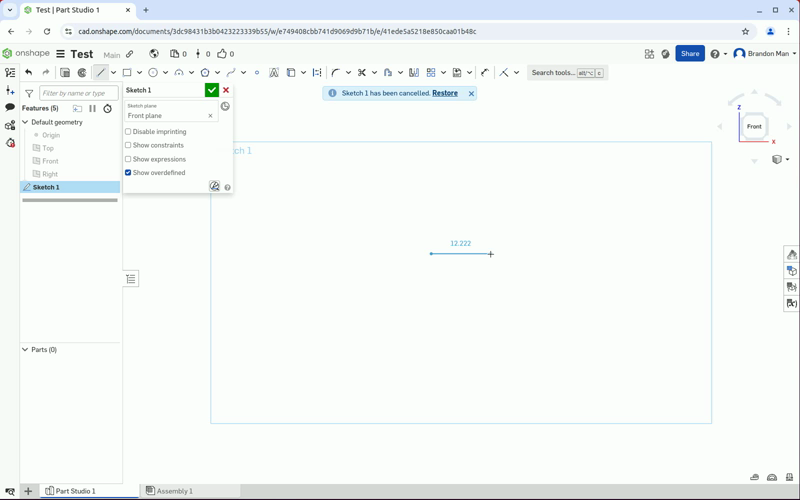
key_up(shift)
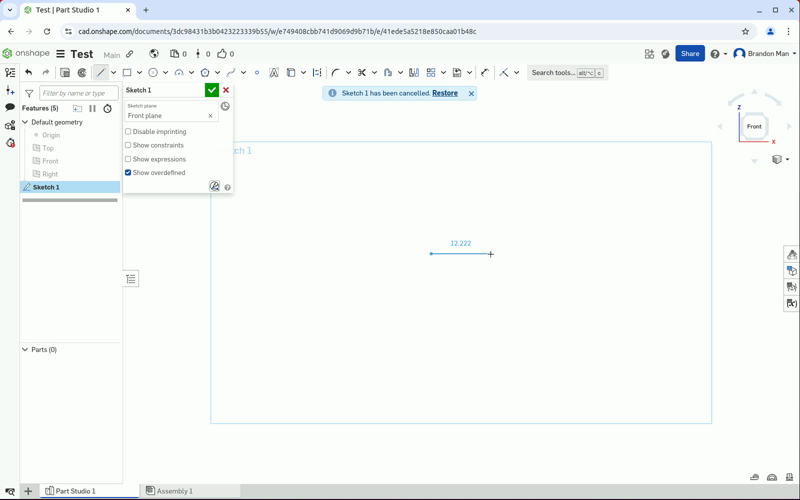
key_down(shift)
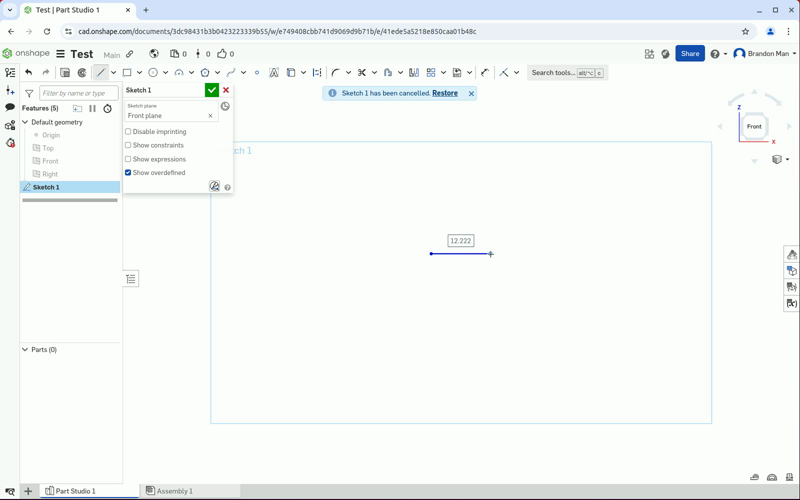
mouse_move(490, 170)
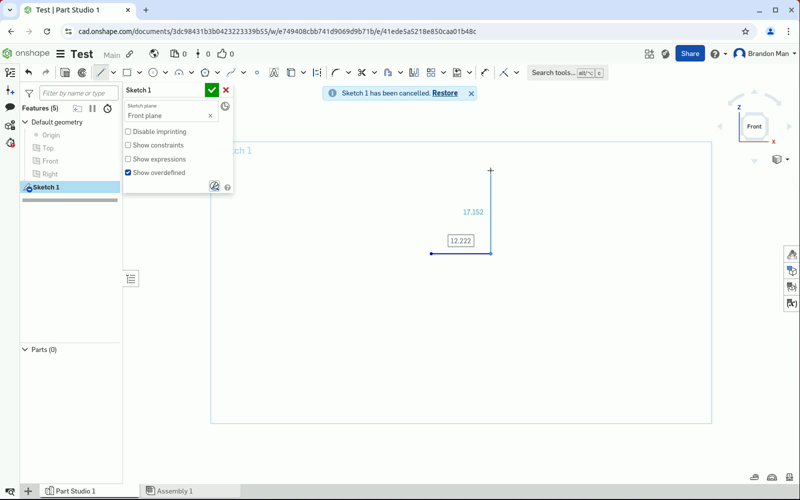
click(490, 170)
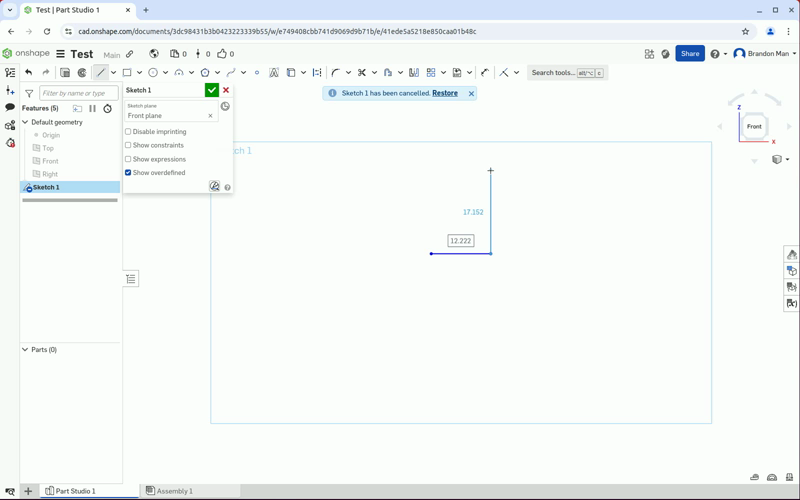
key_up(shift)
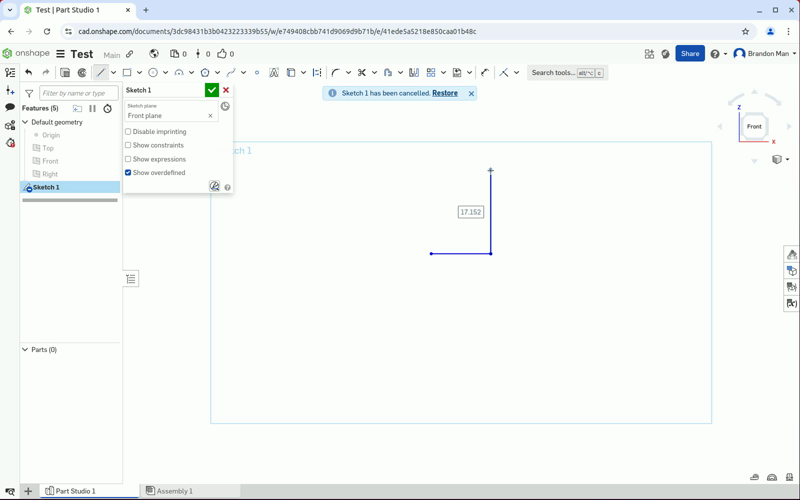
key_down(shift)
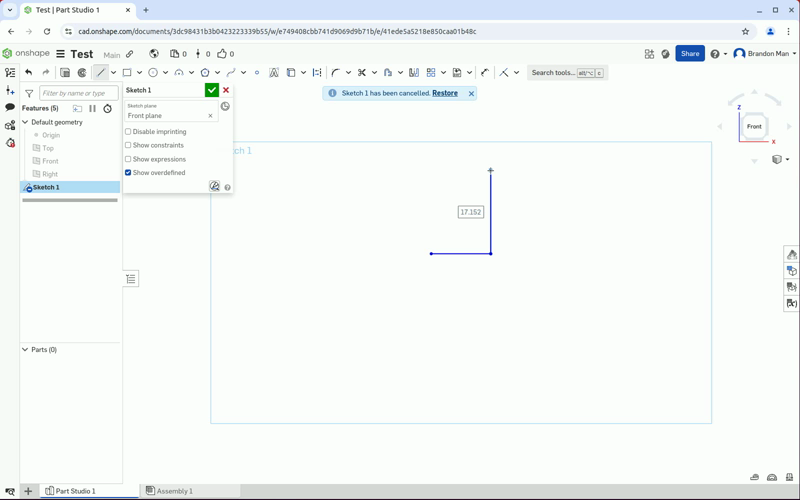
mouse_move(520, 170)
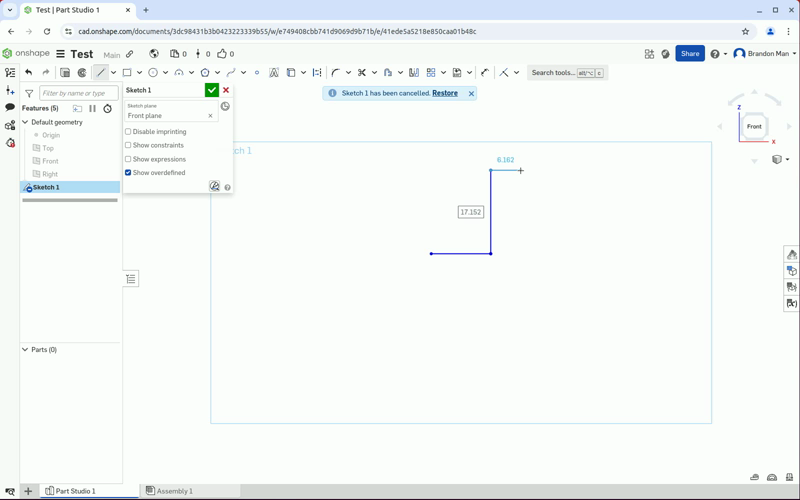
mouse_move(431, 170)
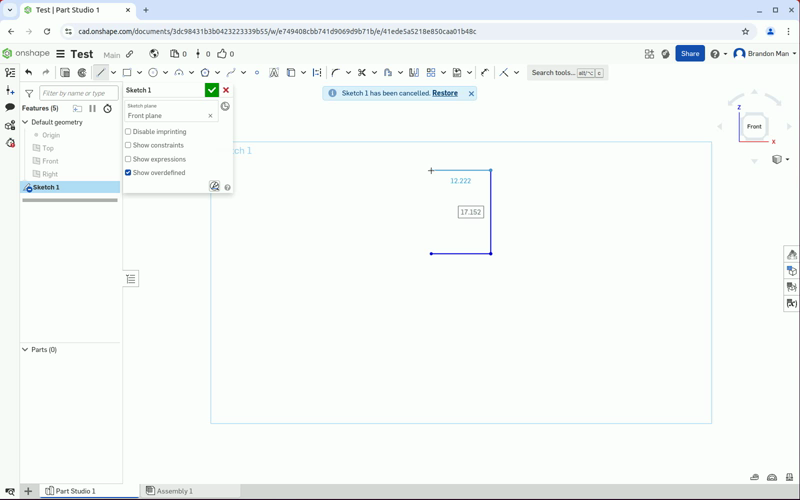
click(431, 170)
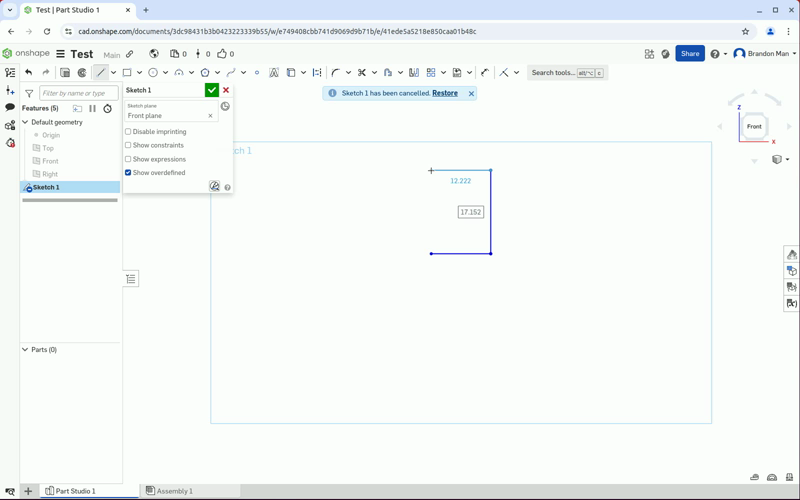
key_up(shift)
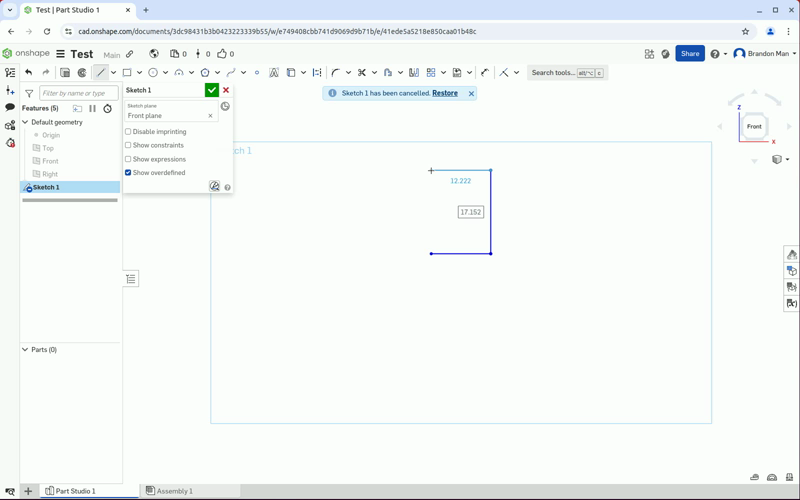
key_down(shift)
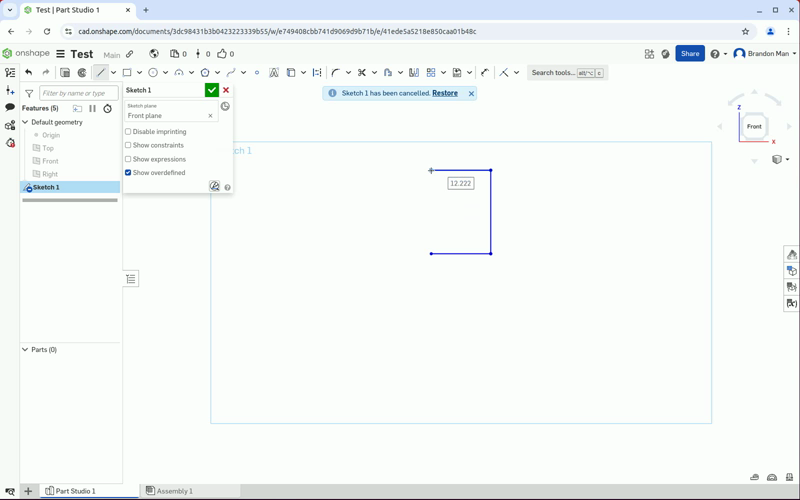
mouse_move(431, 253)
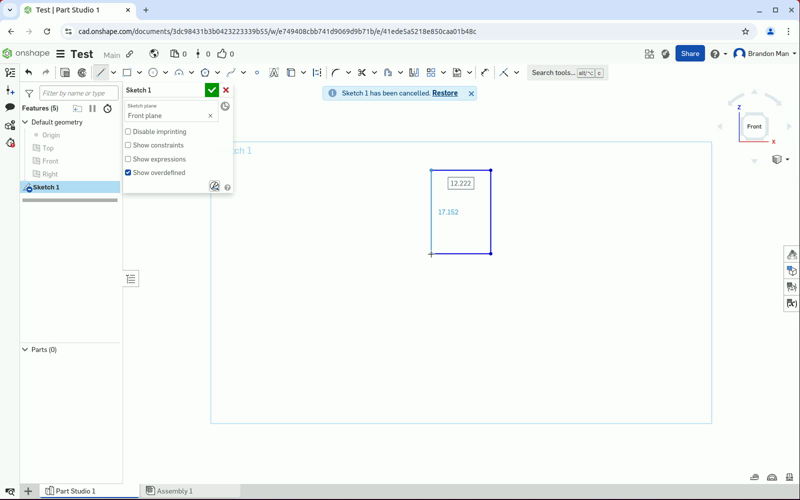
key_up(shift)
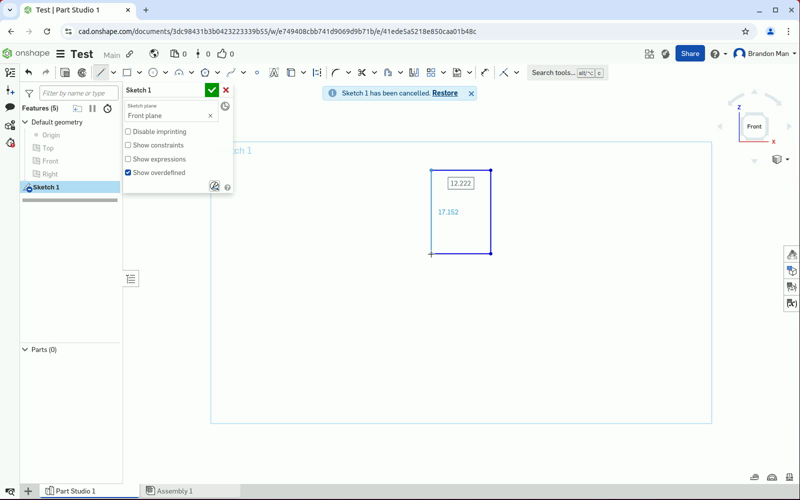
click(431, 253)
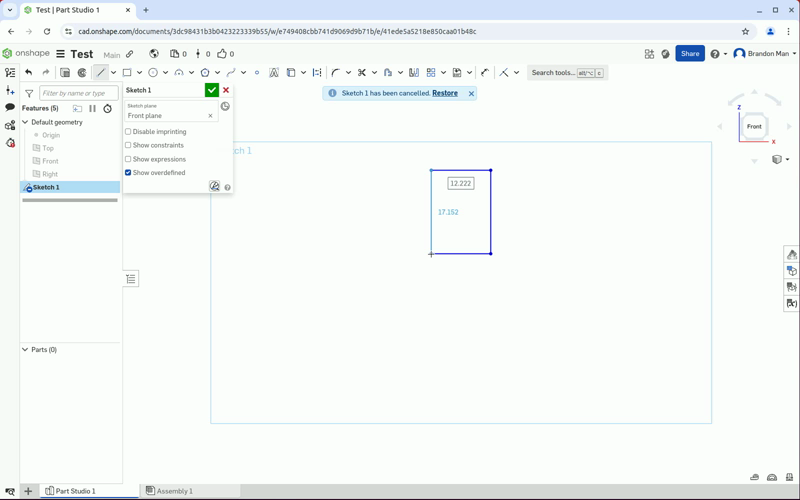
key(esc)
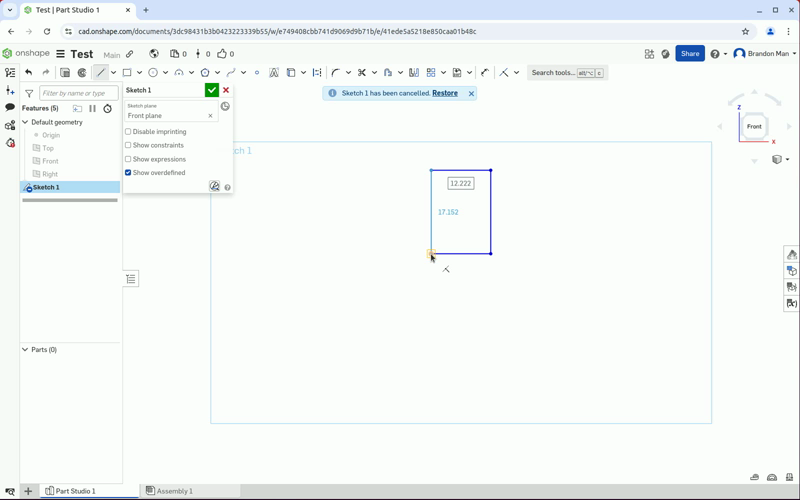
mouse_move(467, 201)
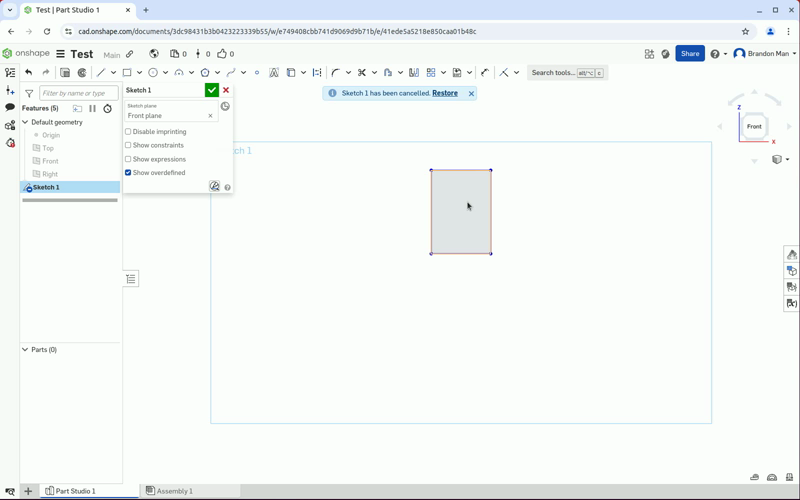
click(467, 201)
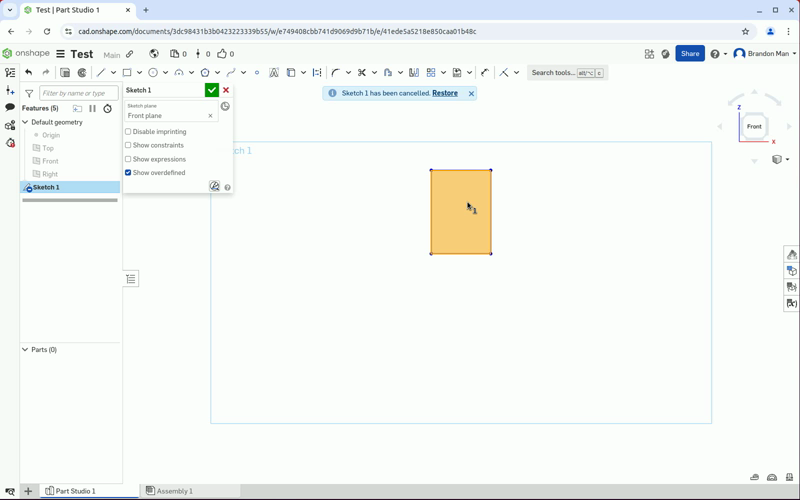
mouse_move(73, 352)
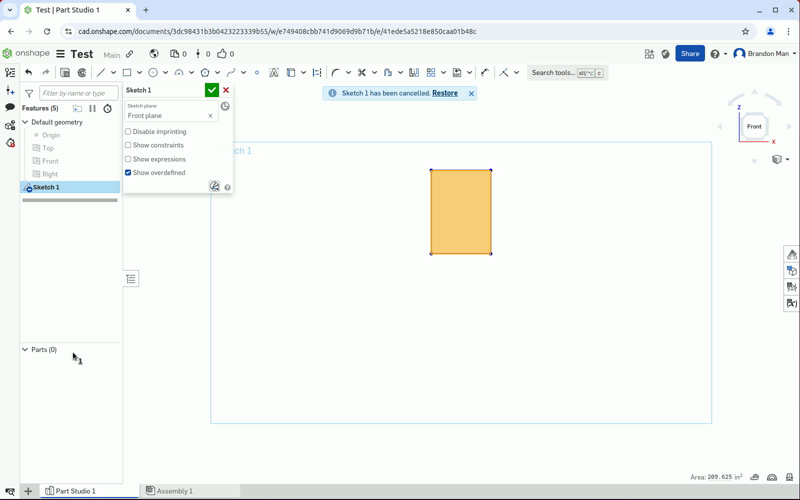
key(shift+y)
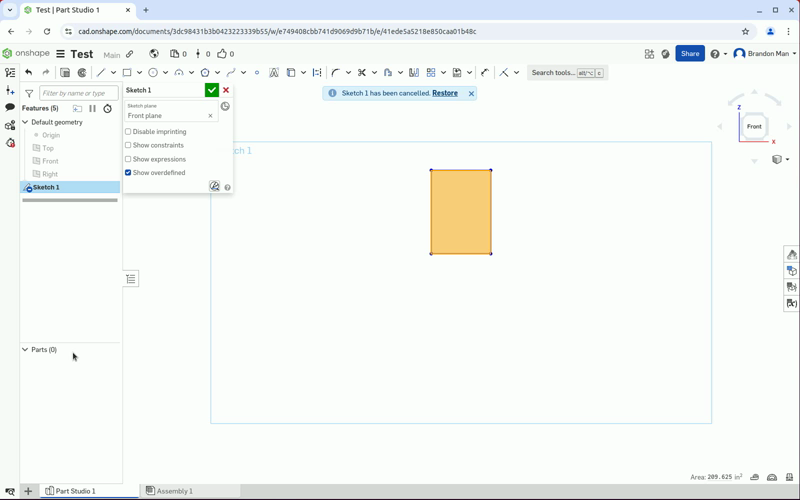
key(shift+e)
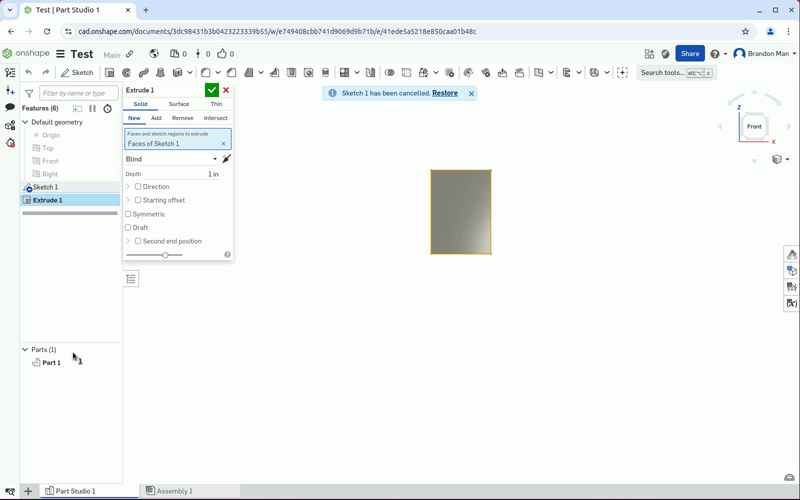
mouse_move(143, 106)
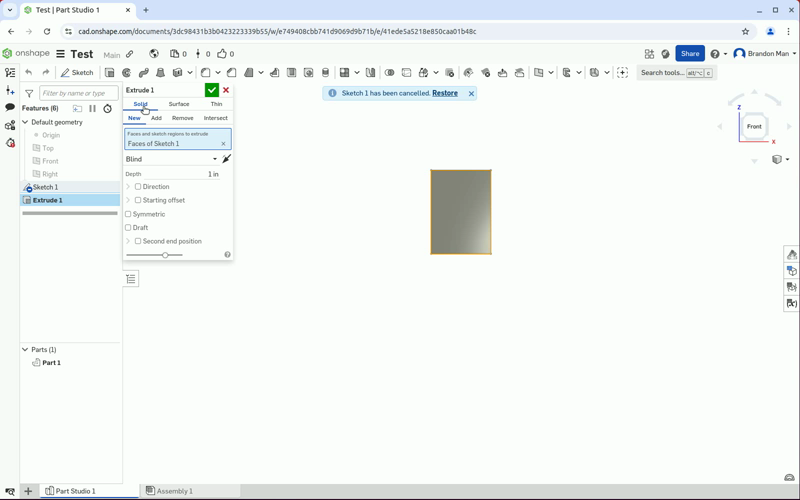
click(143, 106)
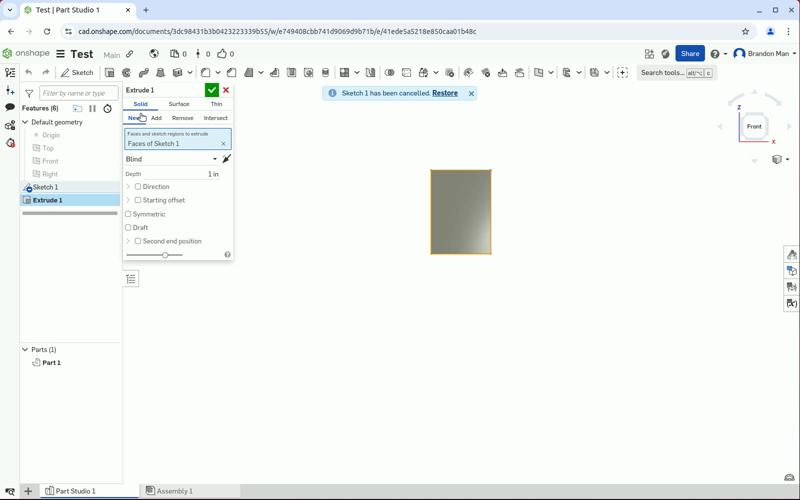
mouse_move(137, 120)
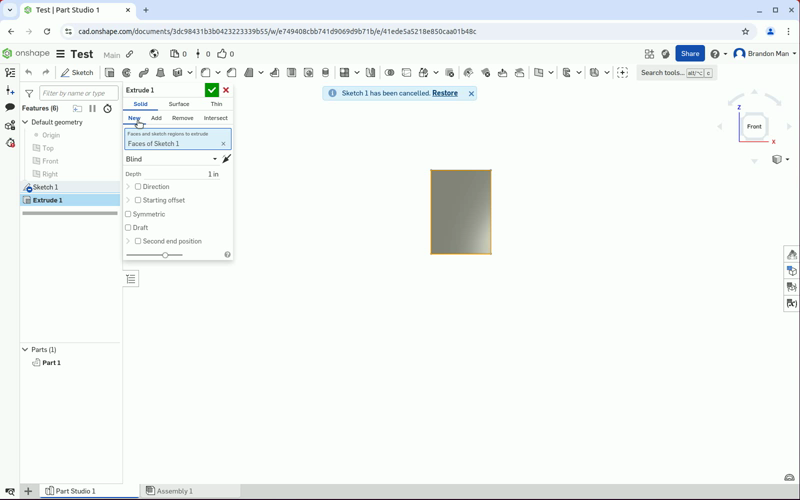
click(137, 120)
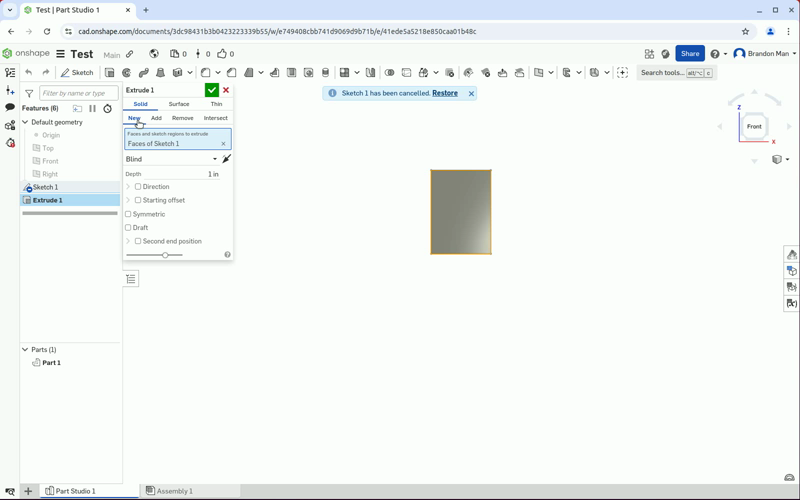
key(tab, 4)
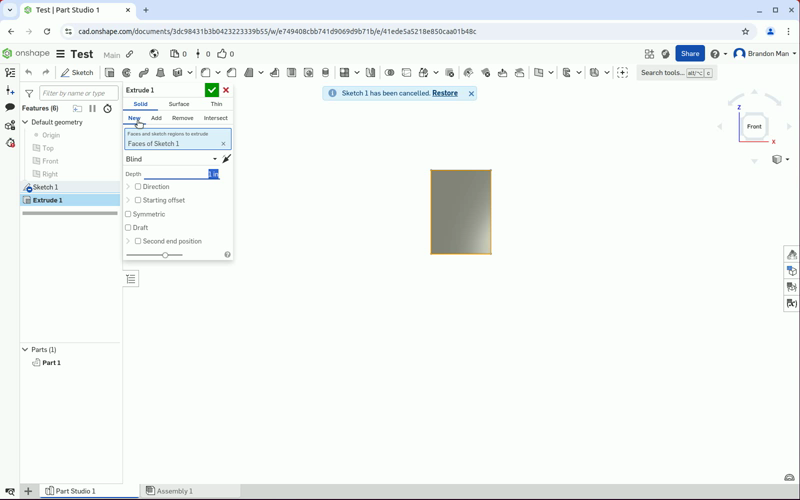
text(-1.204)
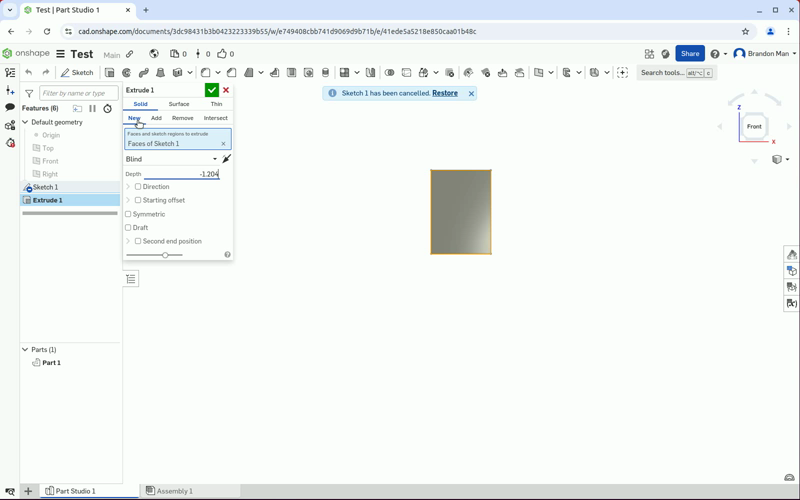
key(enter)
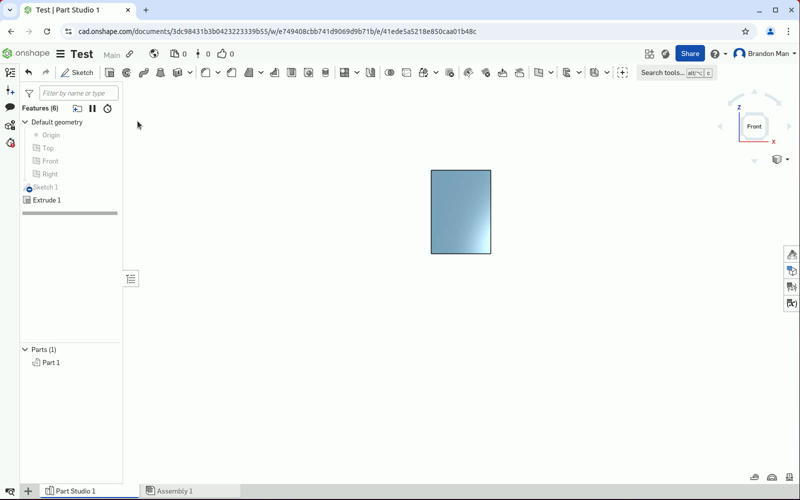
key(shift+h)
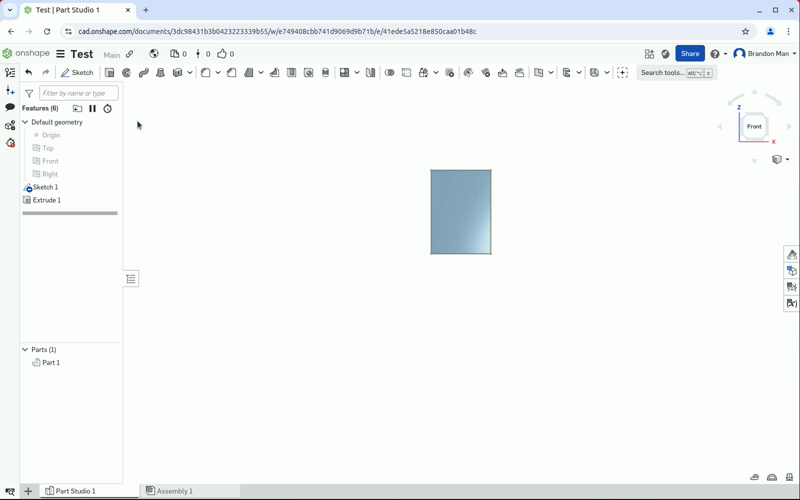
key(shift+h)
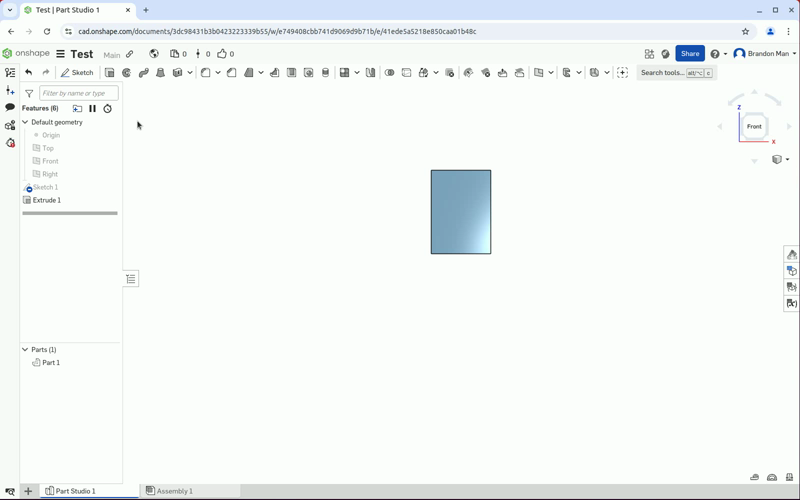
mouse_move(73, 189)
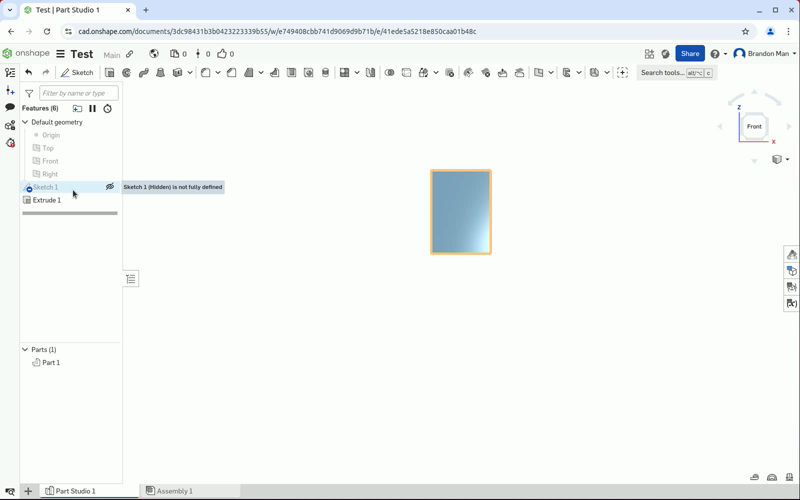
click(73, 189)
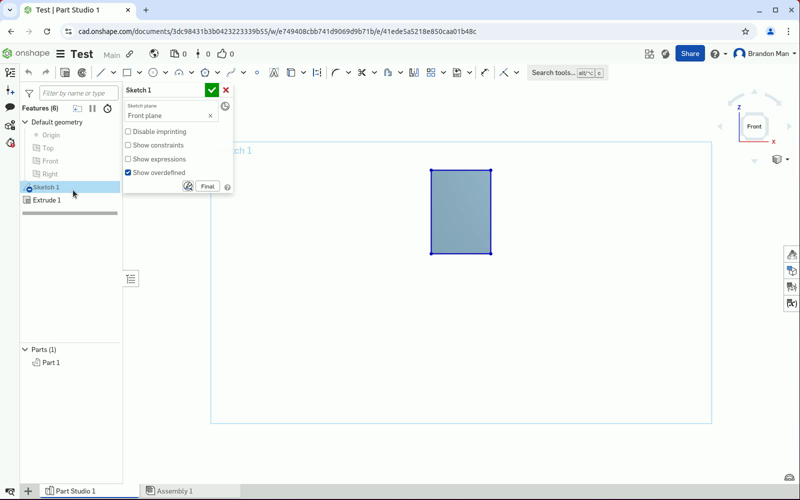
mouse_move(229, 92)
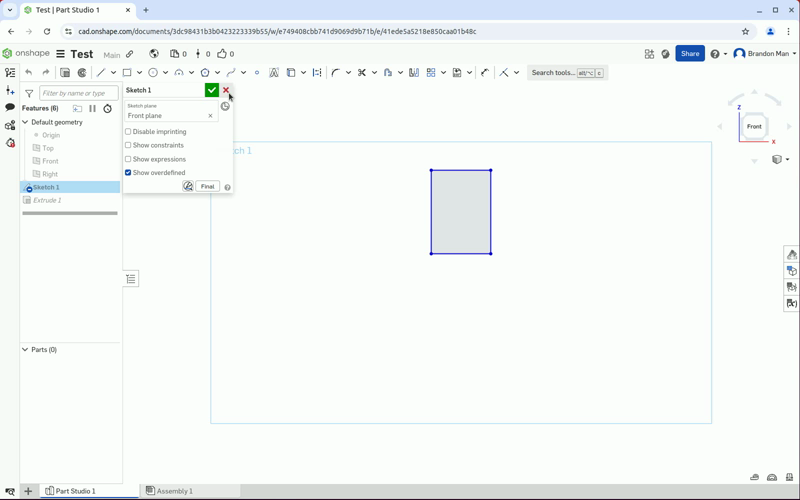
click(229, 92)
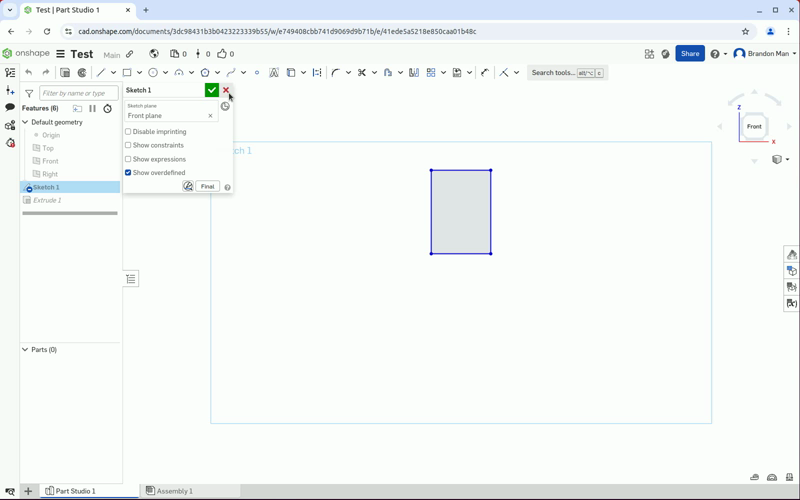
key(shift+s)
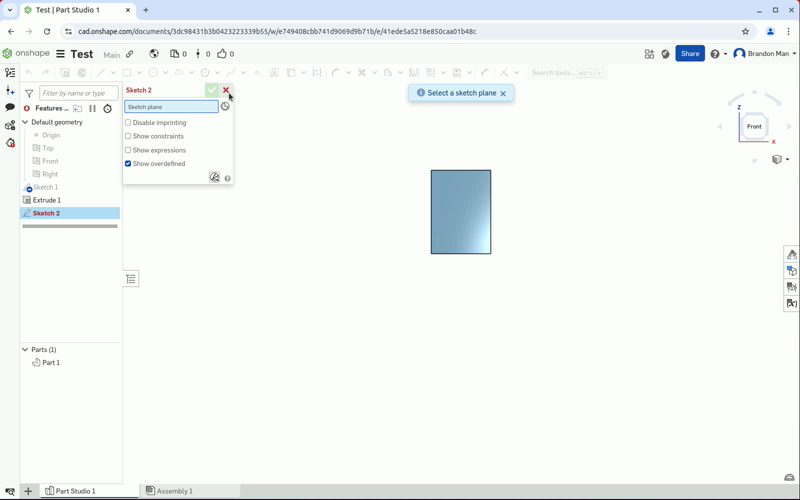
mouse_move(73, 163)
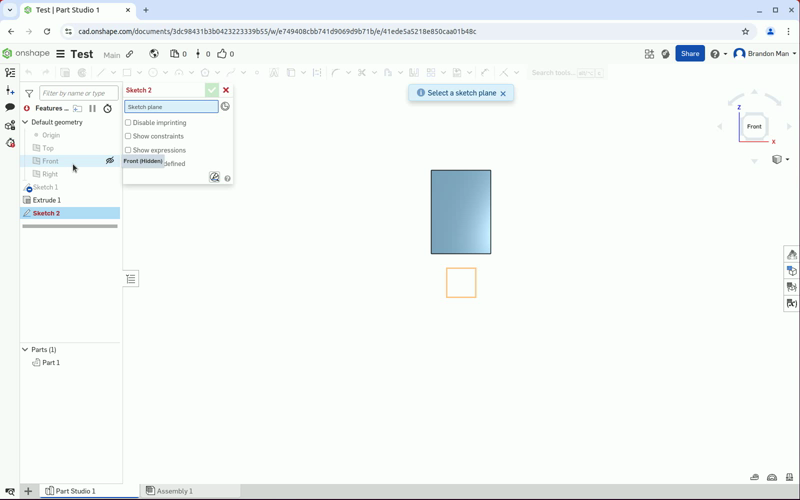
click(73, 163)
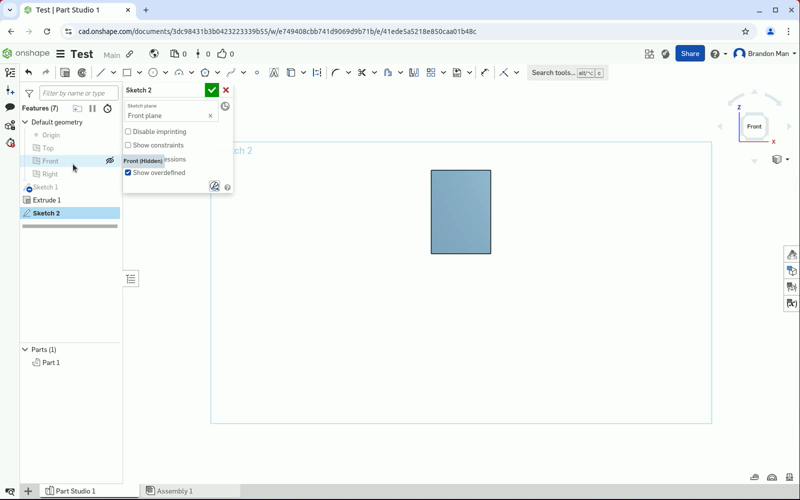
mouse_move(73, 352)
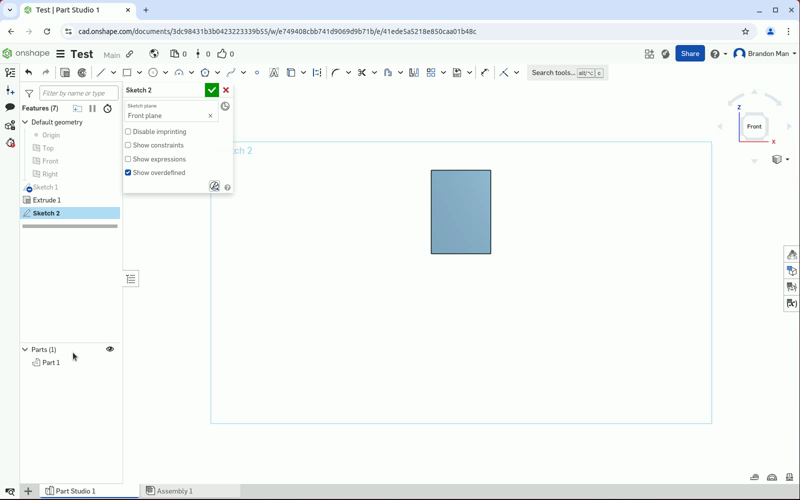
key(y)
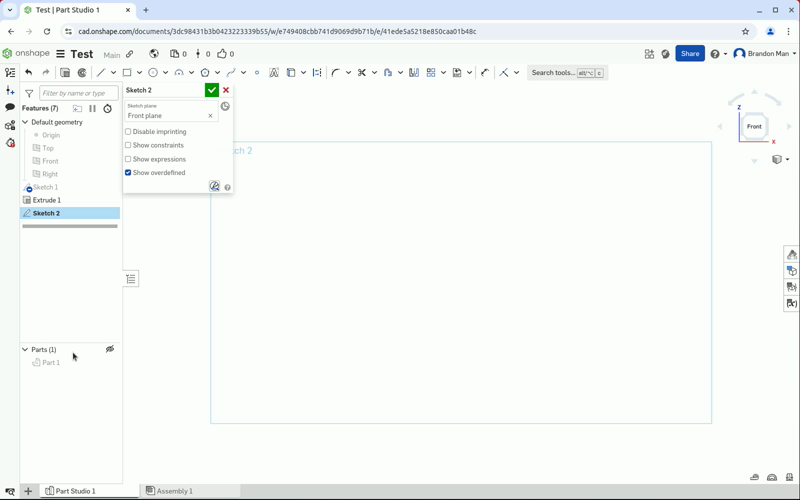
key(l)
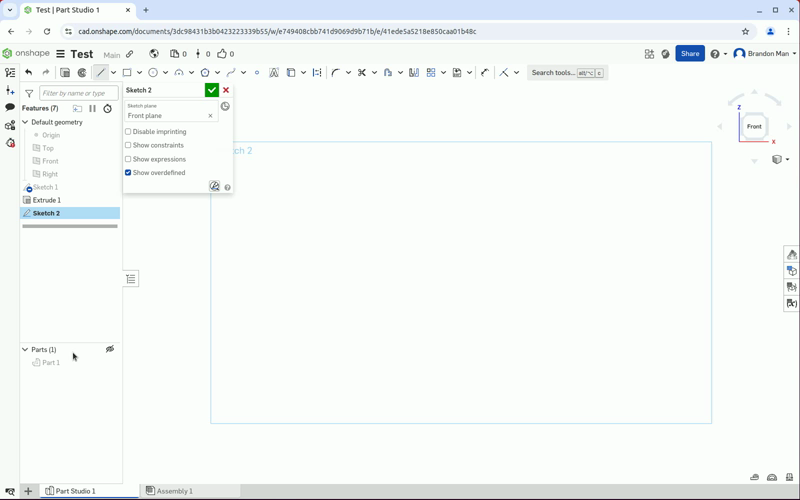
key_down(shift)
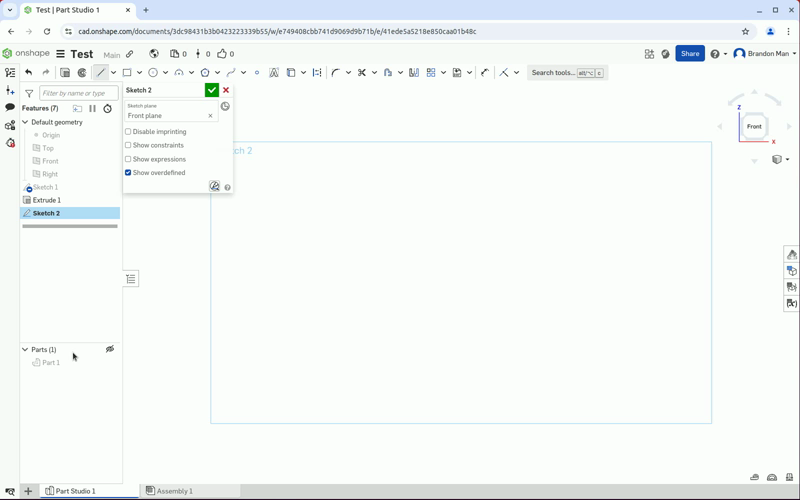
mouse_move(431, 395)
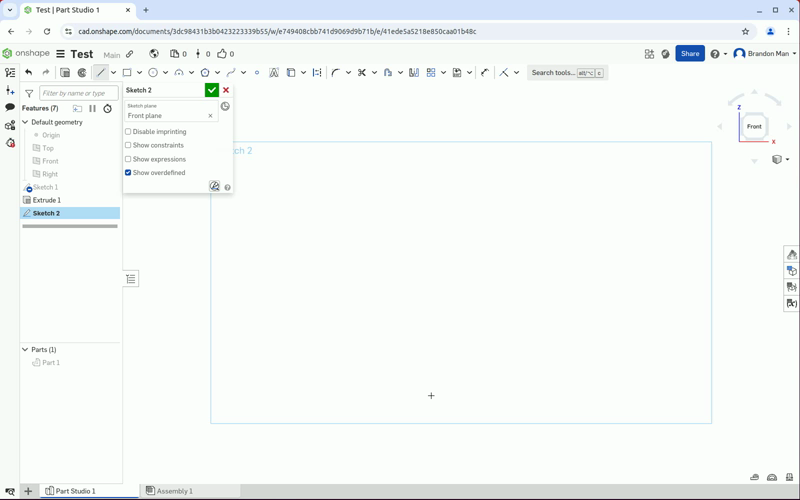
click(431, 395)
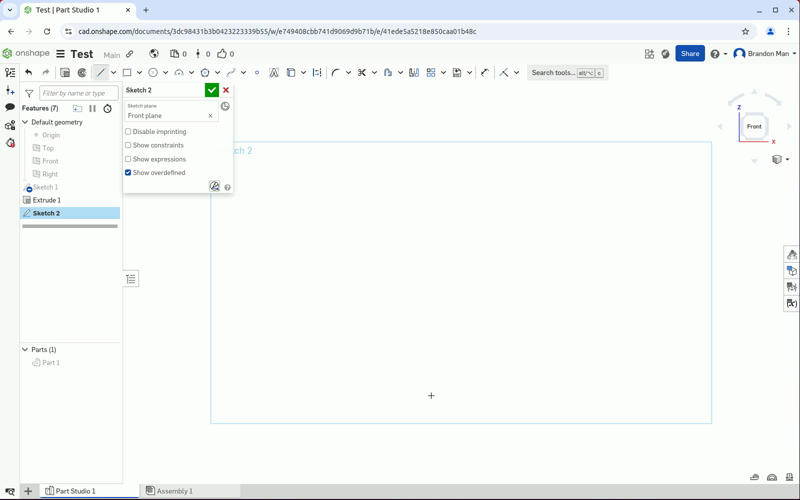
key_up(shift)
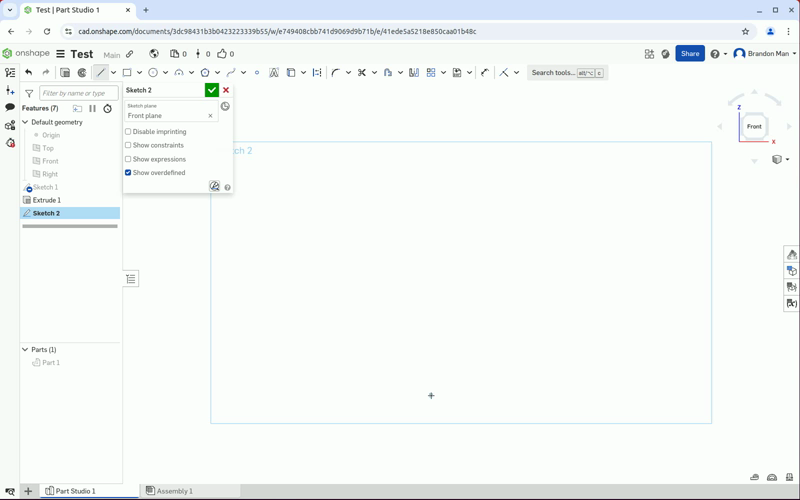
key_down(shift)
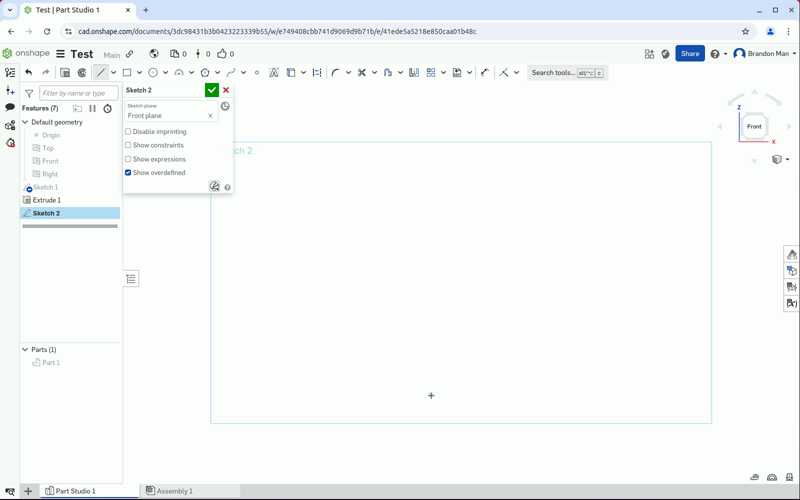
mouse_move(461, 395)
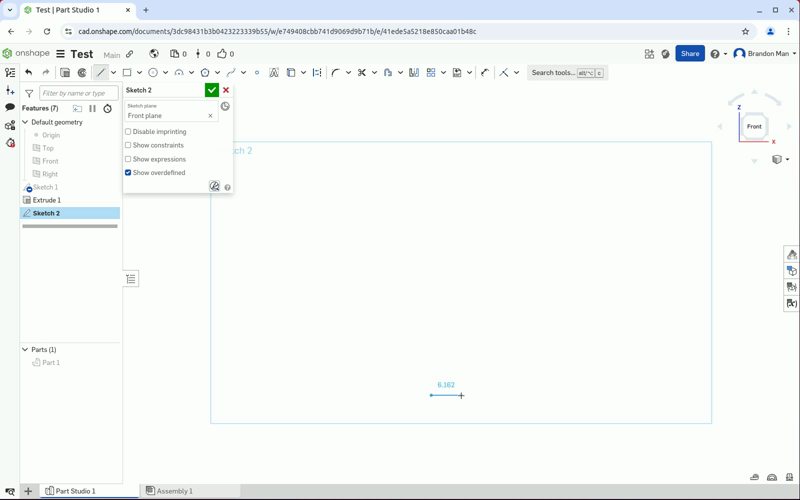
mouse_move(490, 395)
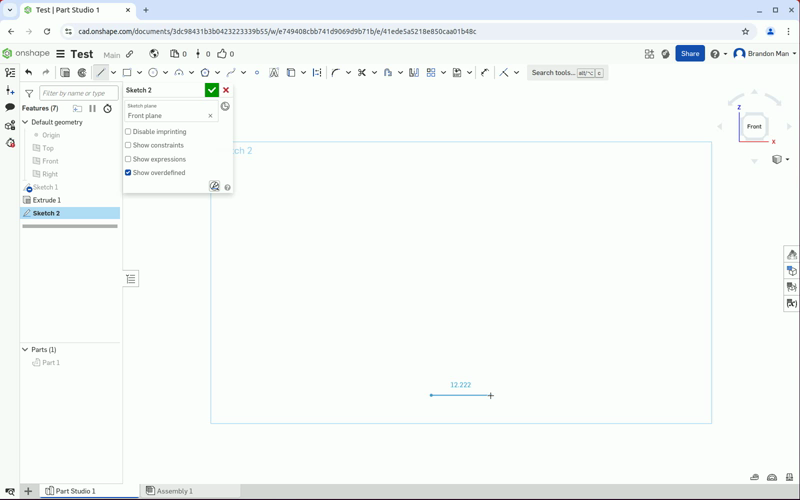
click(490, 395)
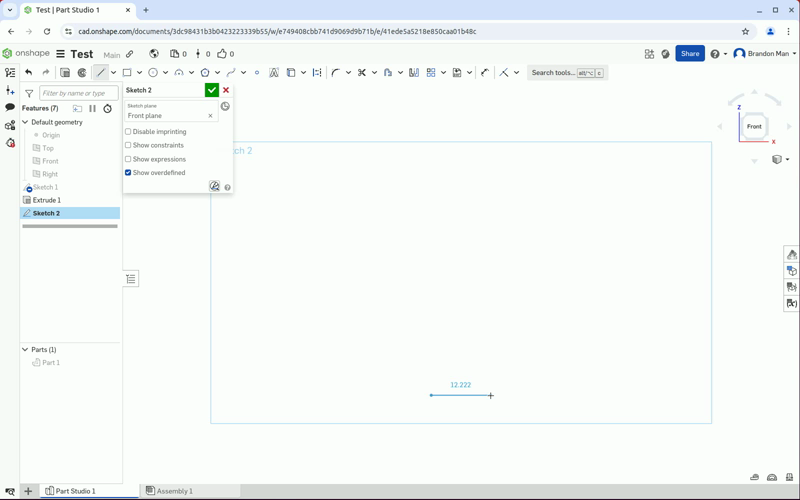
key_up(shift)
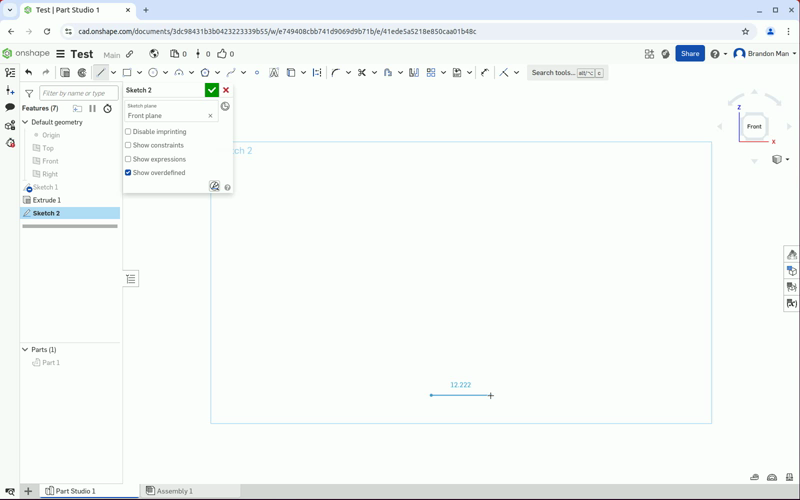
key_down(shift)
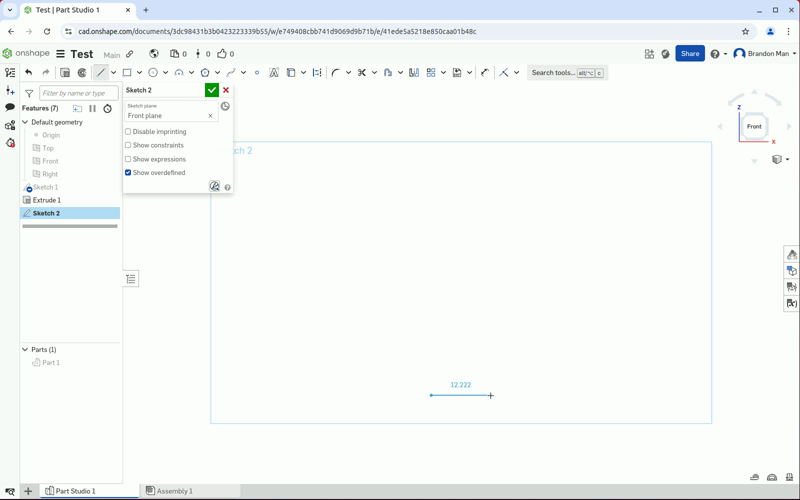
mouse_move(490, 312)
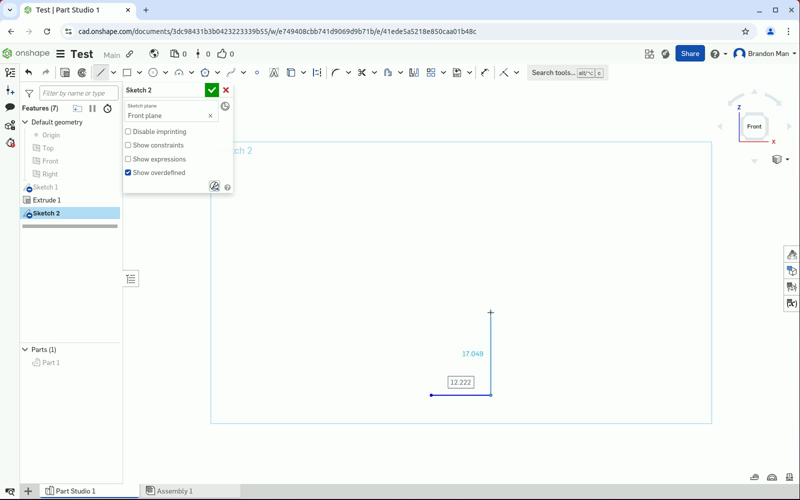
click(490, 312)
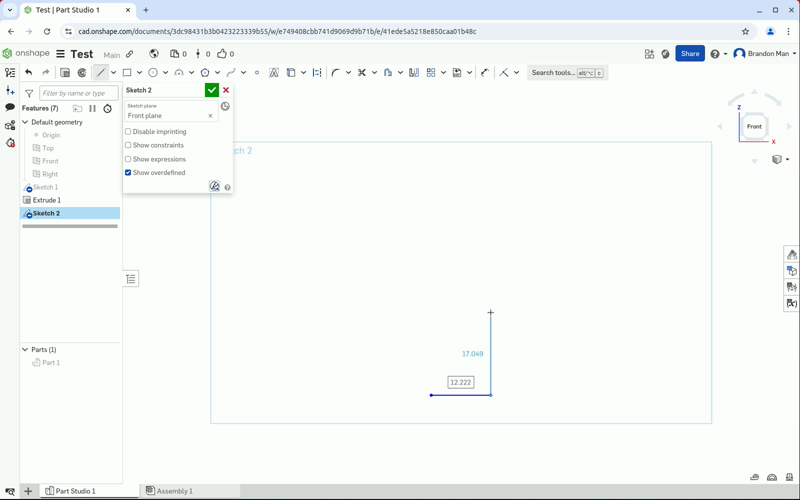
key_up(shift)
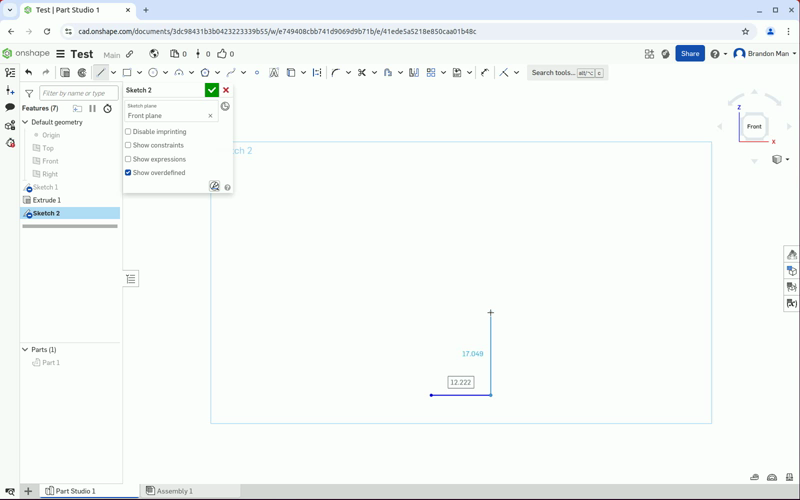
key_down(shift)
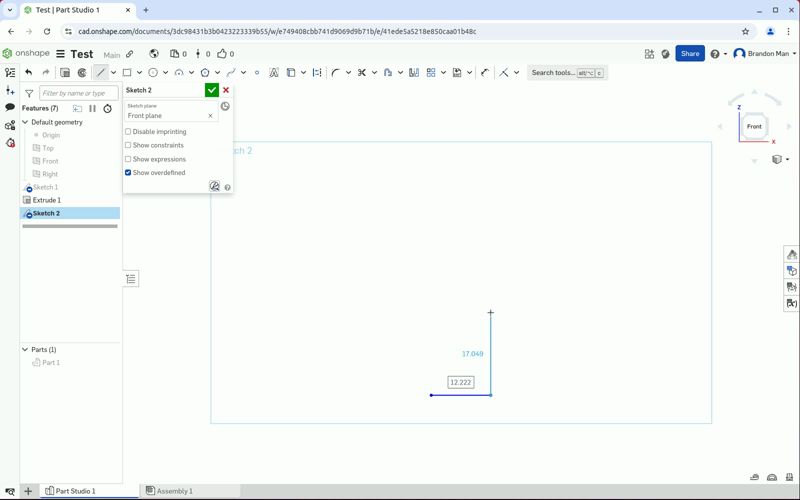
mouse_move(520, 312)
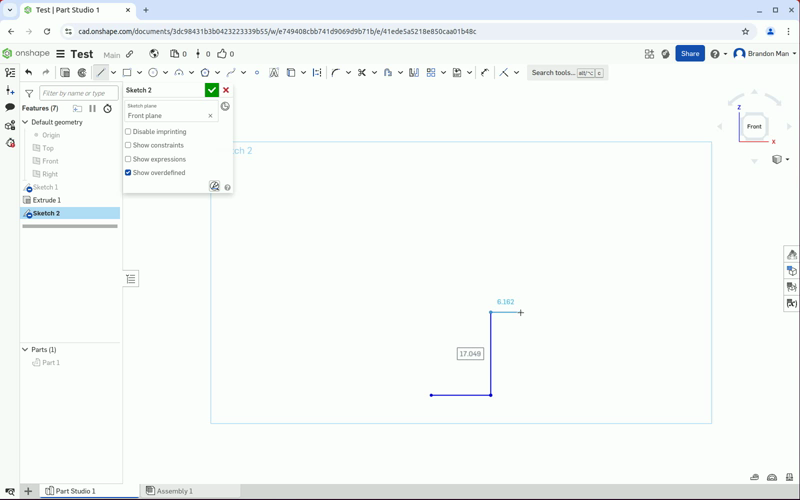
mouse_move(431, 312)
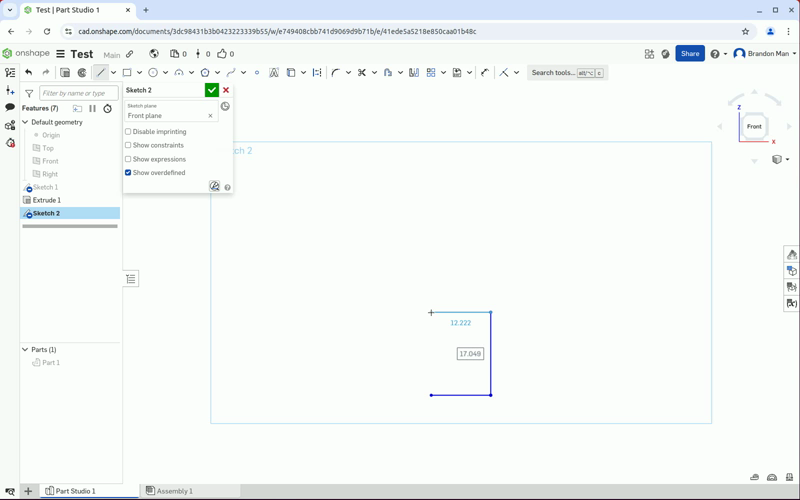
click(431, 312)
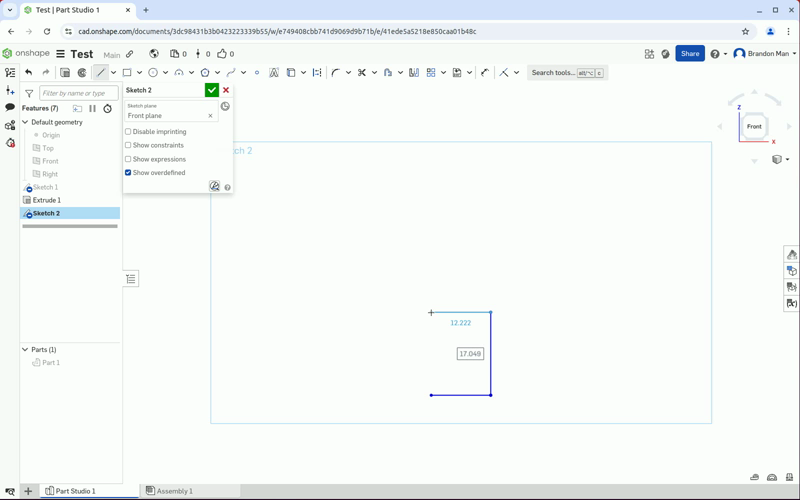
key_up(shift)
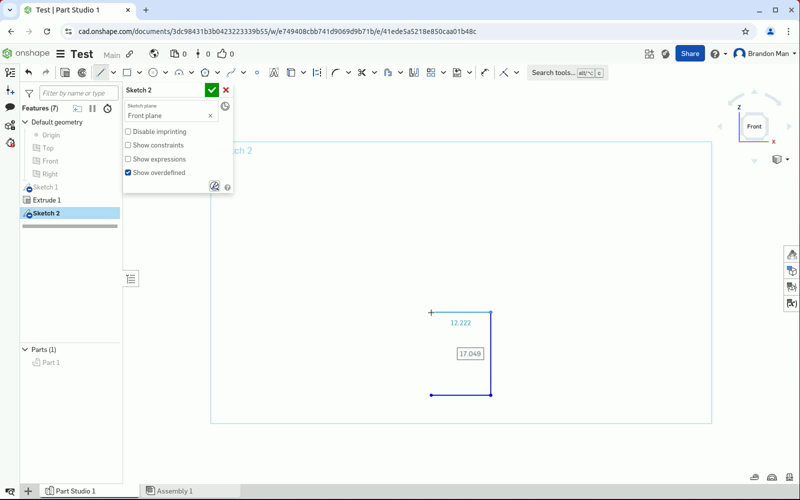
key_down(shift)
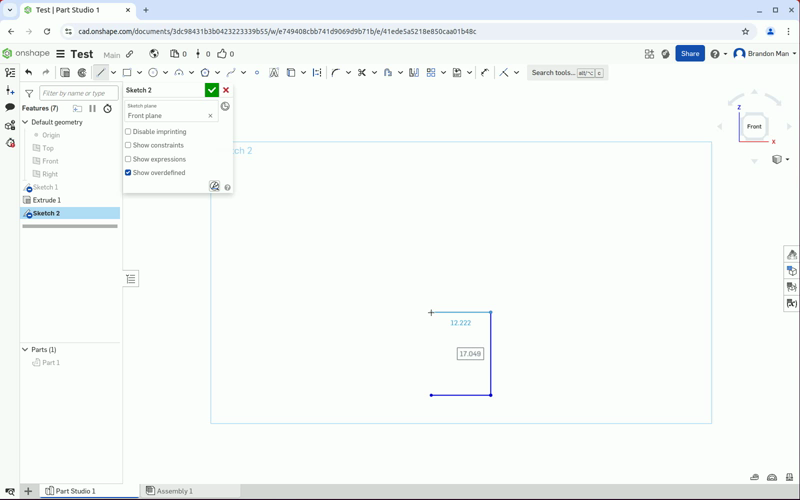
mouse_move(431, 395)
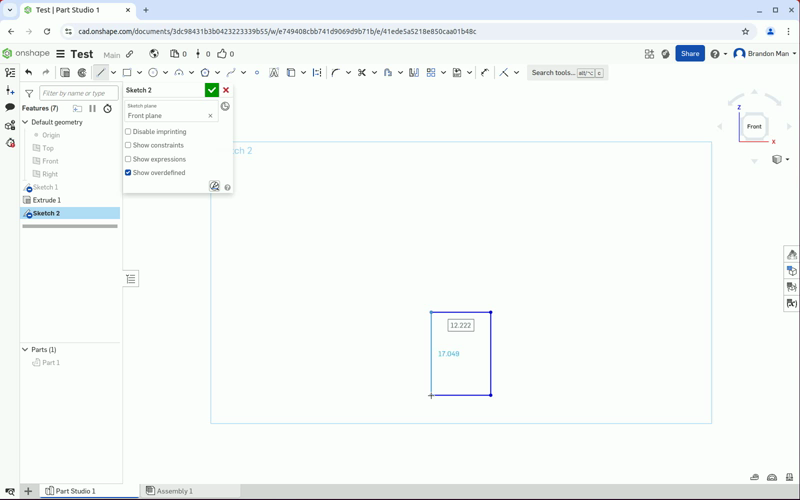
key_up(shift)
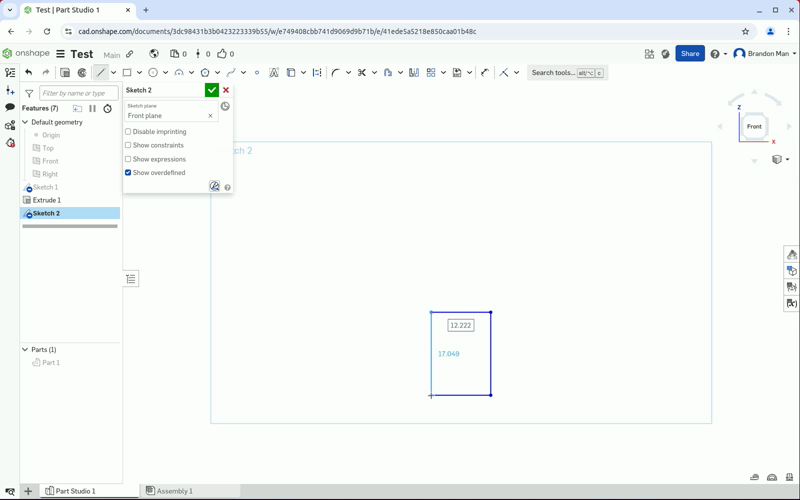
click(431, 395)
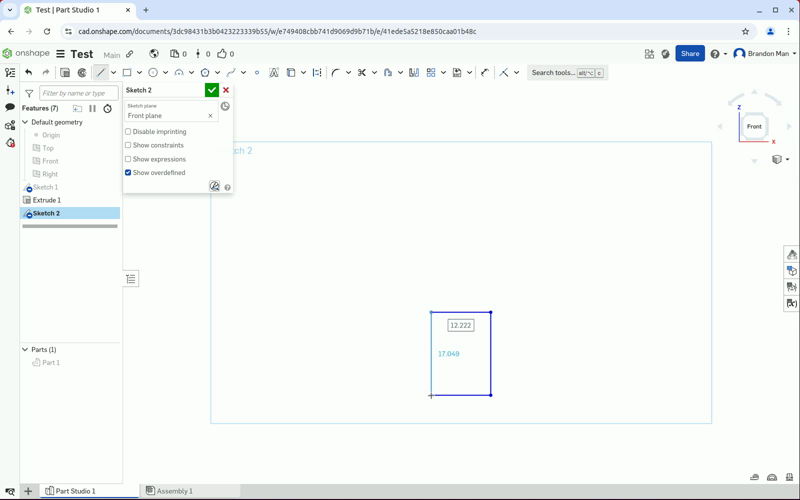
key(esc)
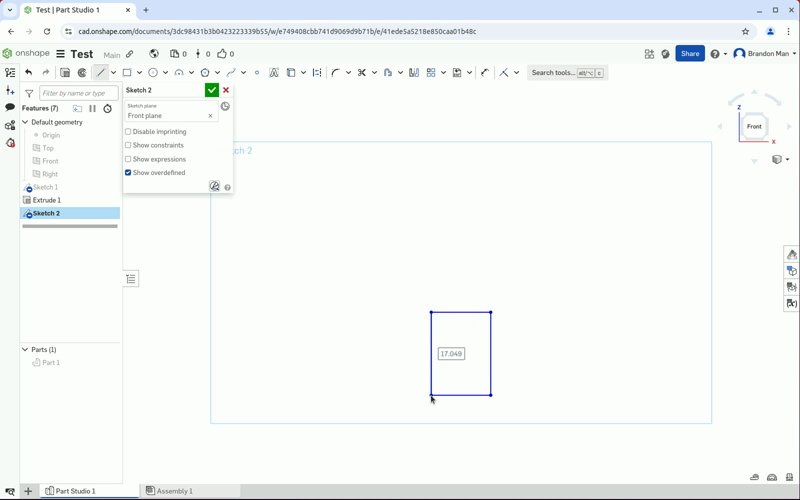
mouse_move(485, 315)
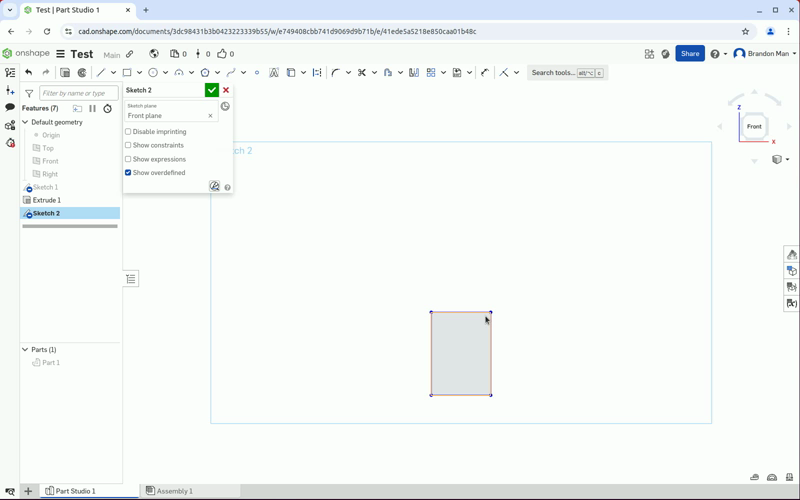
click(485, 315)
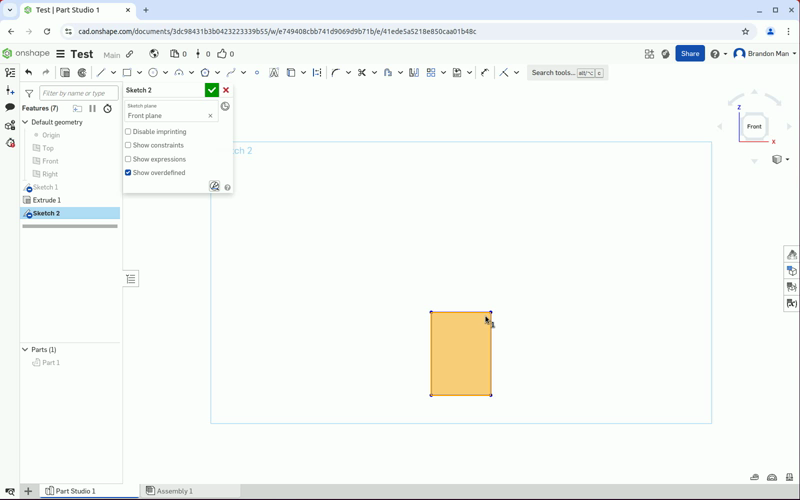
mouse_move(73, 352)
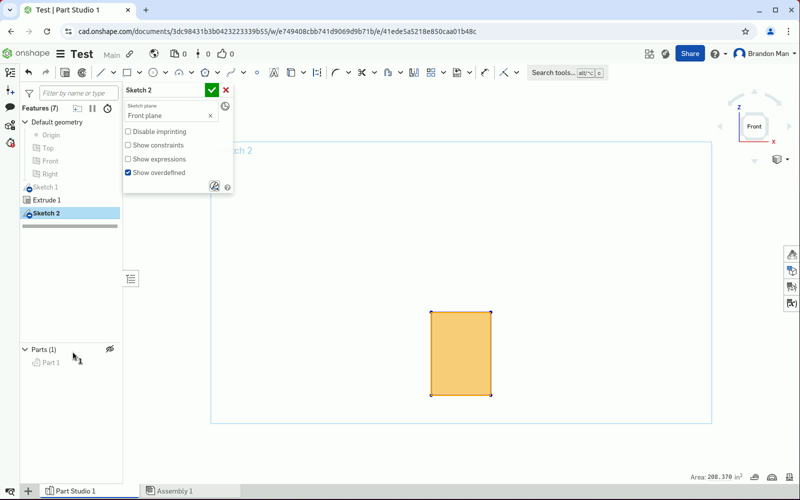
key(shift+y)
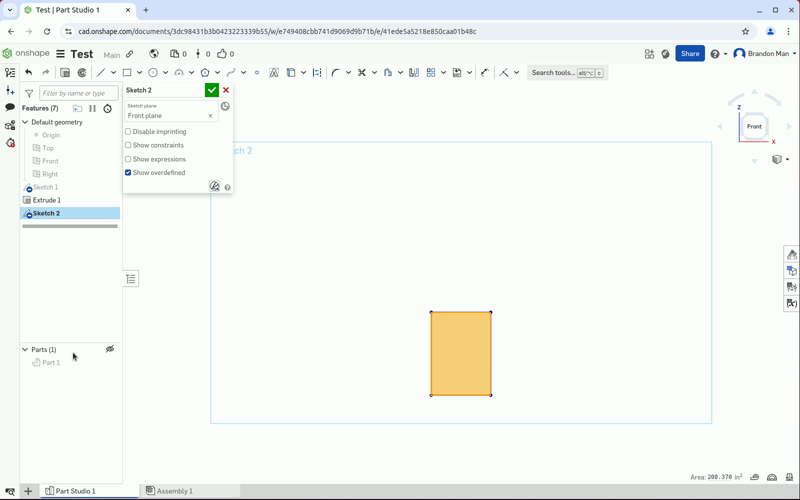
key(shift+e)
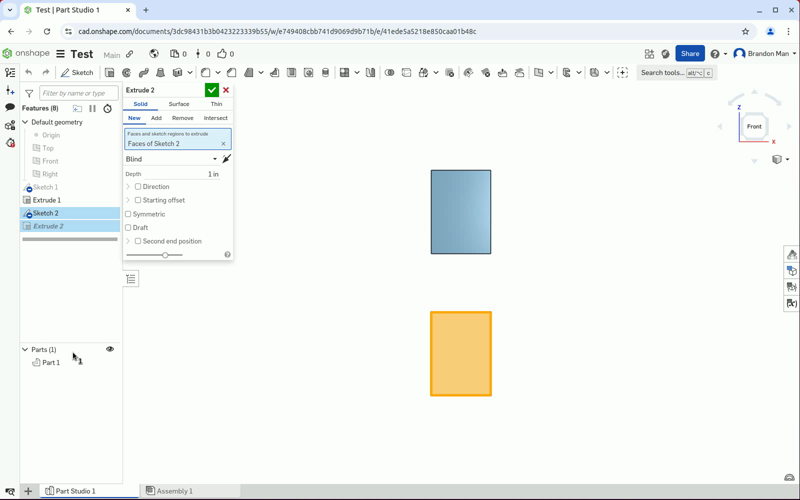
mouse_move(143, 106)
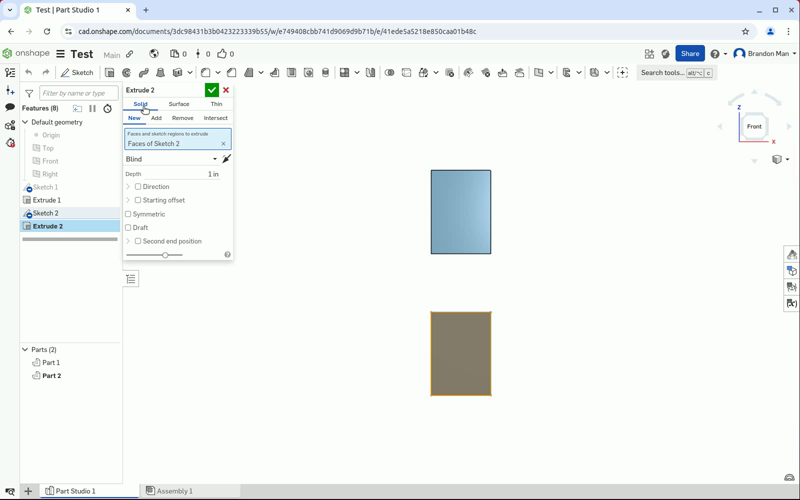
click(143, 106)
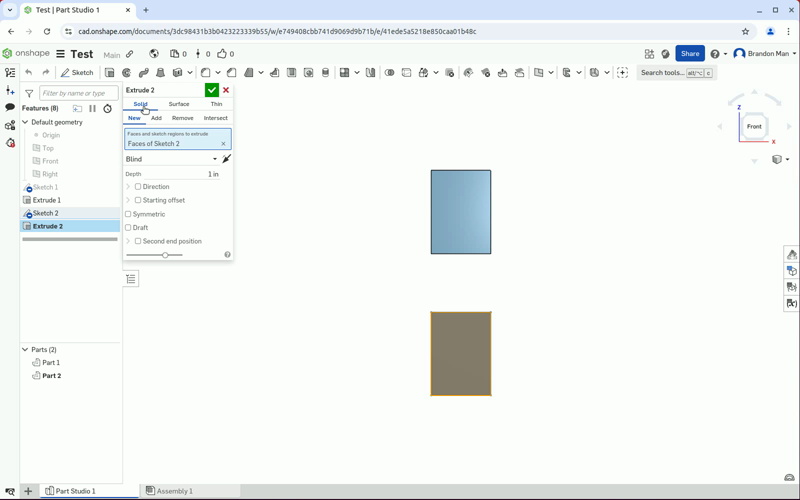
mouse_move(137, 120)
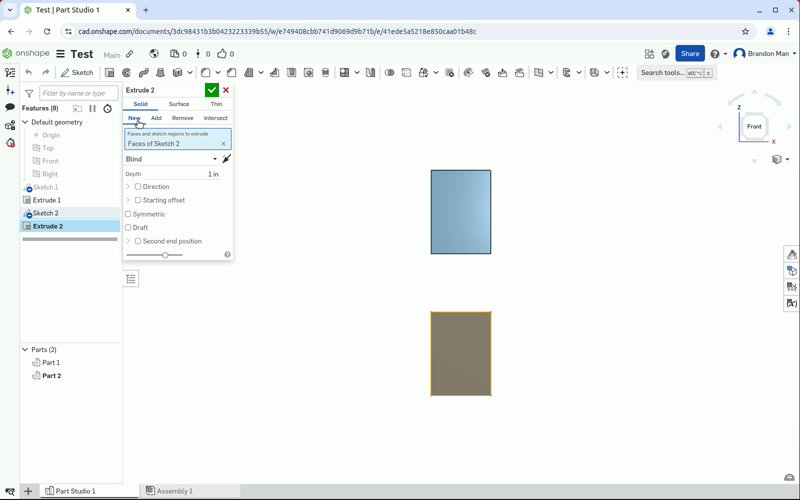
click(137, 120)
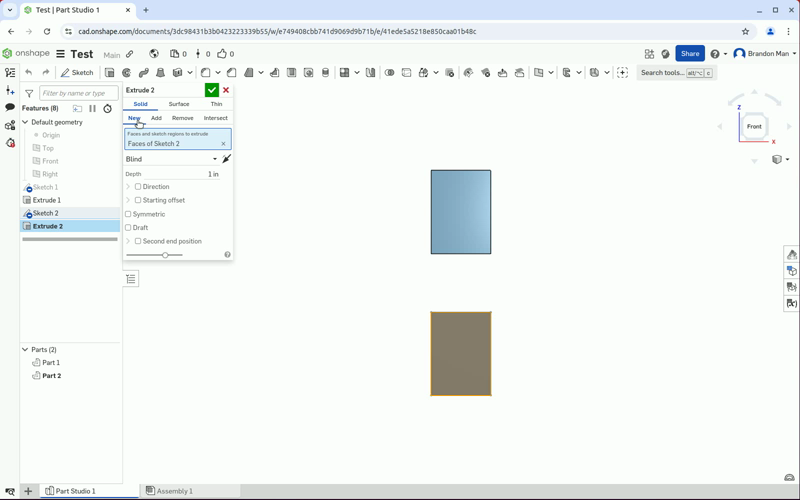
key(tab, 4)
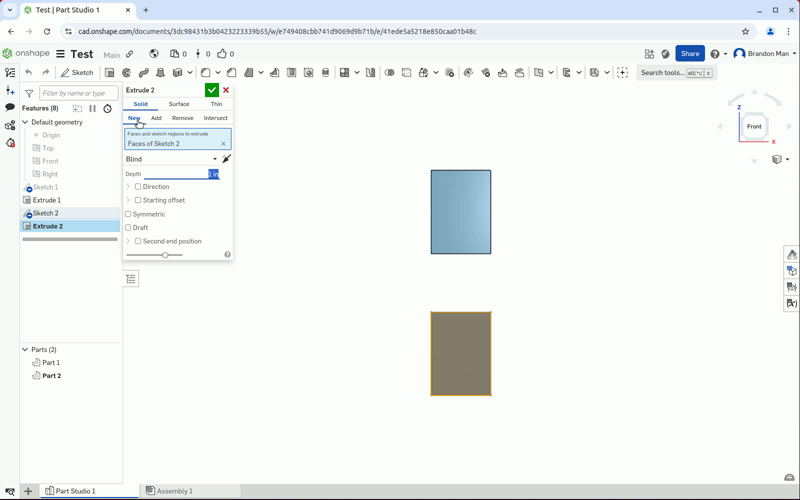
text(-1.204)
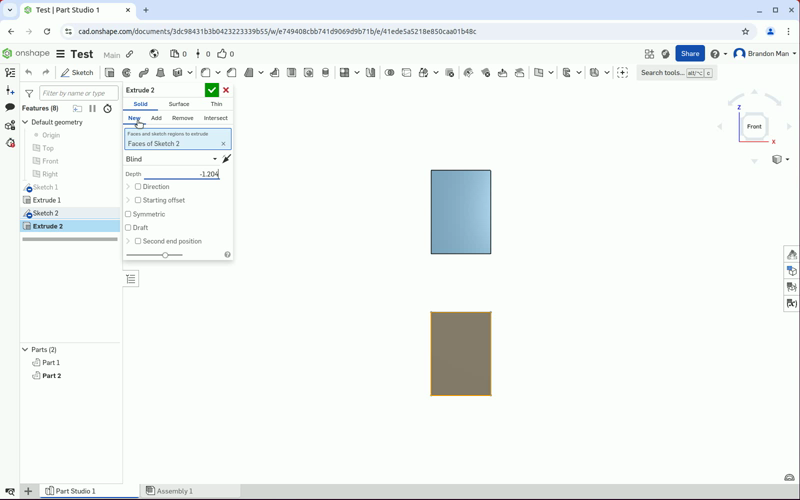
key(enter)
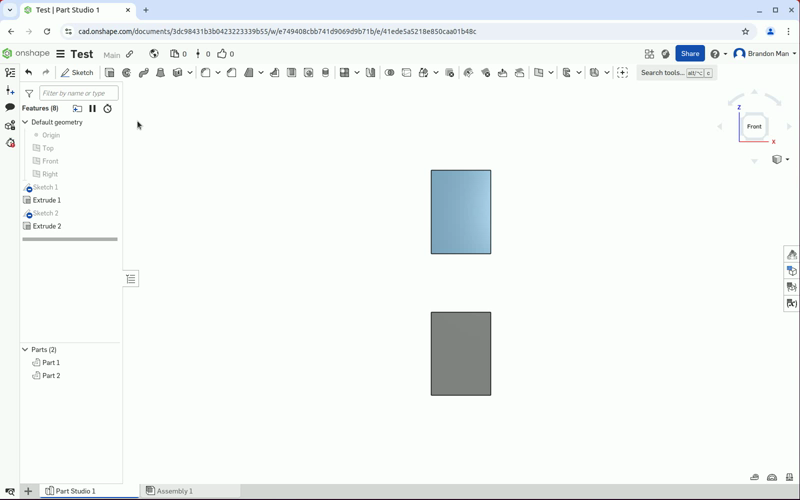
key(shift+h)
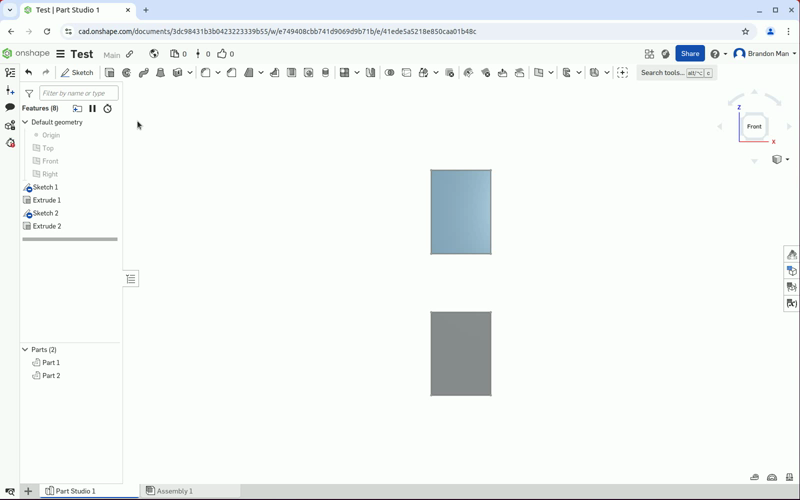
key(shift+h)
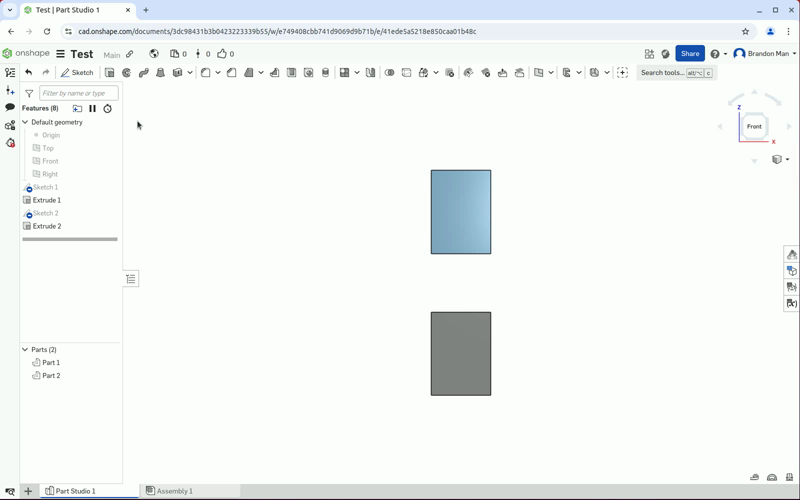
mouse_move(73, 189)
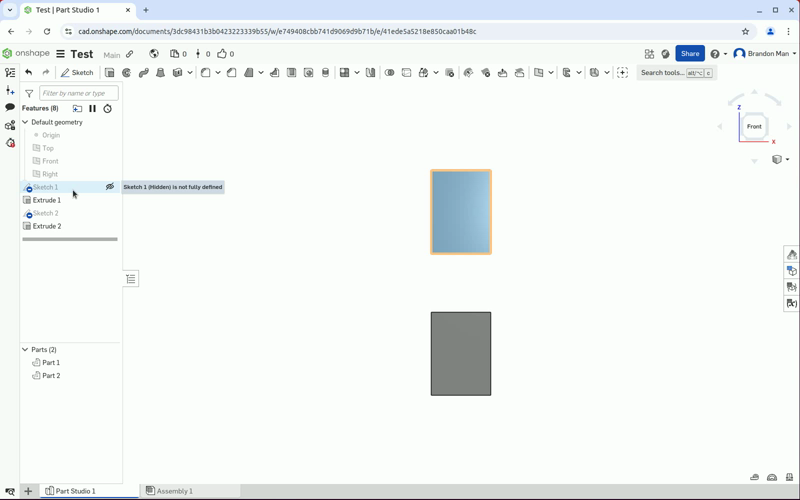
click(73, 189)
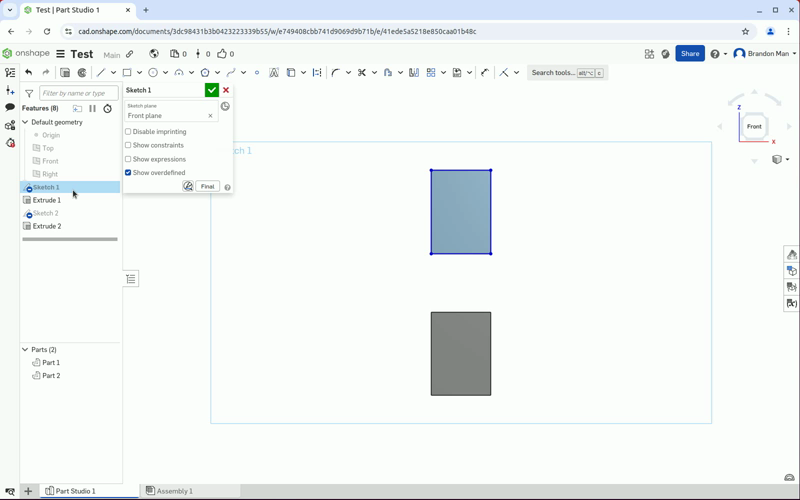
mouse_move(229, 92)
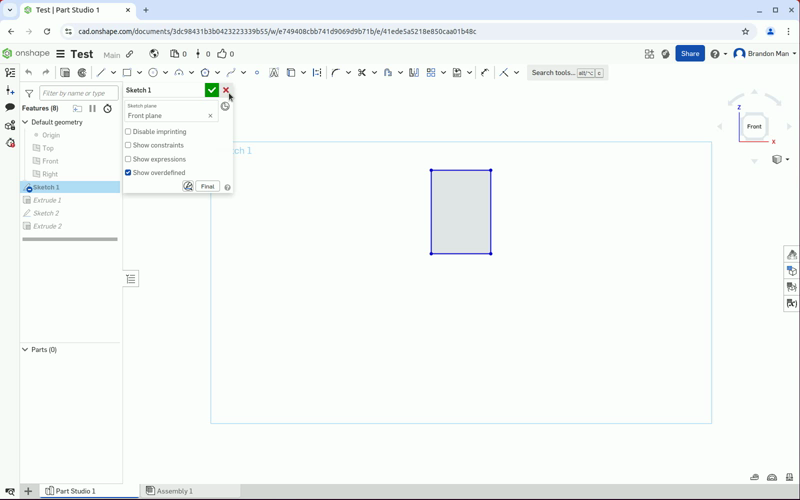
click(229, 92)
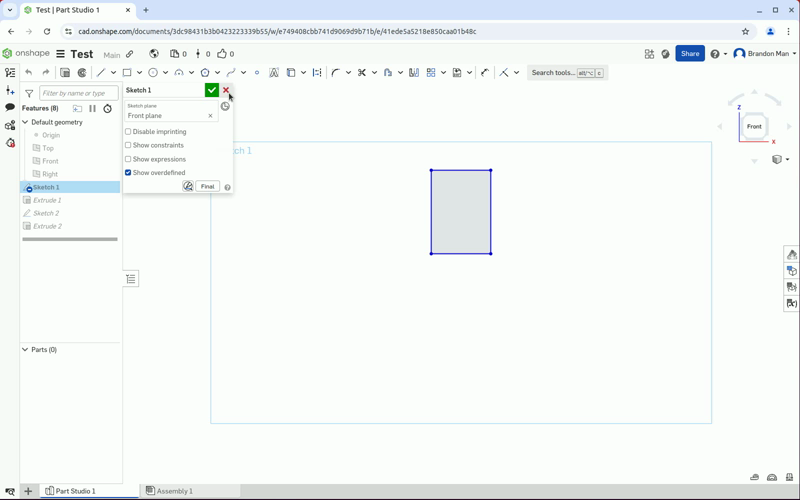
key(shift+s)
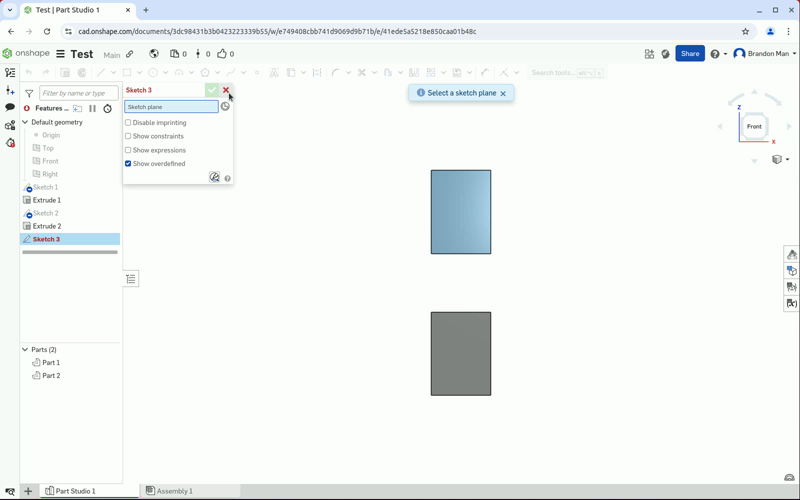
mouse_move(73, 163)
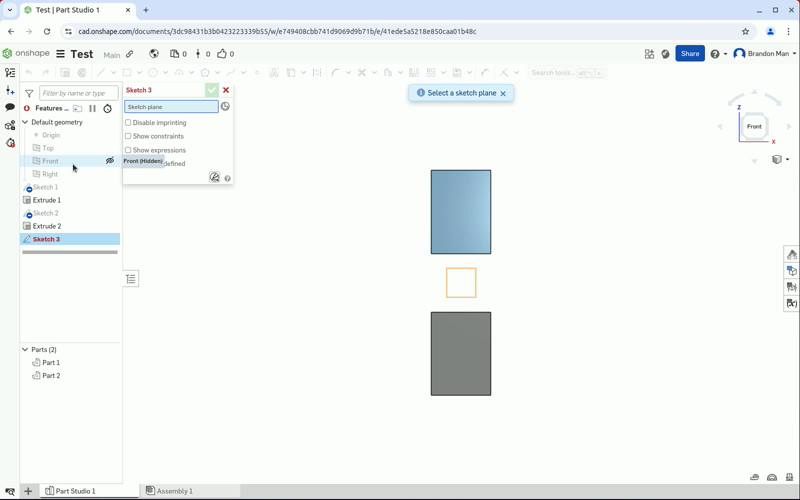
click(73, 163)
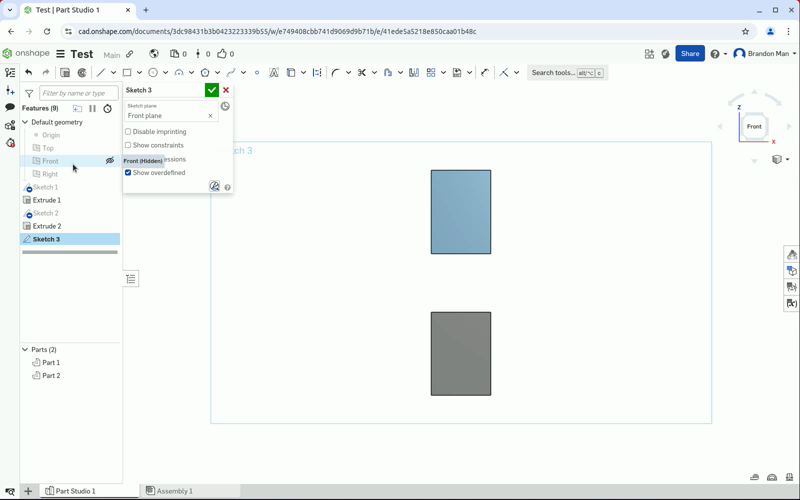
mouse_move(73, 352)
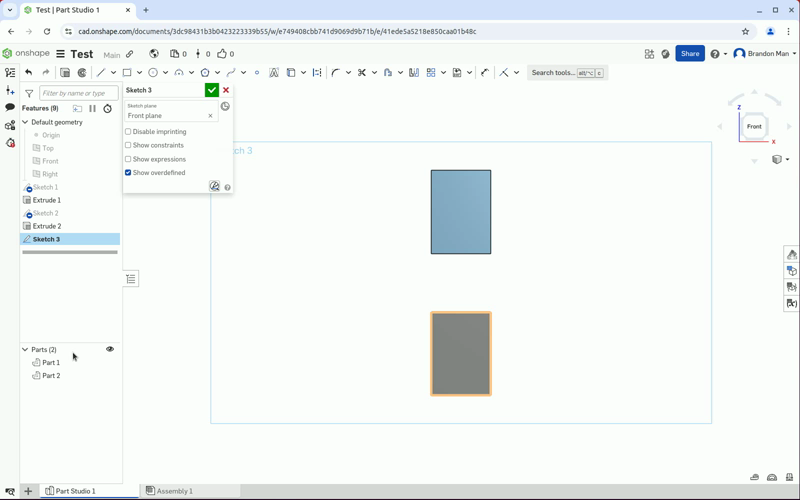
key(y)
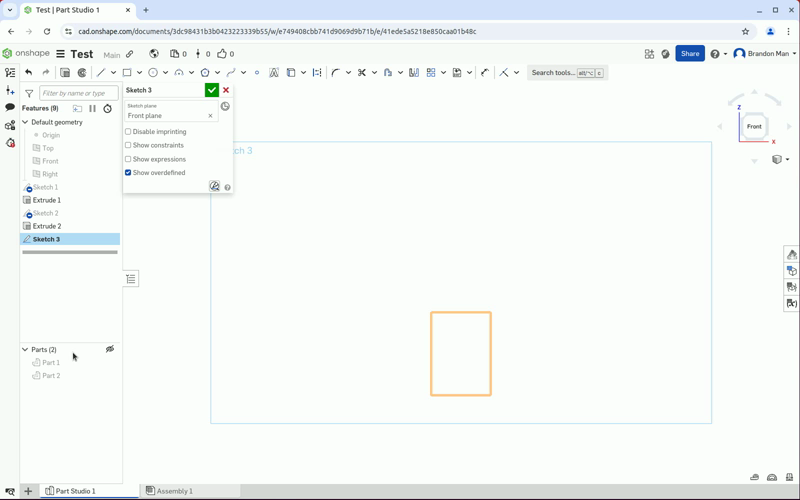
key(l)
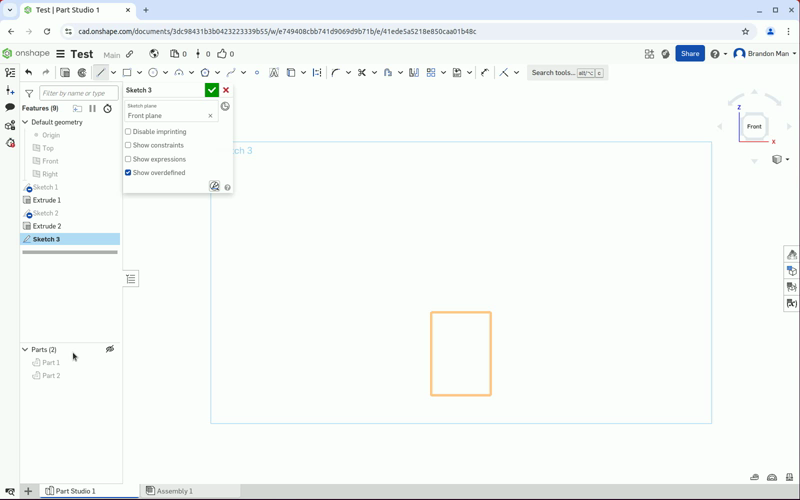
key_down(shift)
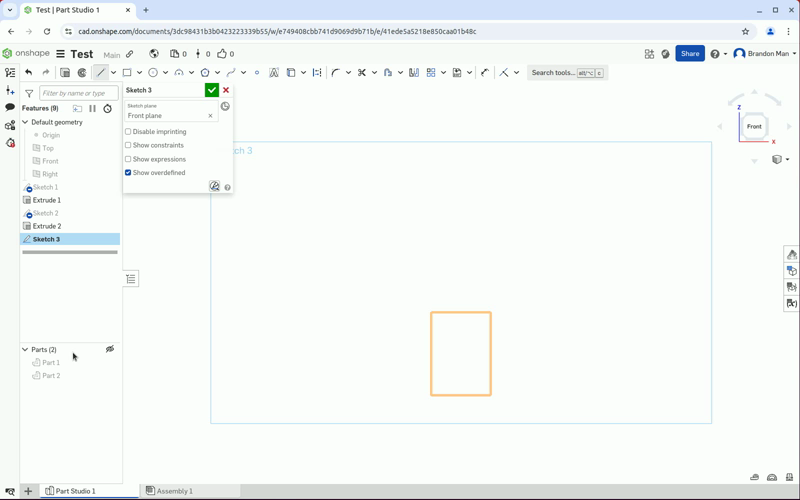
mouse_move(489, 312)
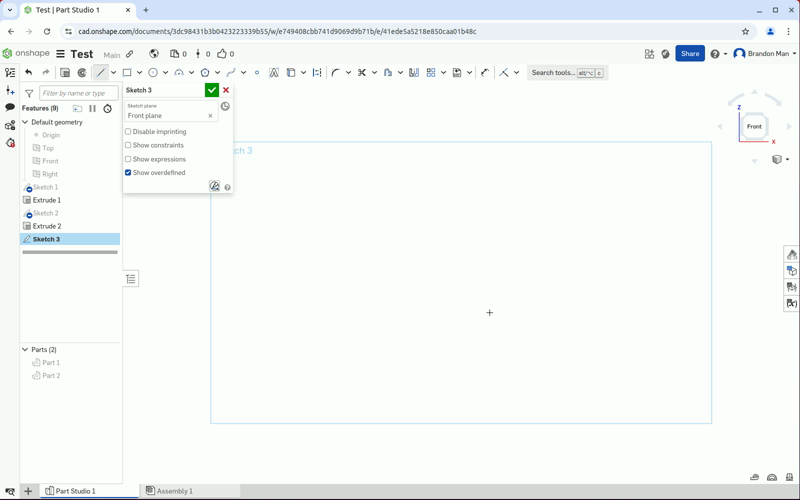
click(489, 312)
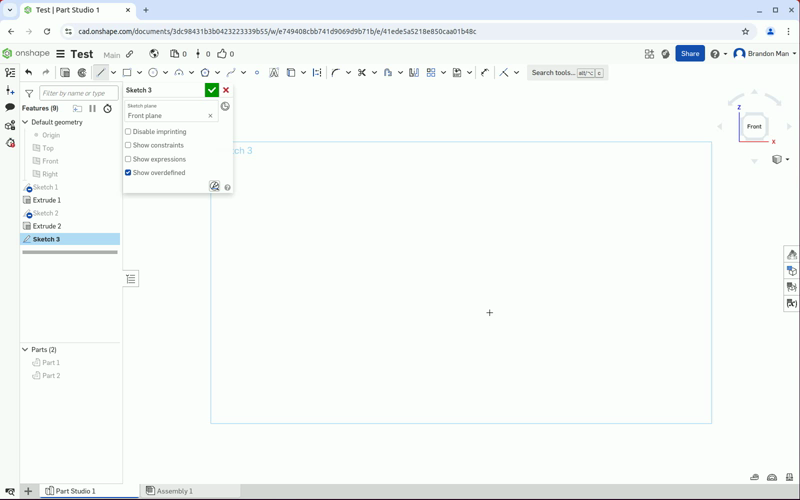
key_up(shift)
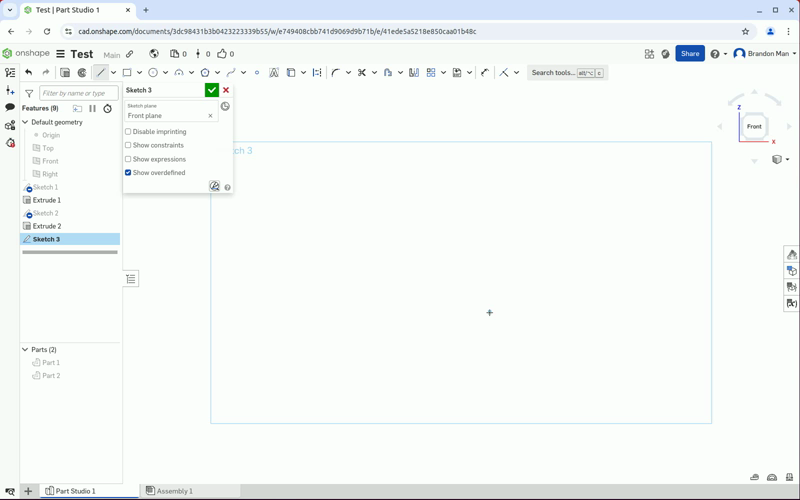
key_down(shift)
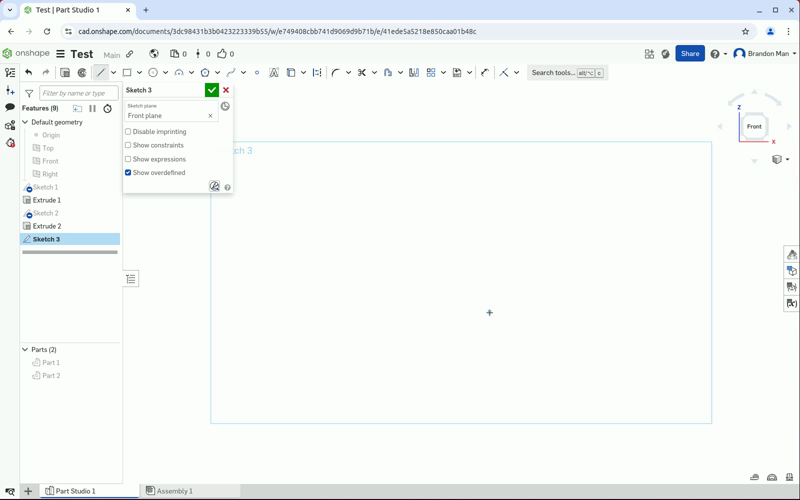
mouse_move(519, 312)
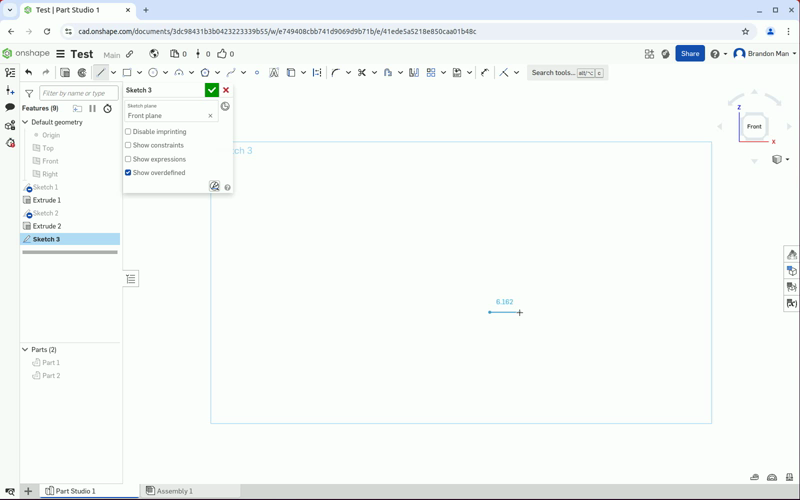
mouse_move(518, 312)
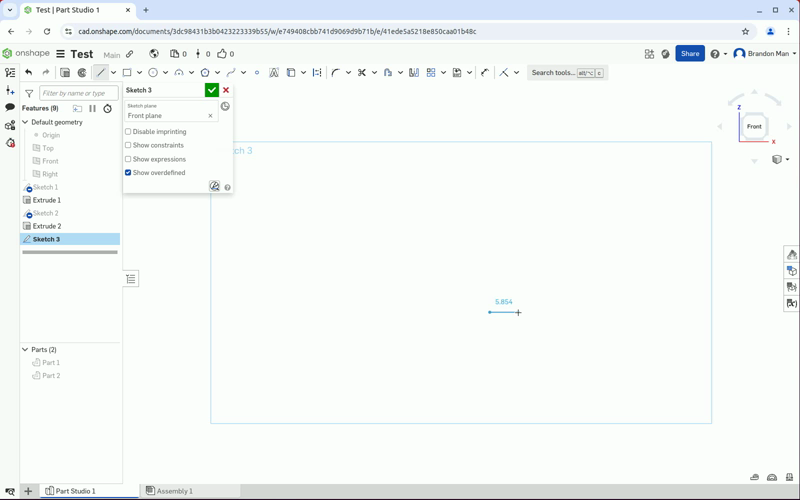
click(518, 312)
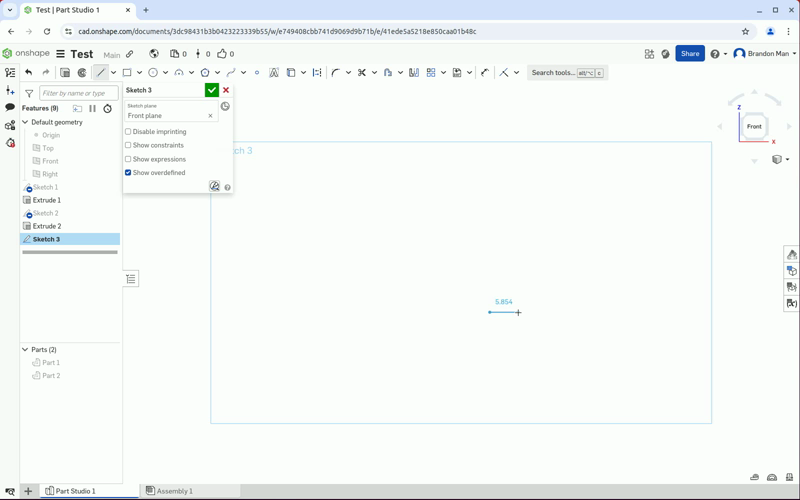
key_up(shift)
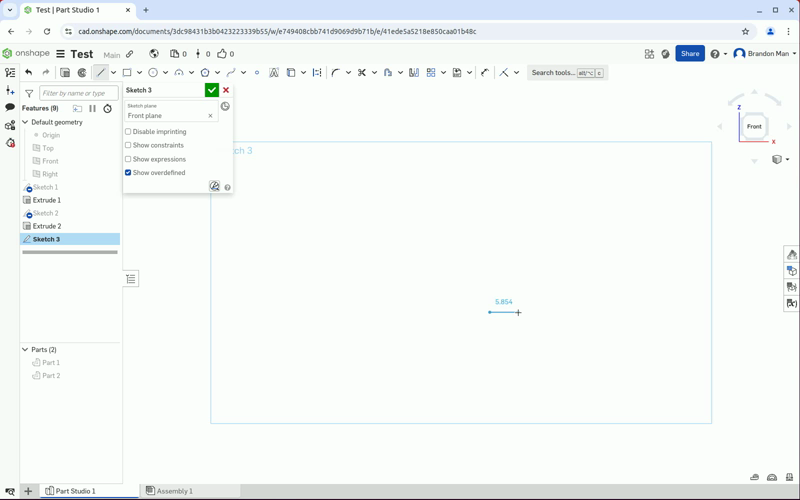
key_down(shift)
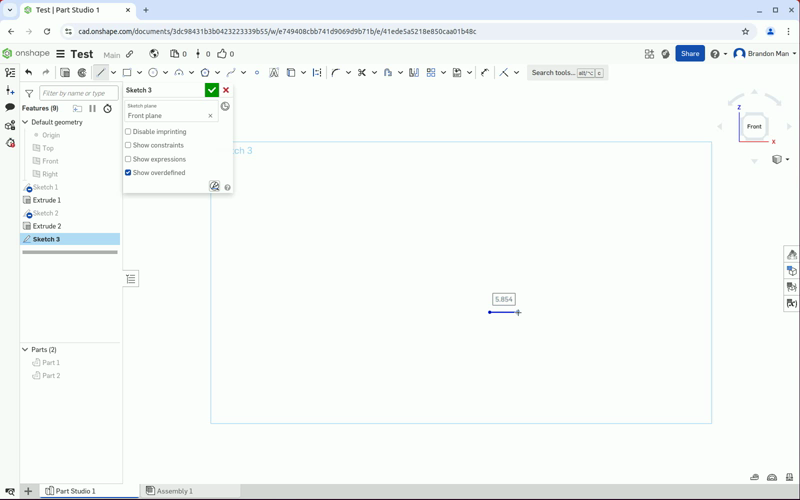
mouse_move(548, 312)
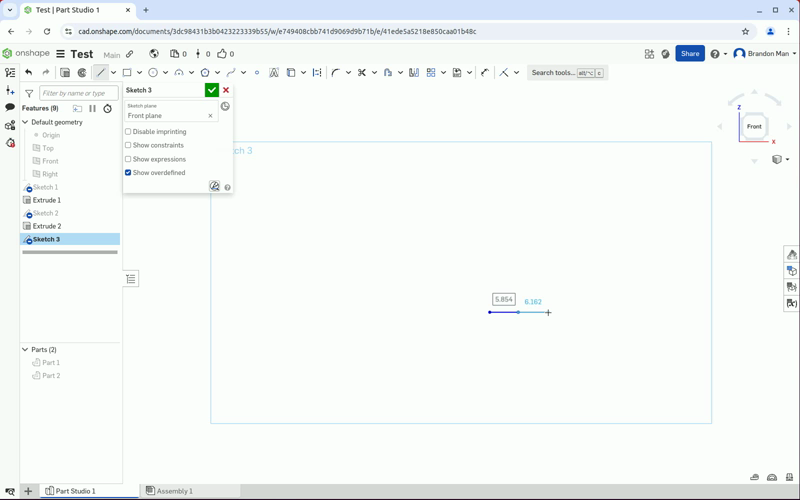
mouse_move(518, 252)
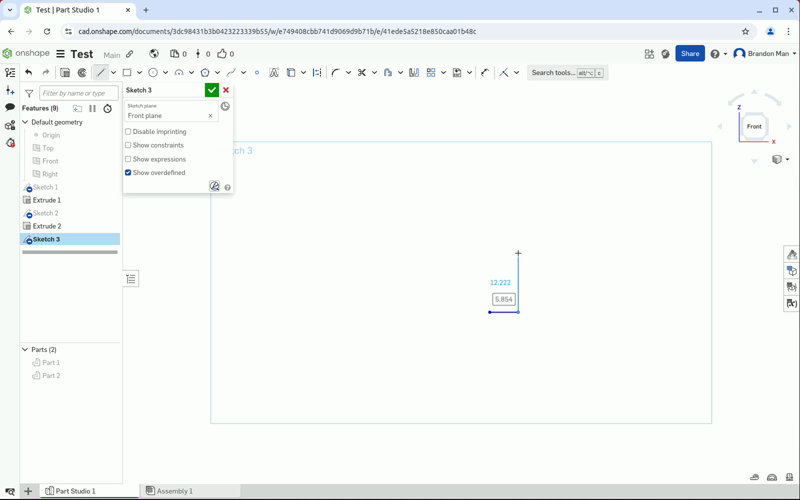
click(518, 252)
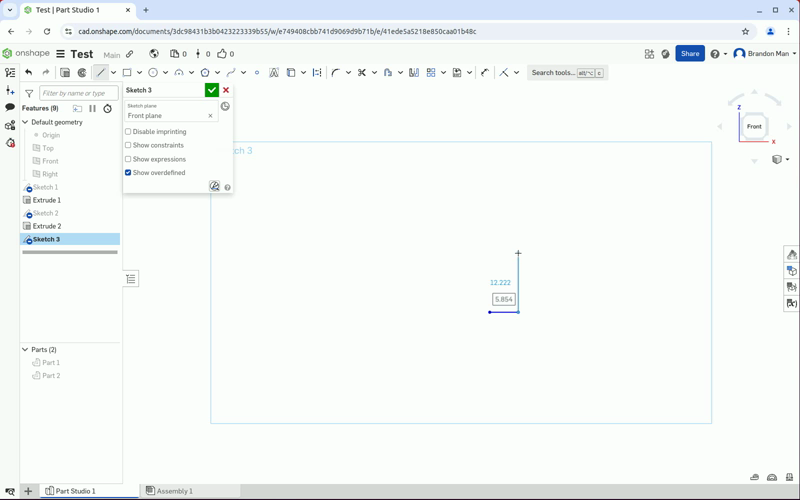
key_up(shift)
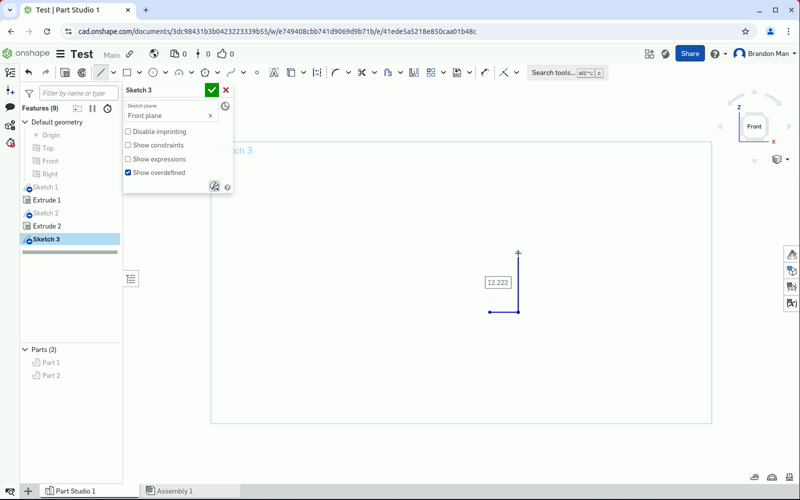
key_down(shift)
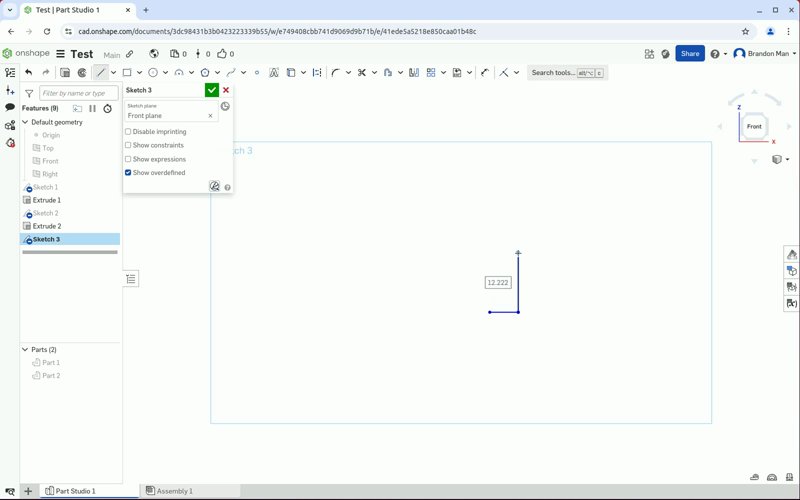
mouse_move(548, 252)
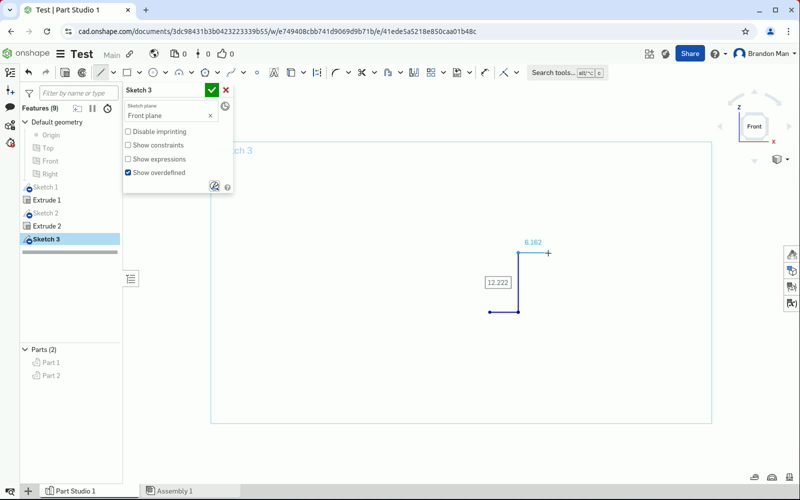
mouse_move(489, 252)
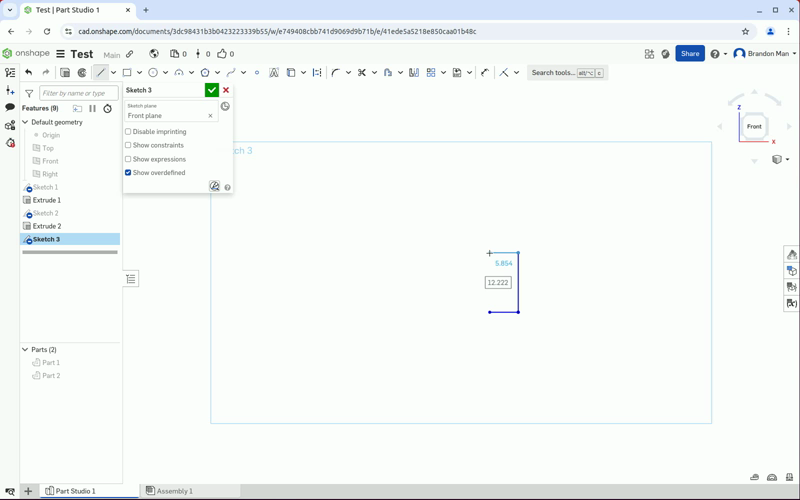
click(489, 252)
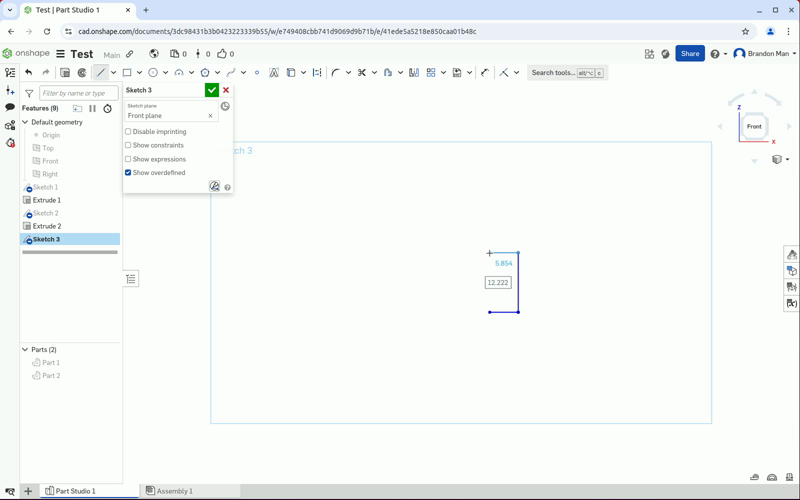
key_up(shift)
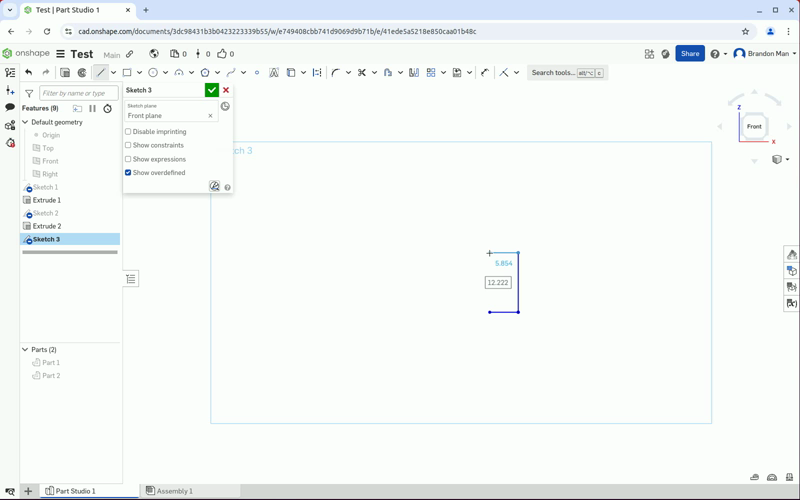
mouse_move(519, 252)
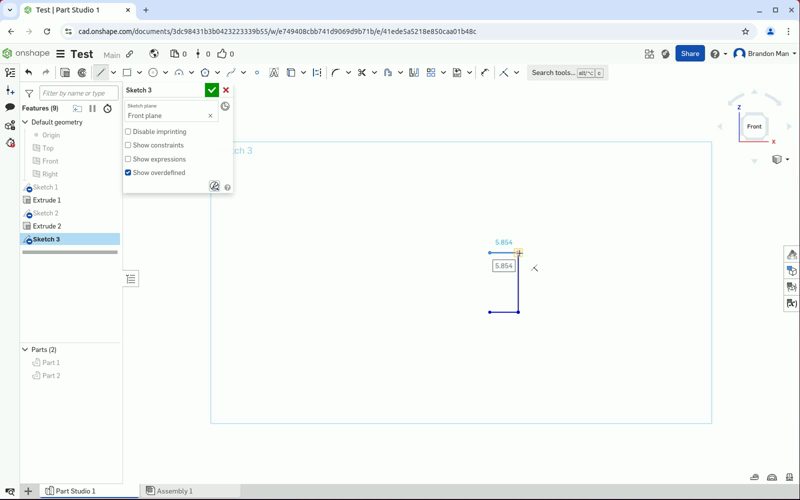
key_down(shift)
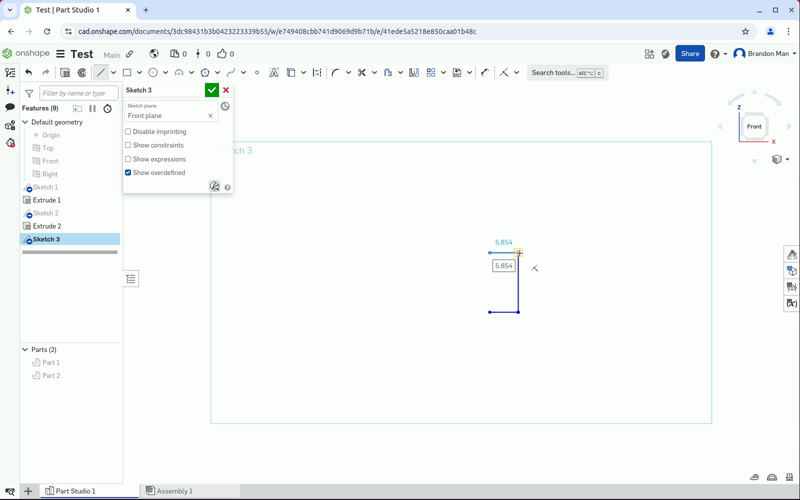
mouse_move(489, 312)
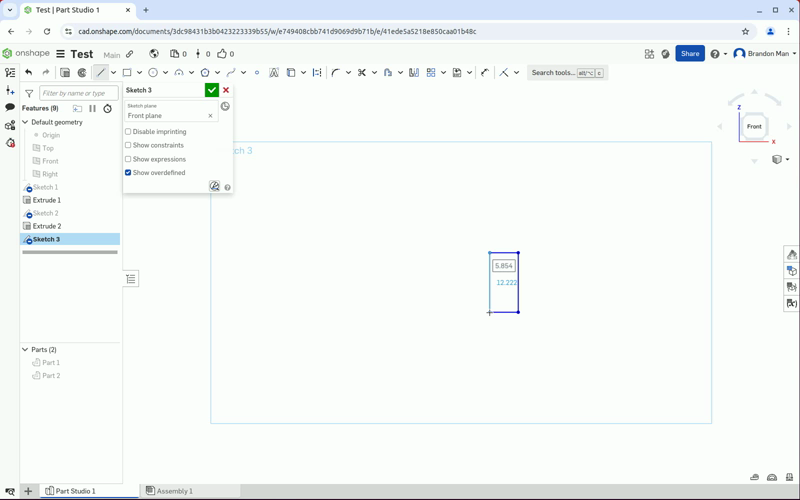
key_up(shift)
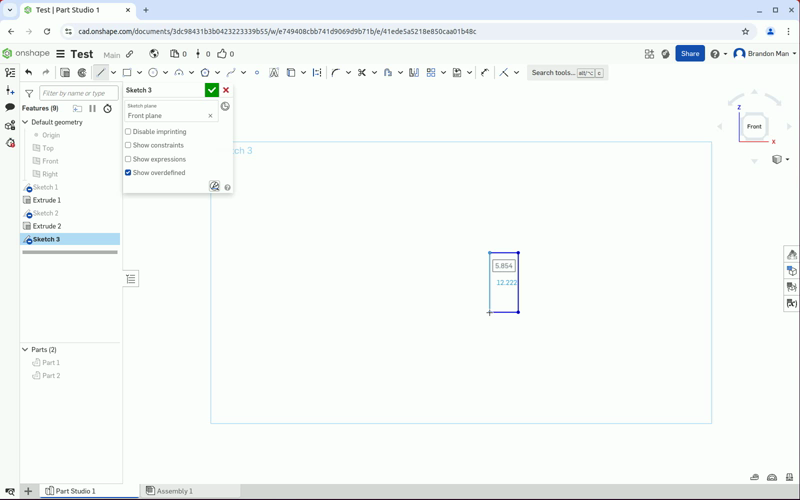
click(489, 312)
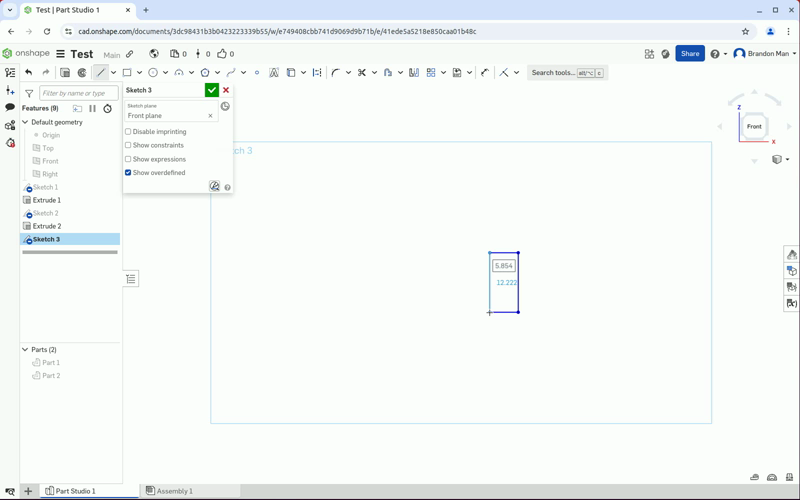
key(esc)
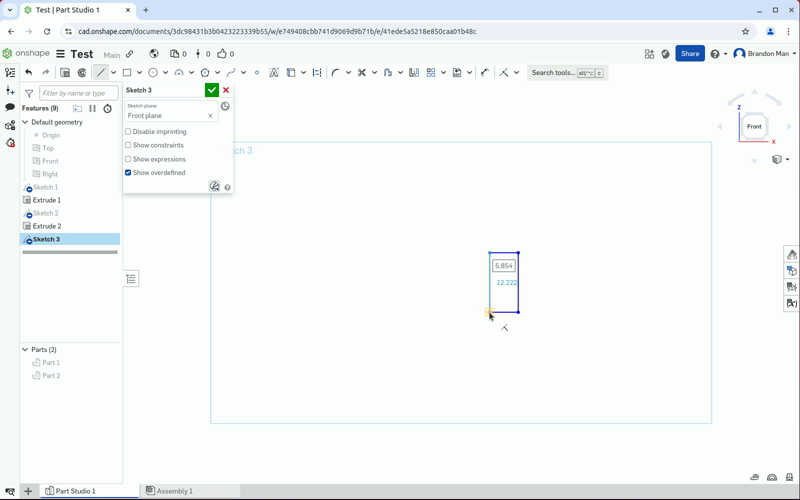
mouse_move(500, 258)
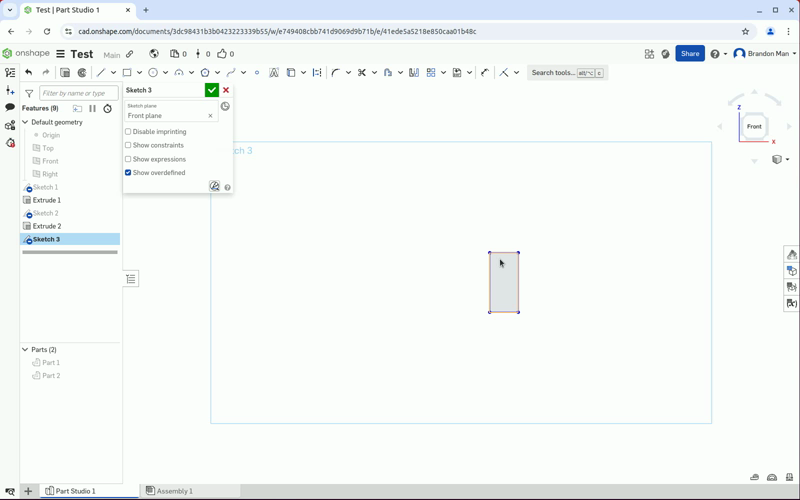
scroll(6)
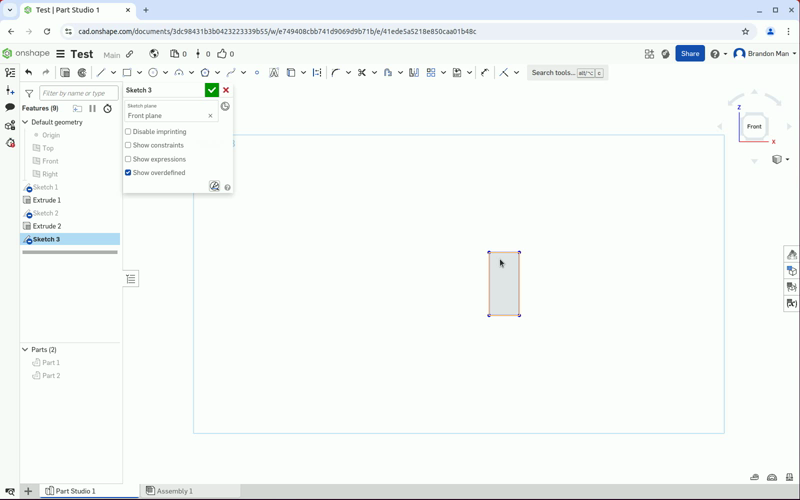
scroll(6)
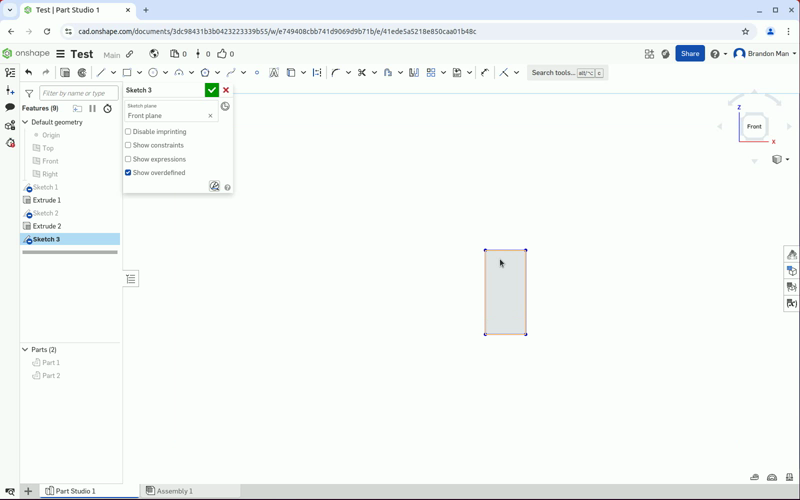
scroll(6)
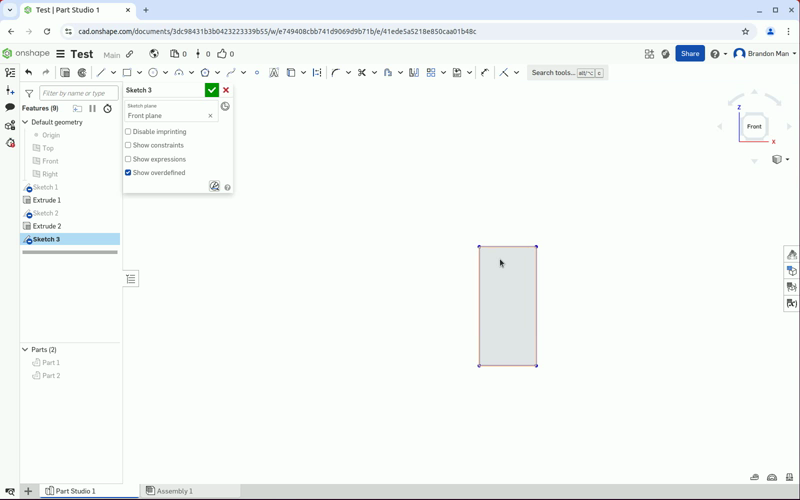
scroll(6)
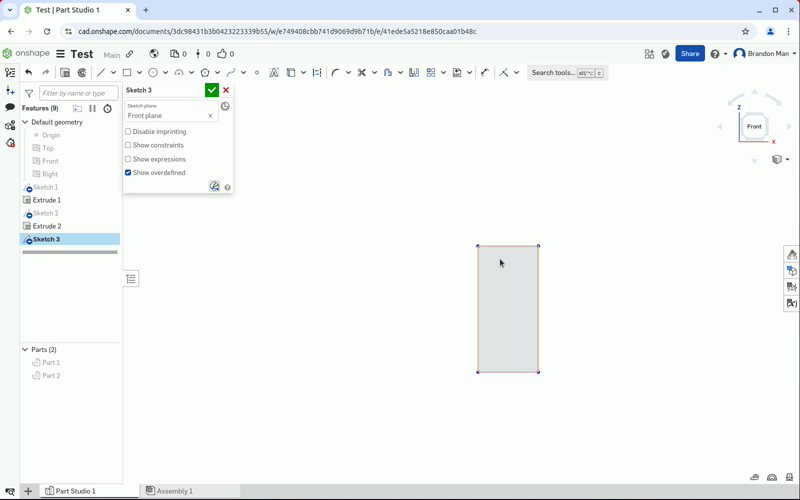
scroll(6)
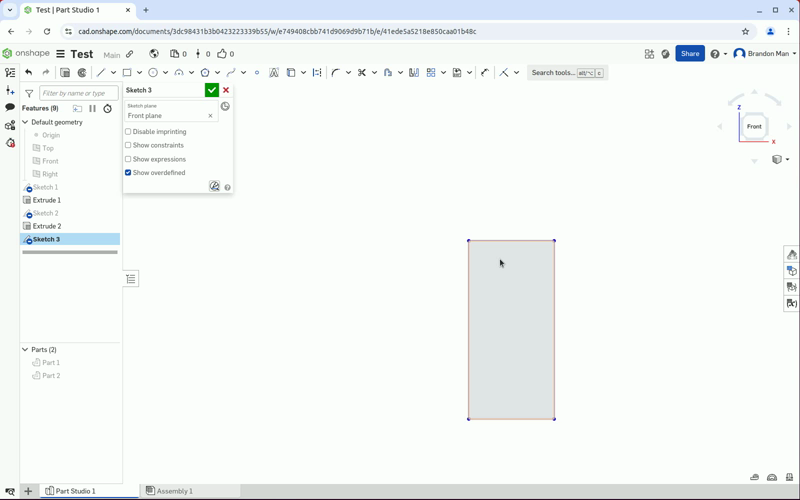
scroll(6)
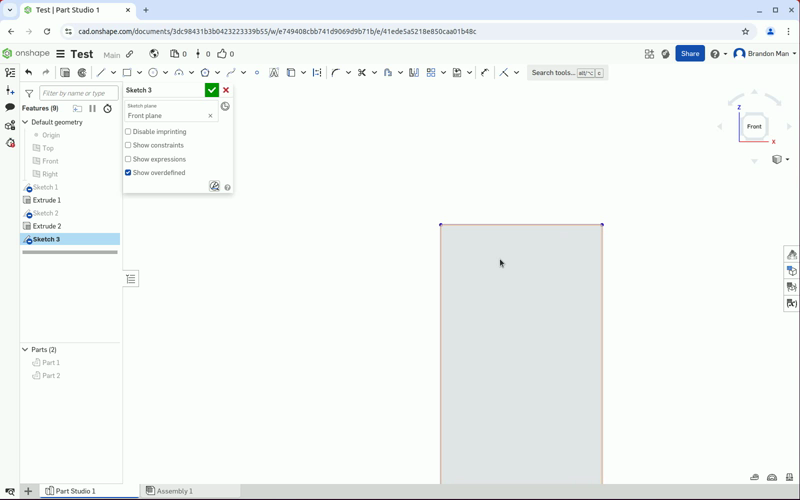
scroll(6)
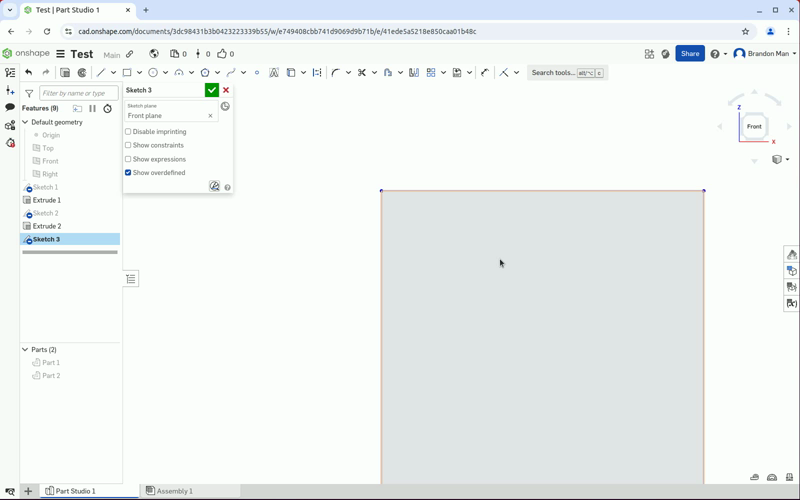
click(500, 258)
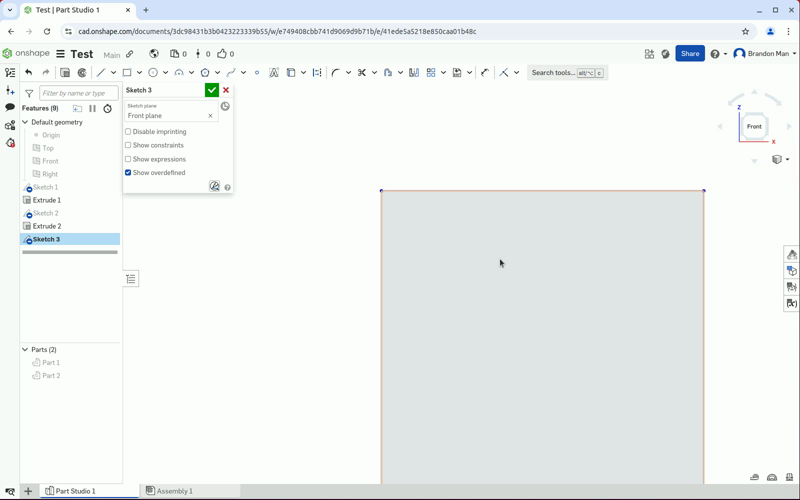
scroll(-6)
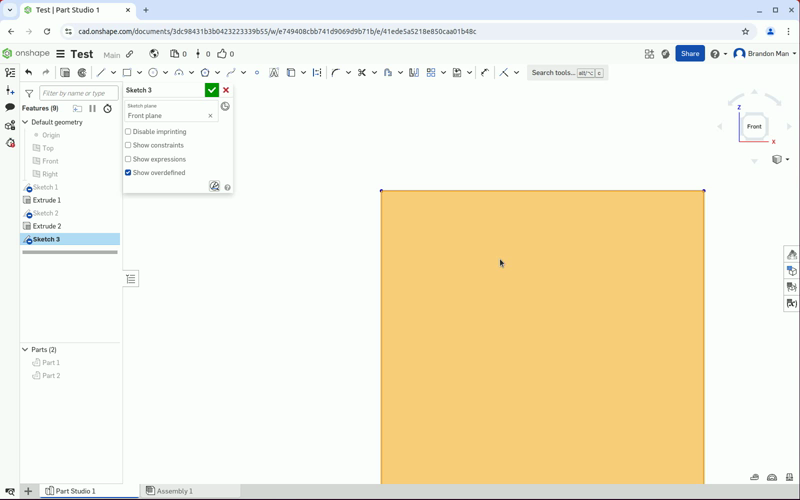
scroll(-6)
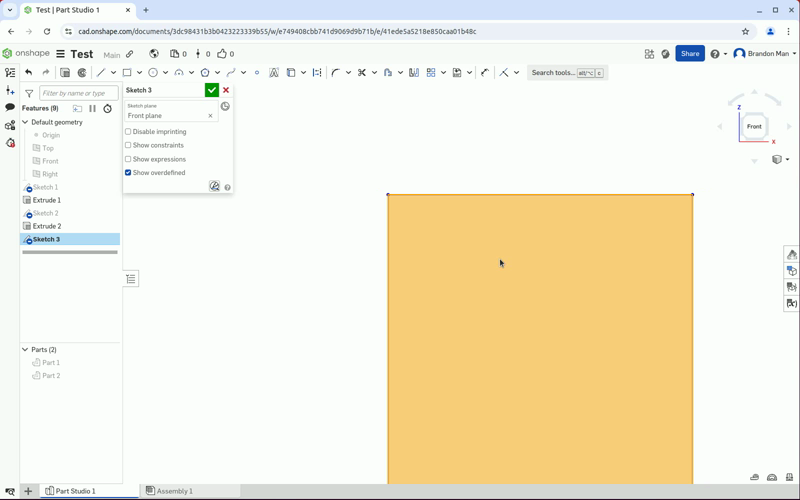
scroll(-6)
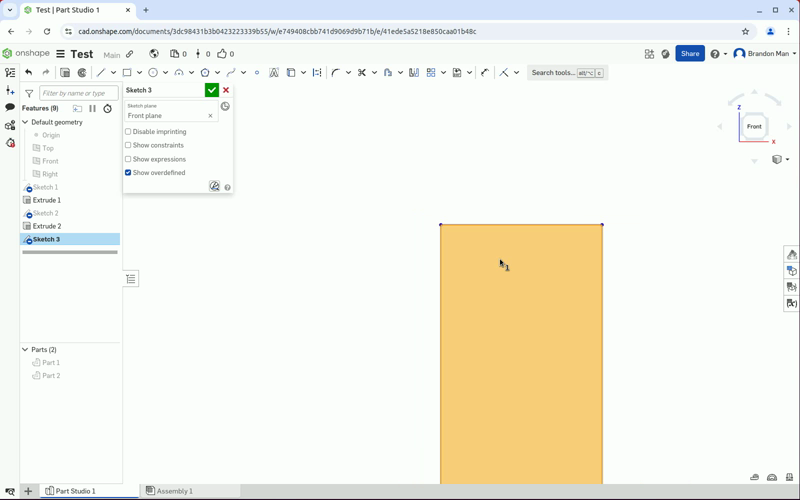
scroll(-6)
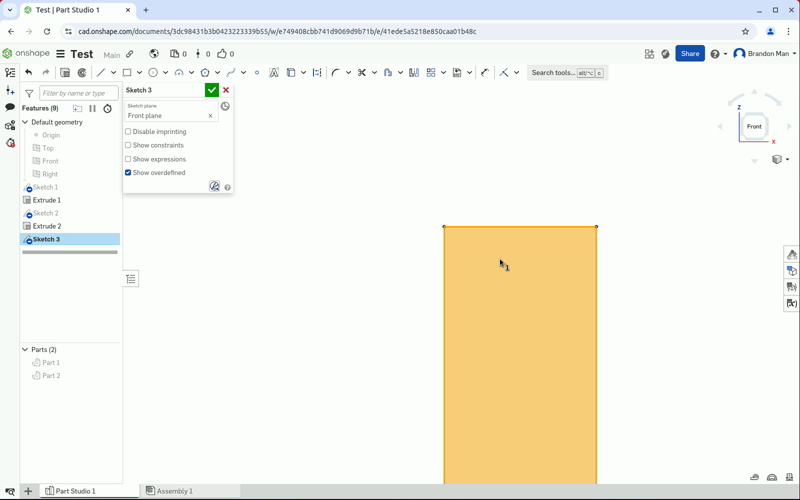
scroll(-6)
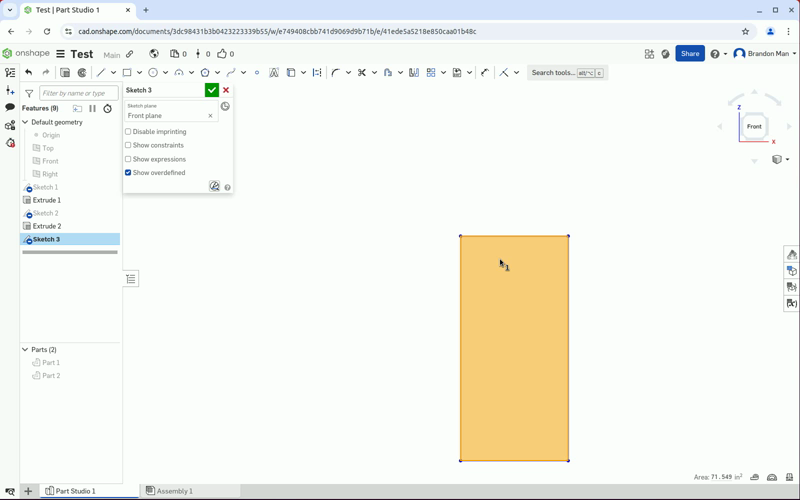
scroll(-6)
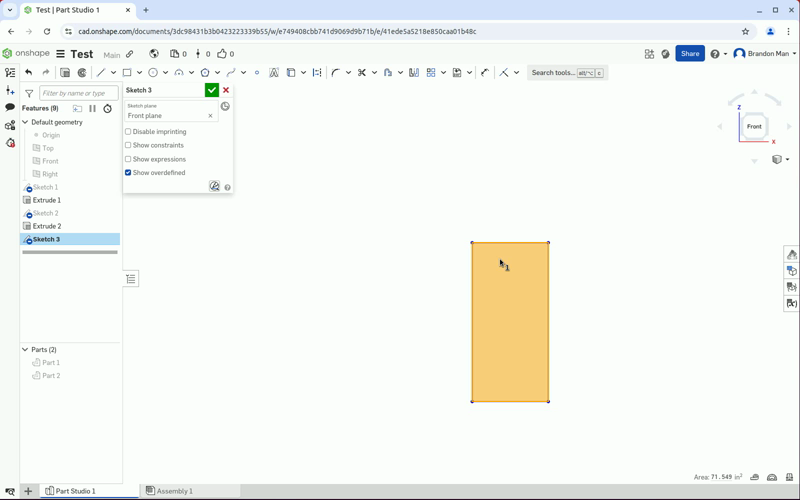
scroll(-6)
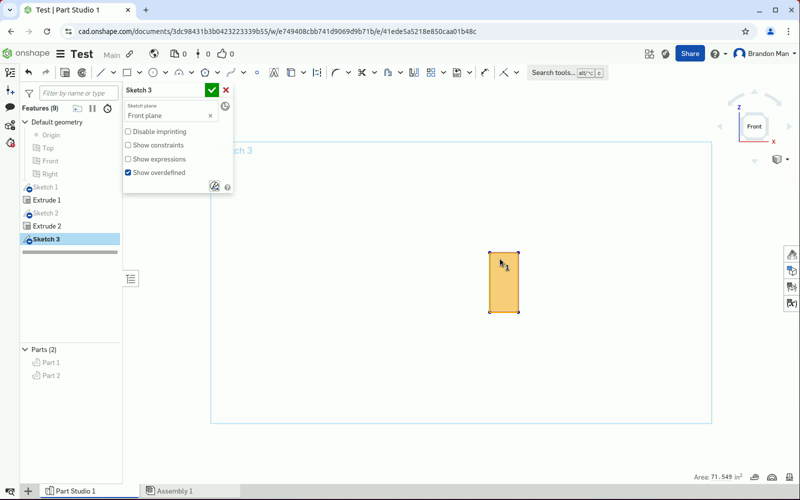
mouse_move(73, 352)
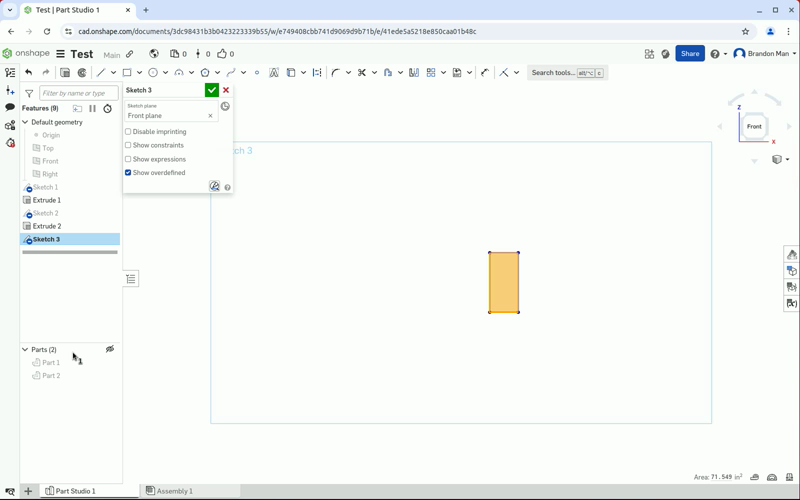
key(shift+y)
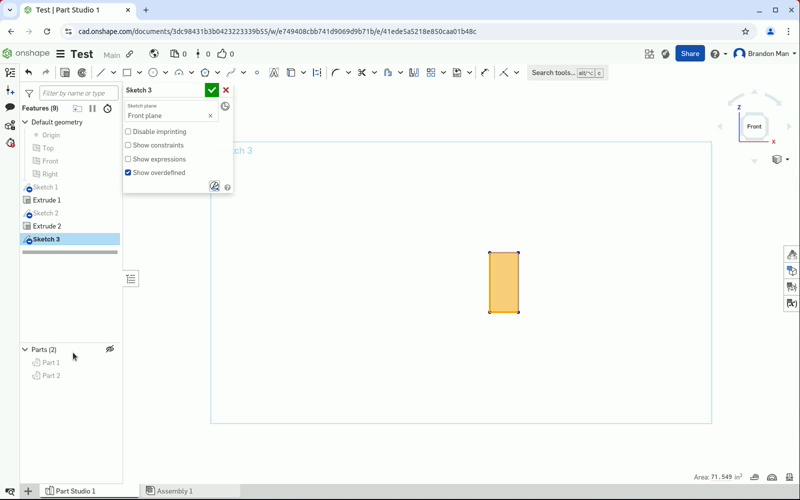
key(shift+e)
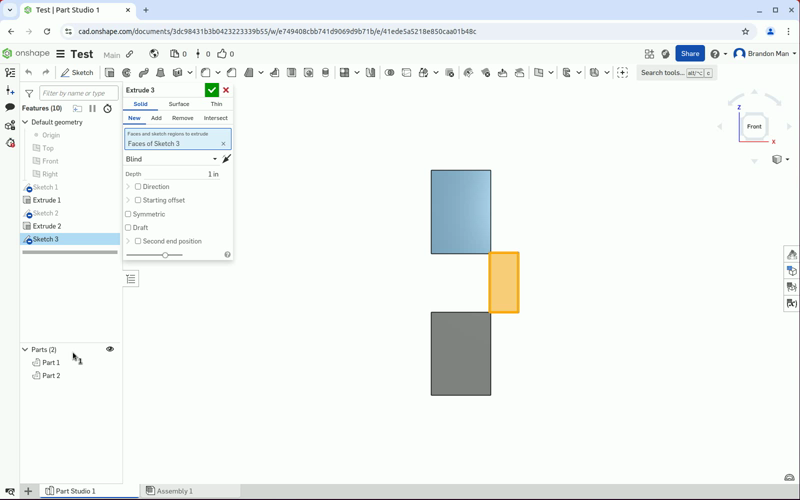
mouse_move(143, 106)
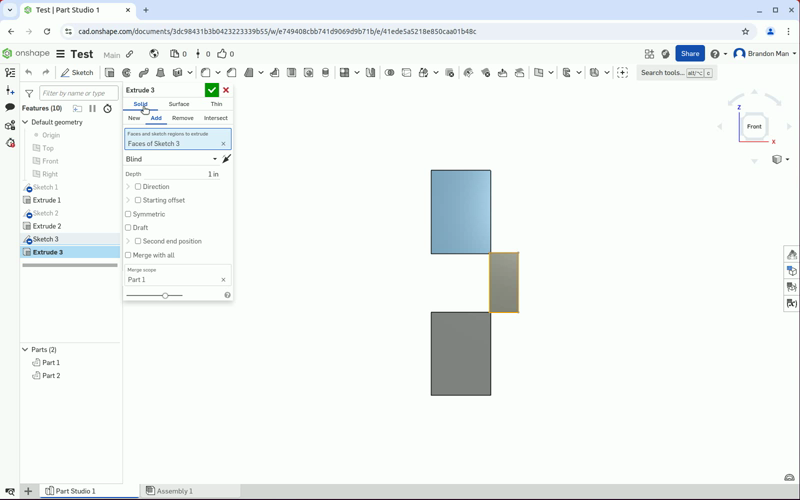
click(143, 106)
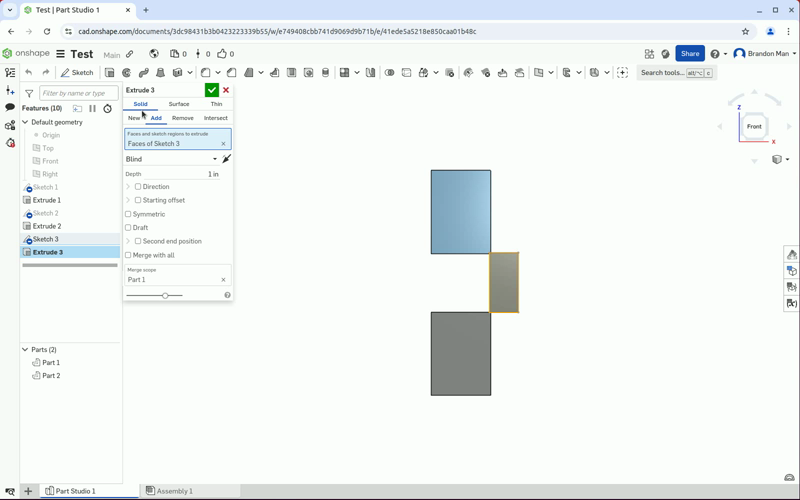
mouse_move(137, 120)
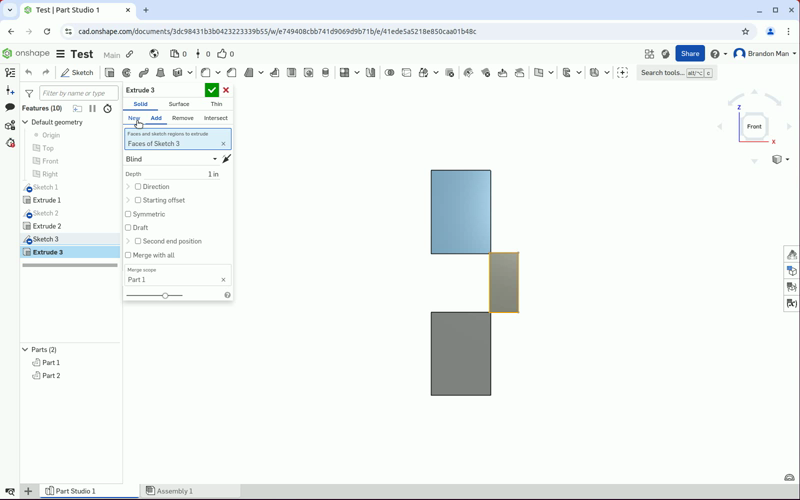
click(137, 120)
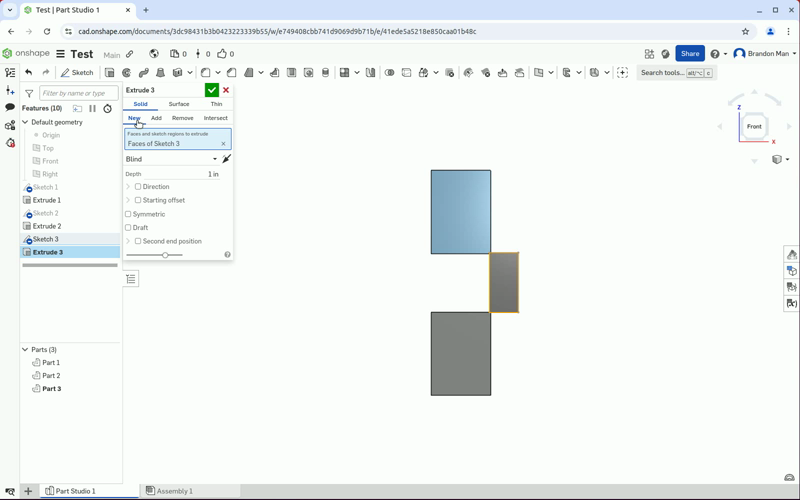
key(tab, 4)
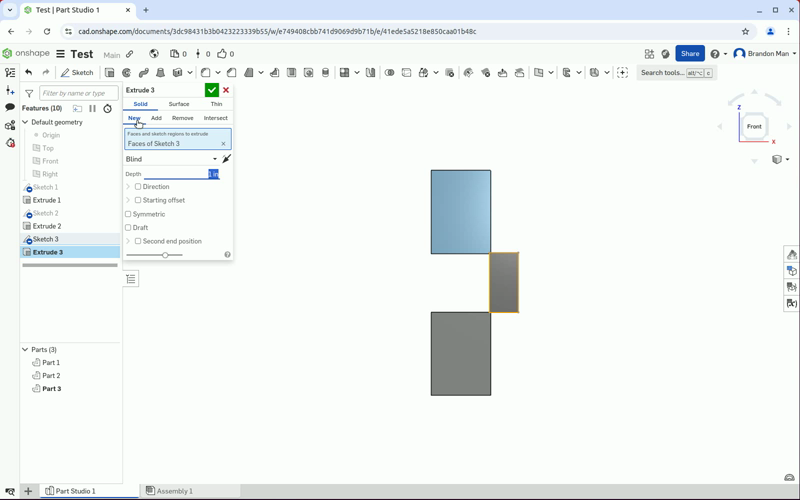
text(-1.204)
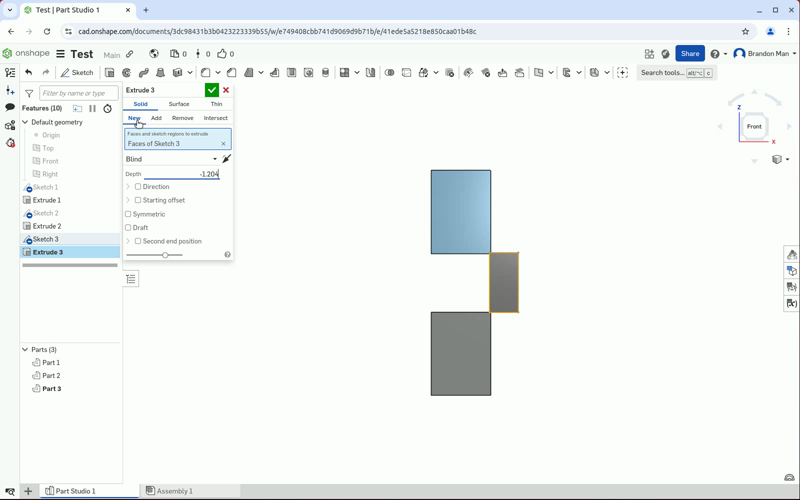
key(enter)
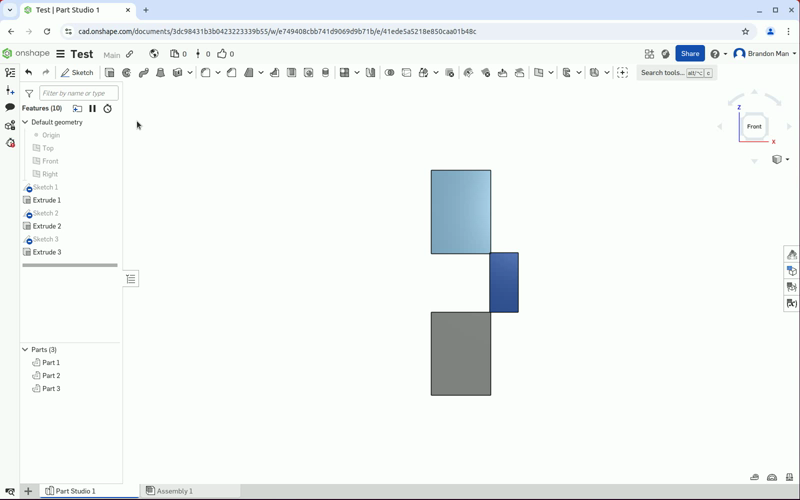
key(shift+h)
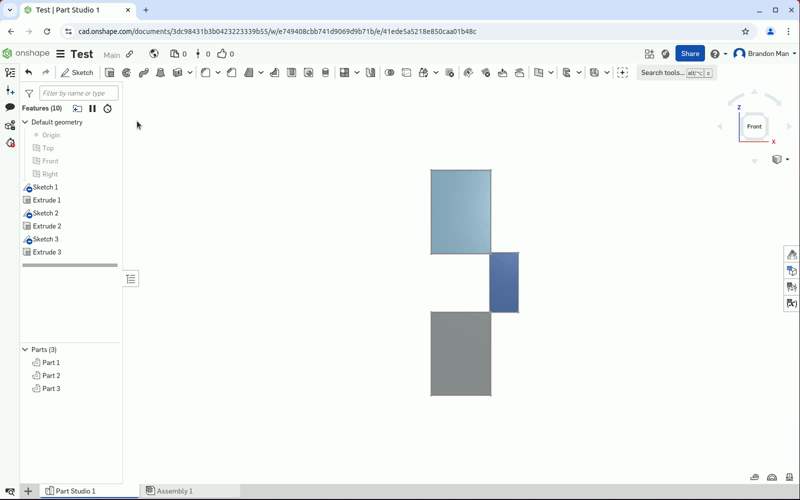
key(shift+h)
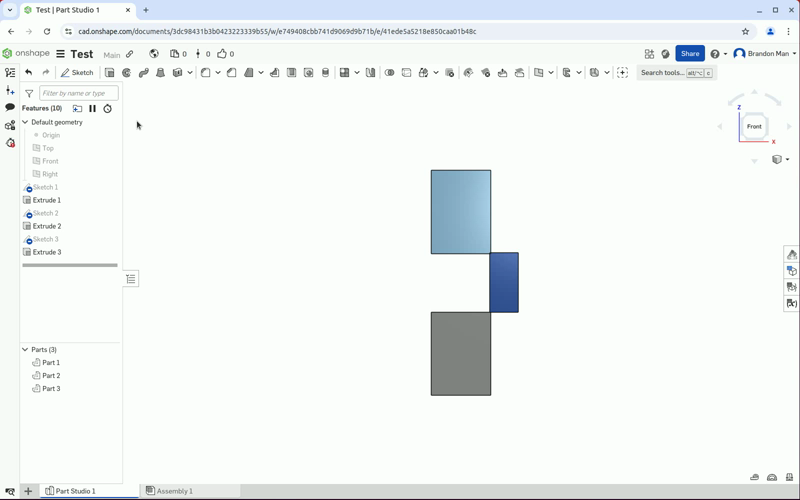
mouse_move(73, 189)
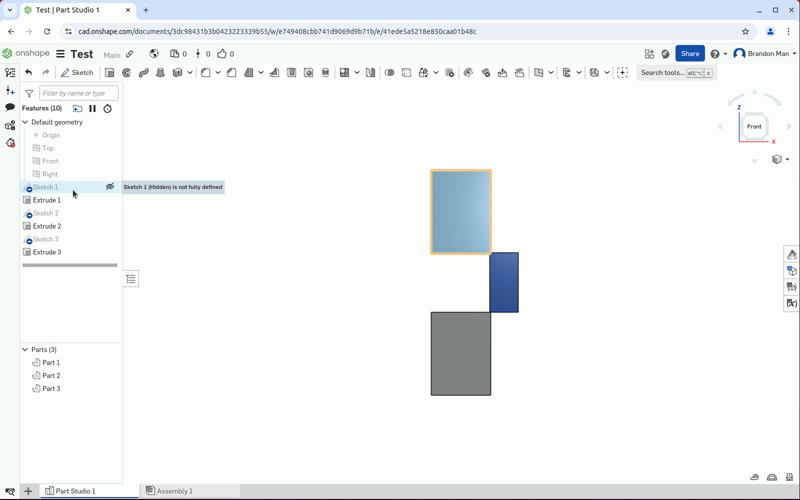
click(73, 189)
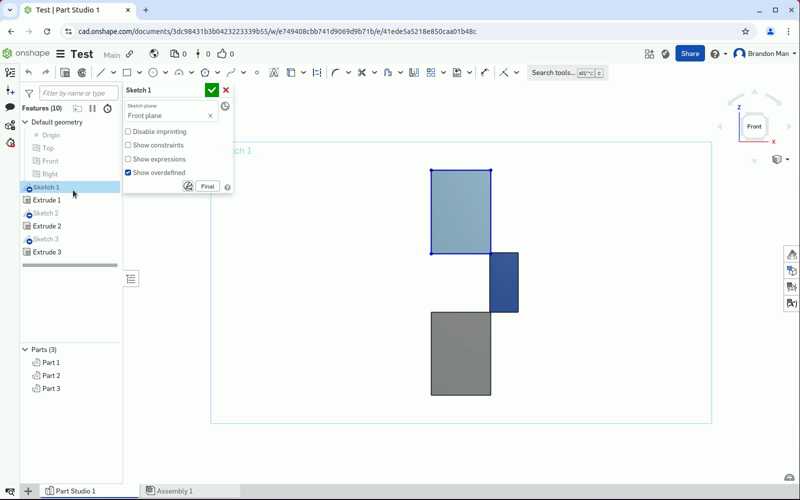
mouse_move(229, 92)
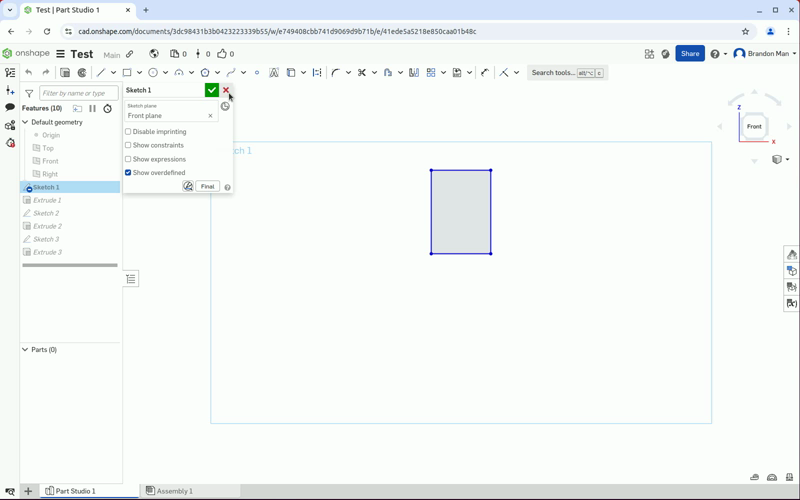
click(229, 92)
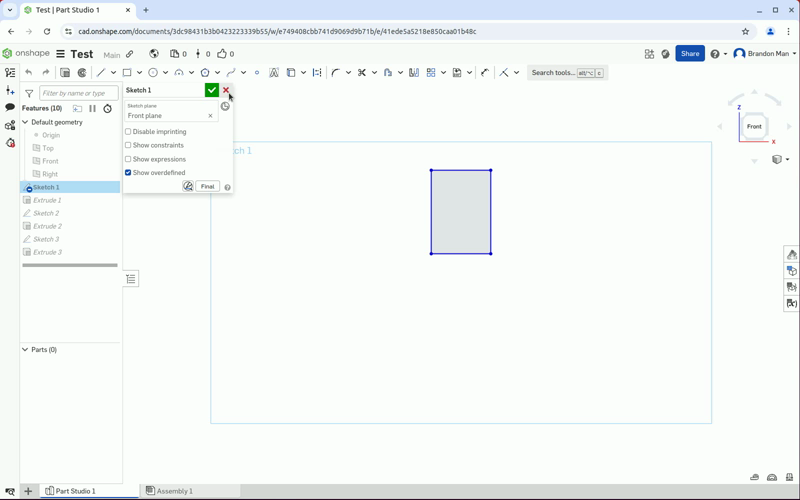
key(shift+s)
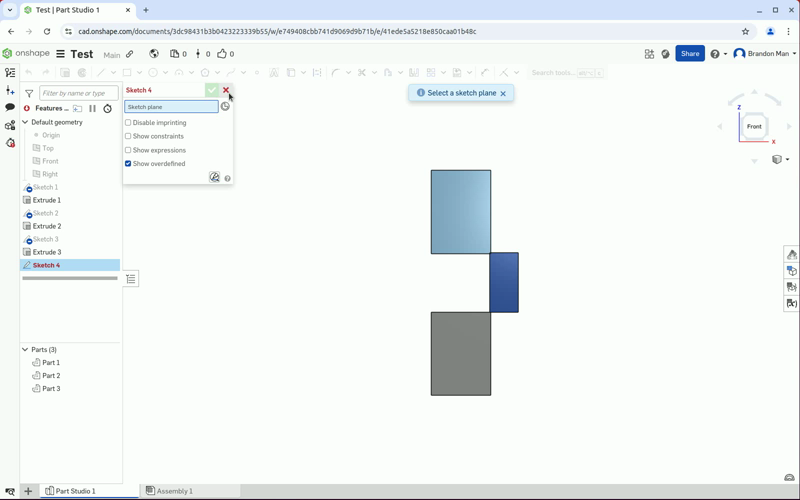
mouse_move(73, 163)
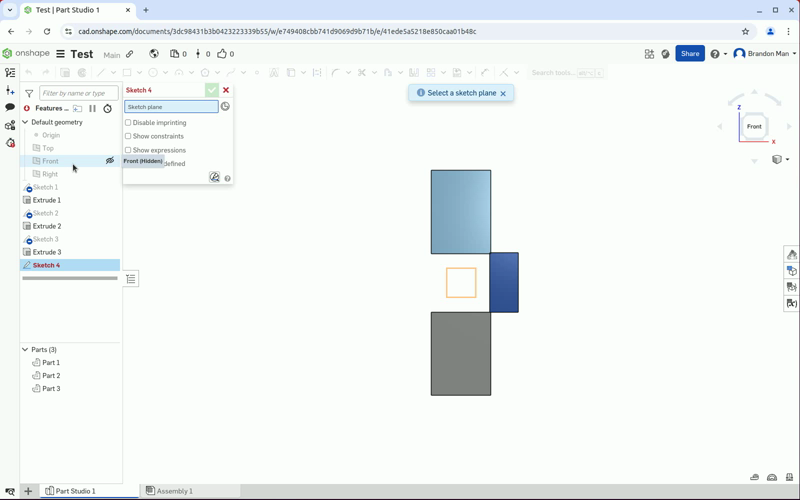
click(73, 163)
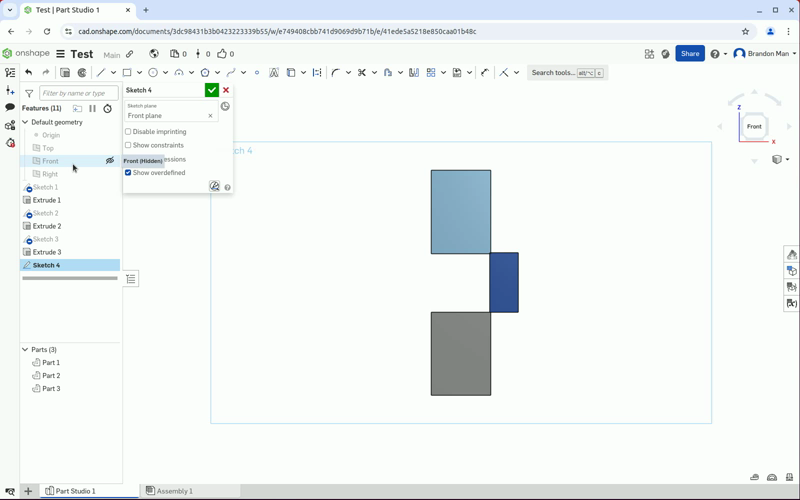
mouse_move(73, 352)
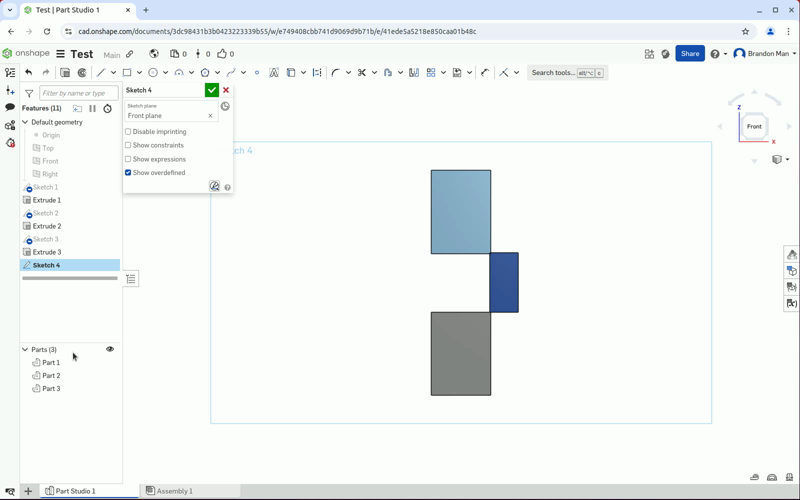
key(y)
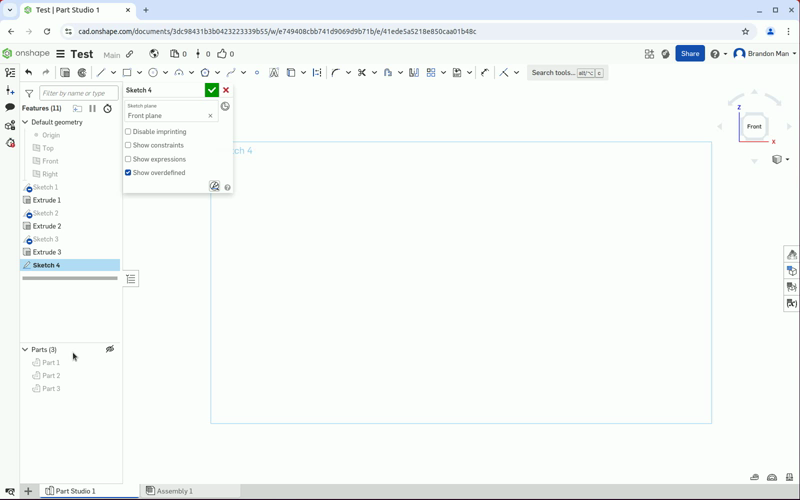
key(l)
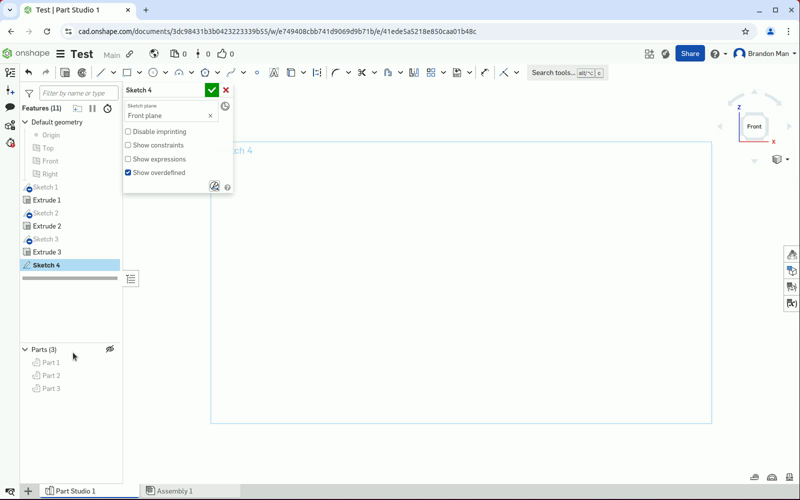
key_down(shift)
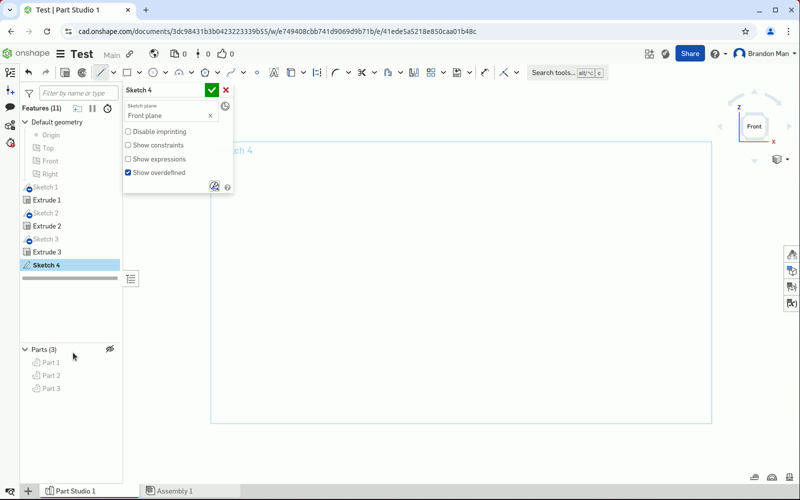
mouse_move(404, 312)
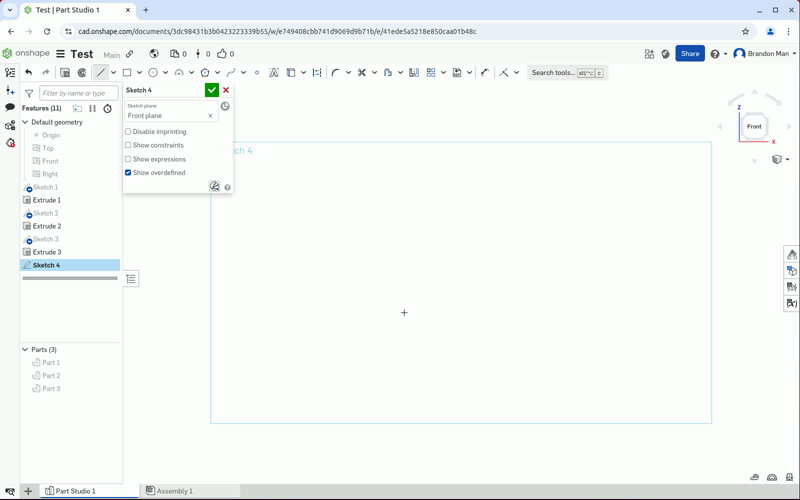
click(404, 312)
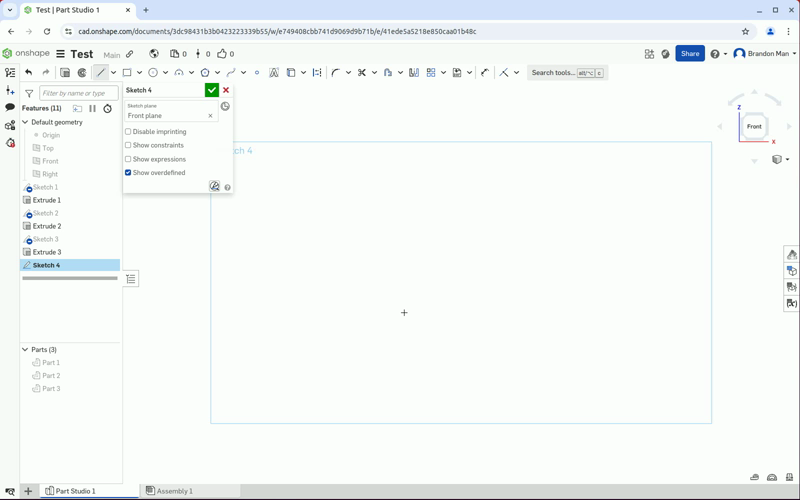
key_up(shift)
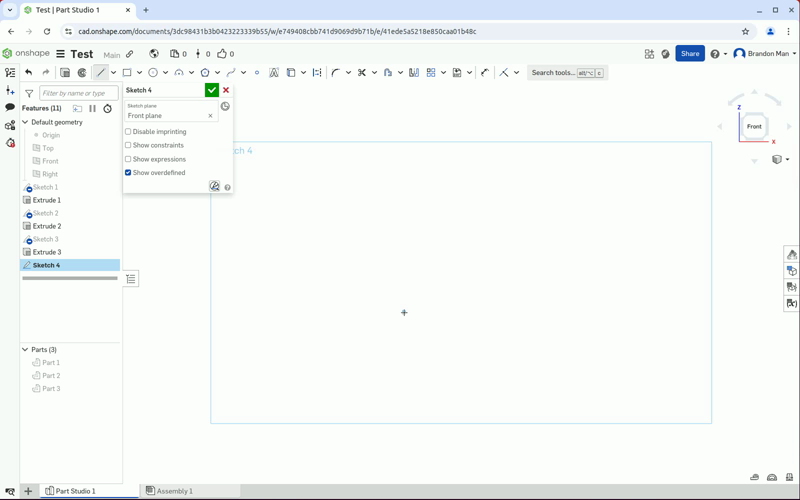
key_down(shift)
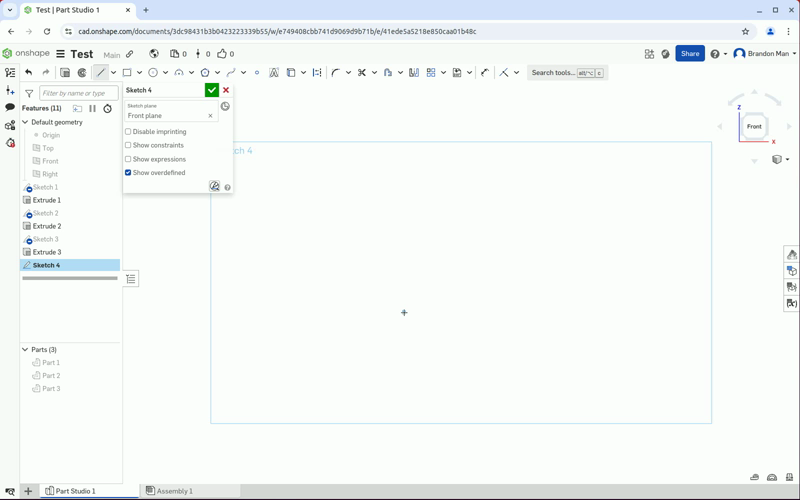
mouse_move(434, 312)
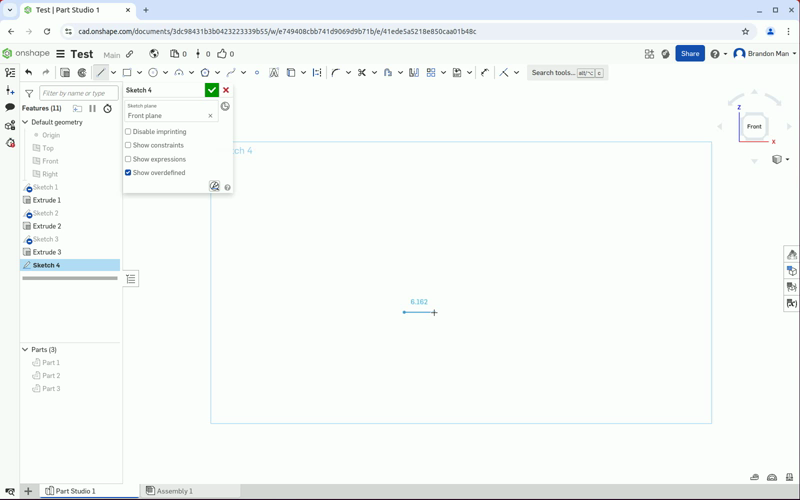
mouse_move(432, 312)
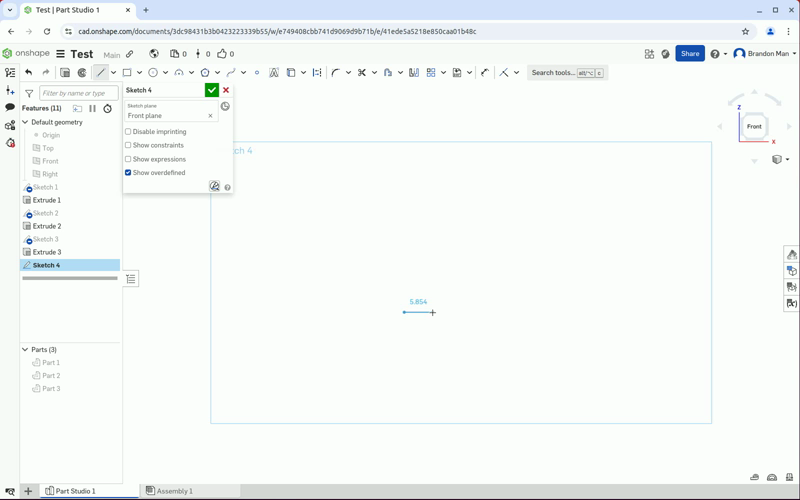
click(432, 312)
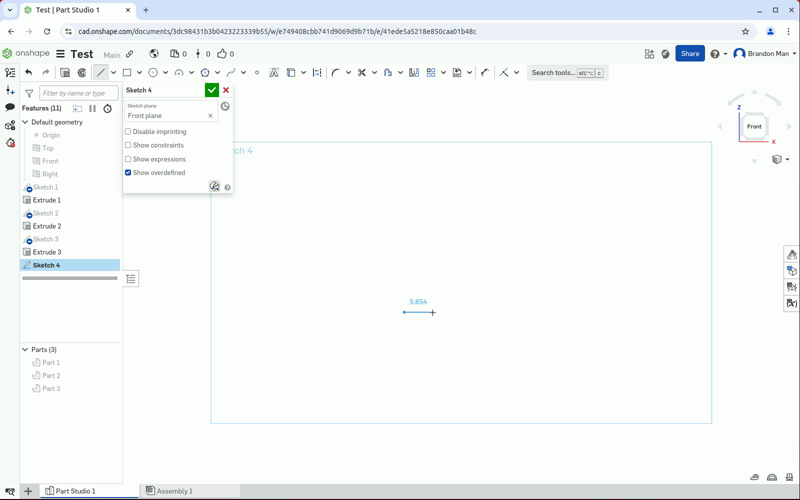
key_up(shift)
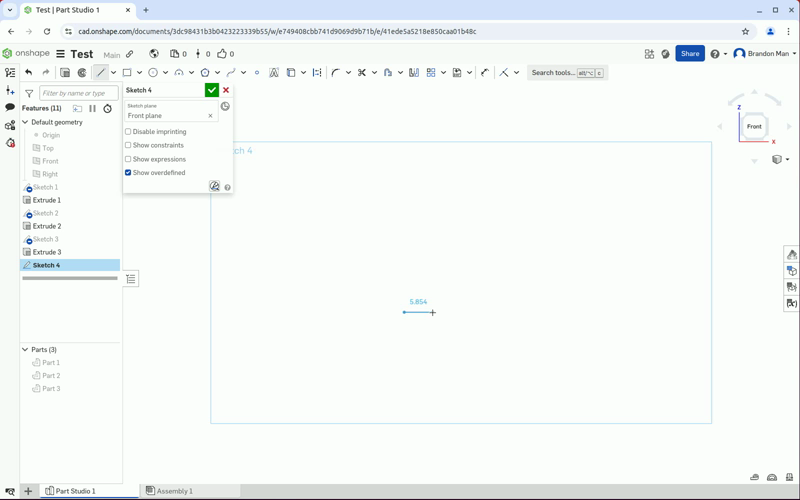
key_down(shift)
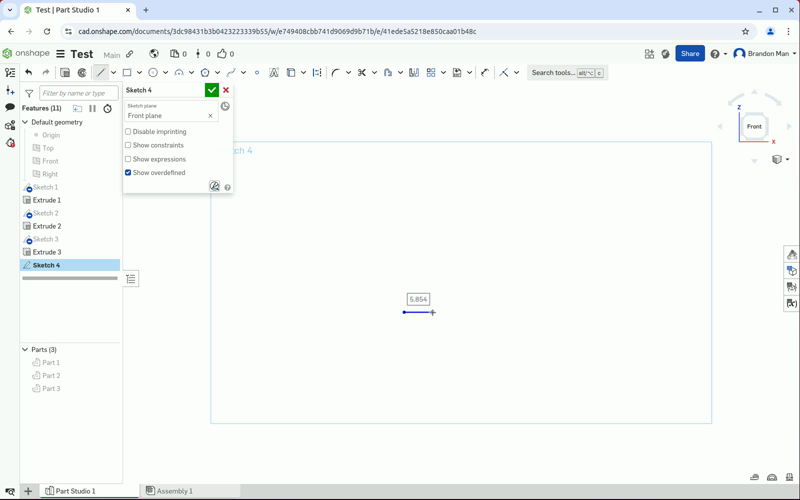
mouse_move(462, 312)
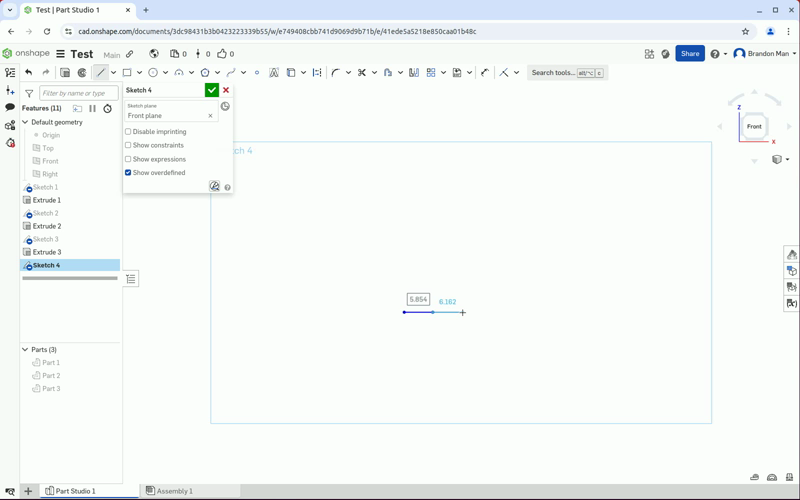
mouse_move(432, 252)
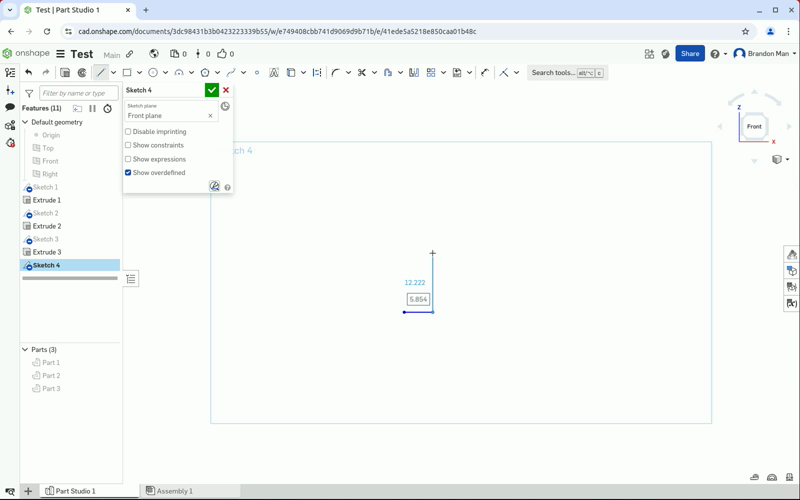
click(432, 252)
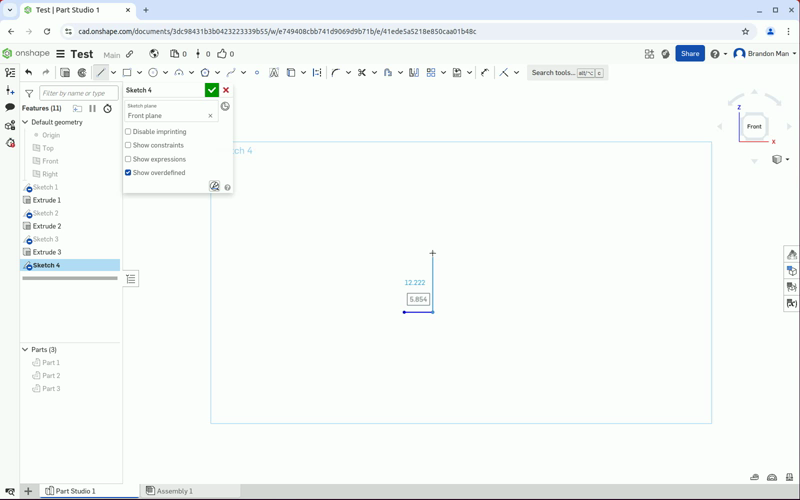
key_up(shift)
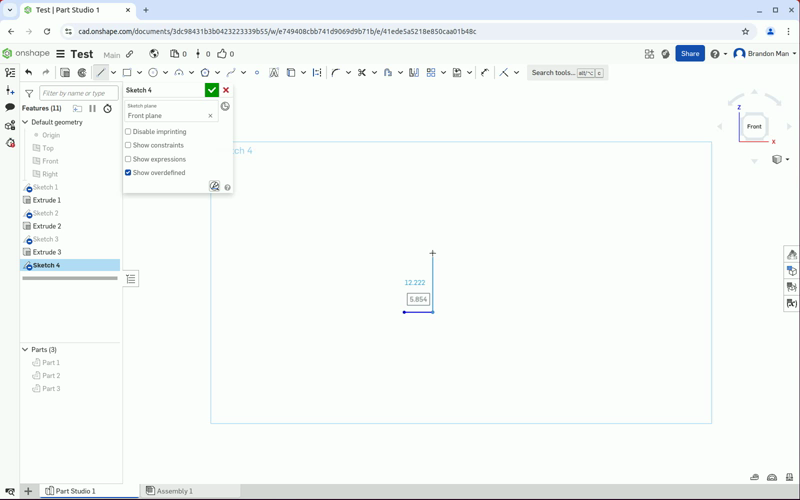
key_down(shift)
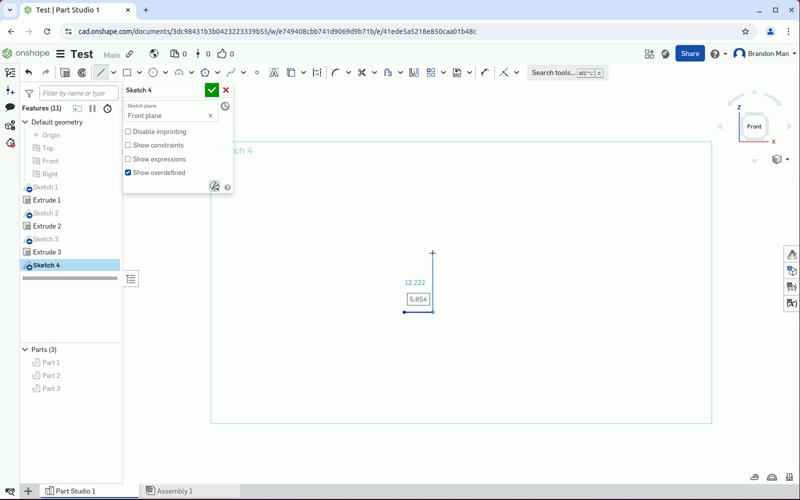
mouse_move(462, 252)
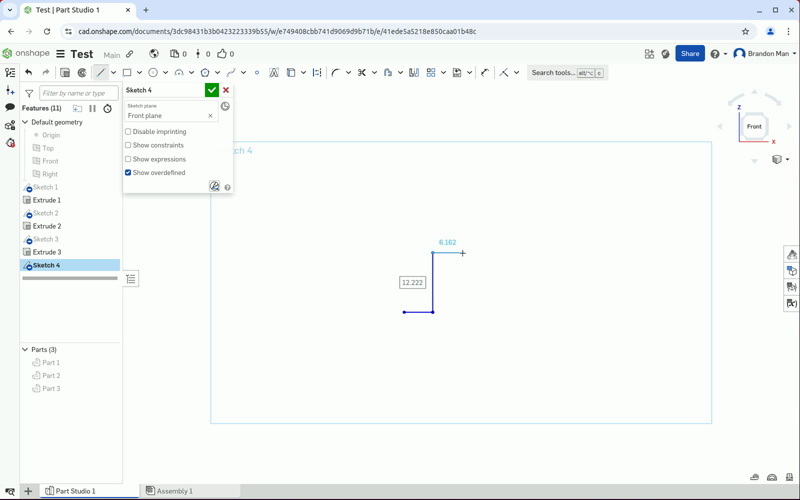
mouse_move(404, 252)
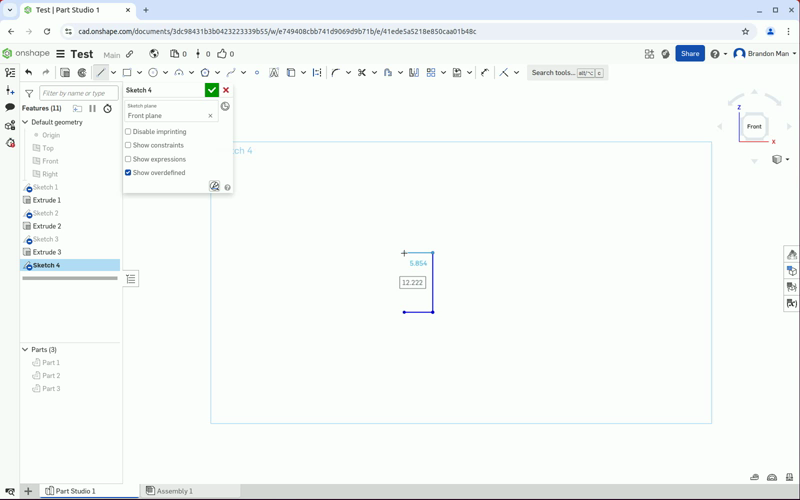
click(404, 252)
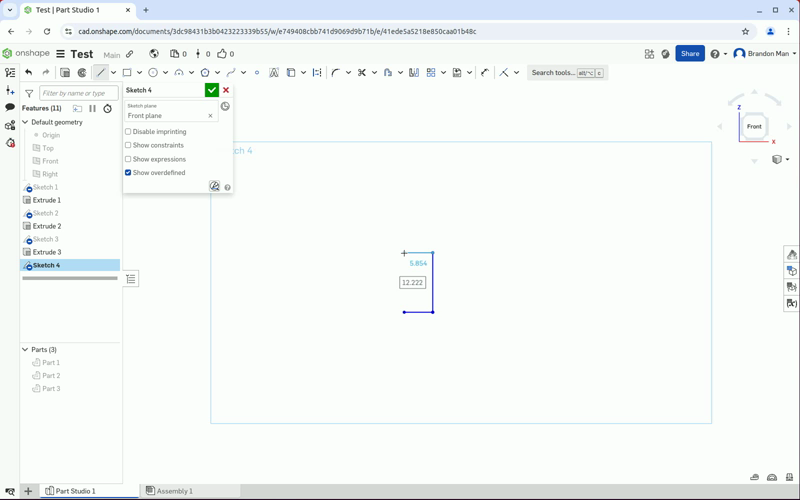
key_up(shift)
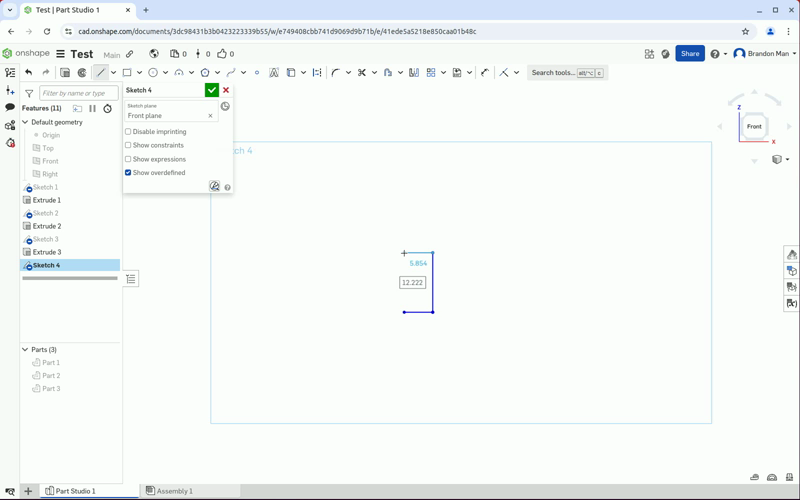
mouse_move(434, 252)
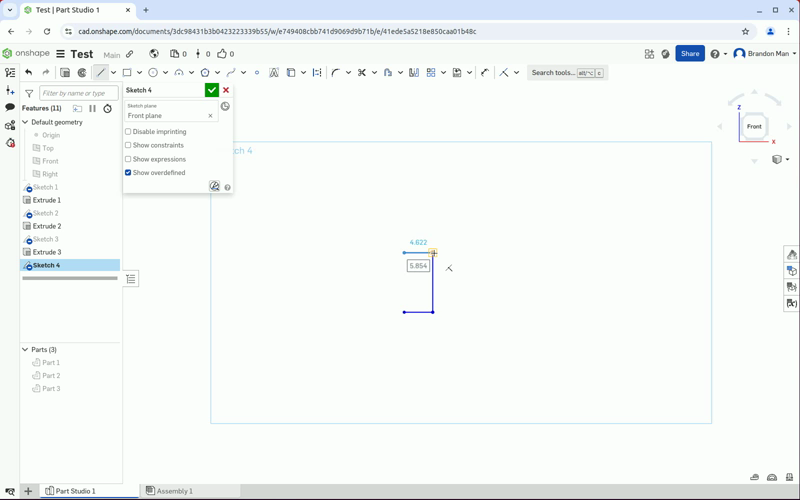
key_down(shift)
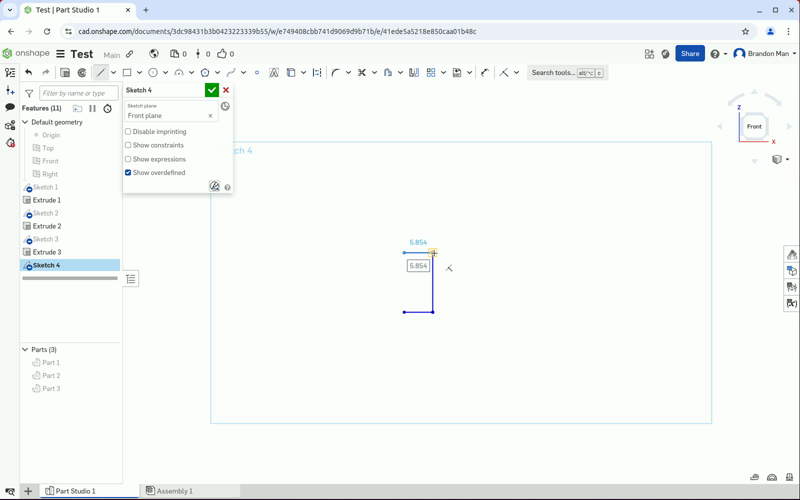
mouse_move(404, 312)
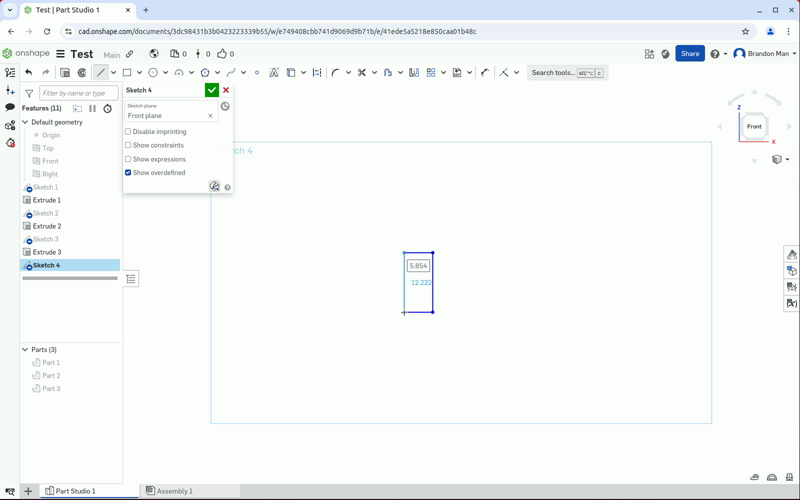
key_up(shift)
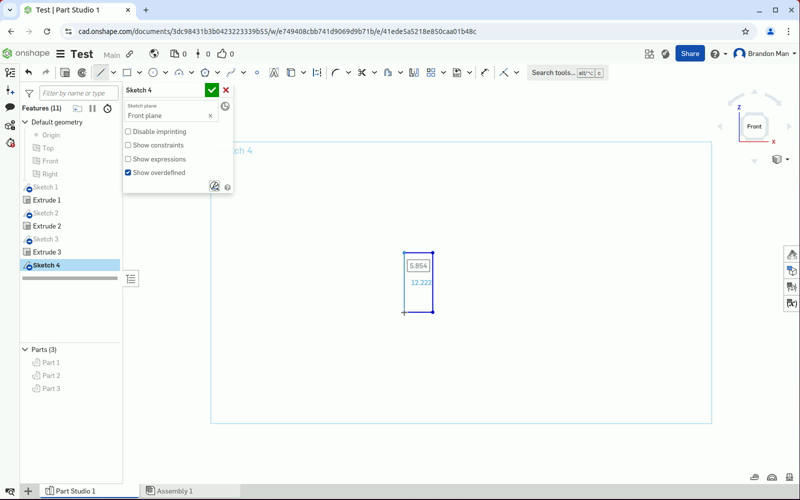
click(404, 312)
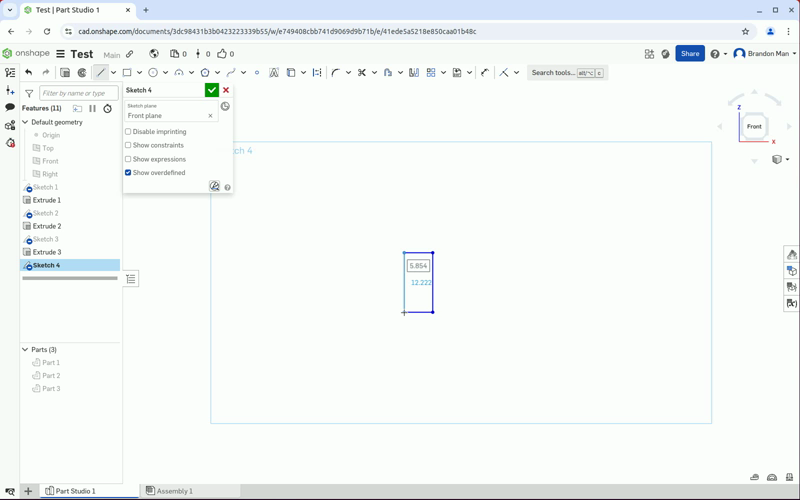
key(esc)
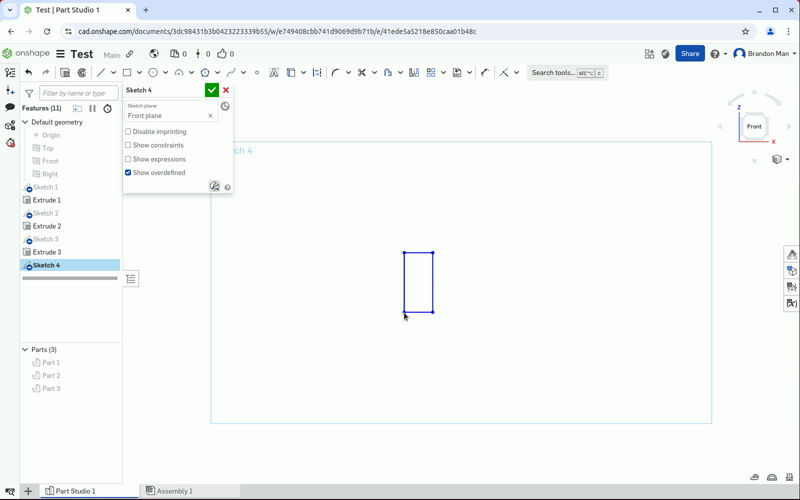
mouse_move(421, 271)
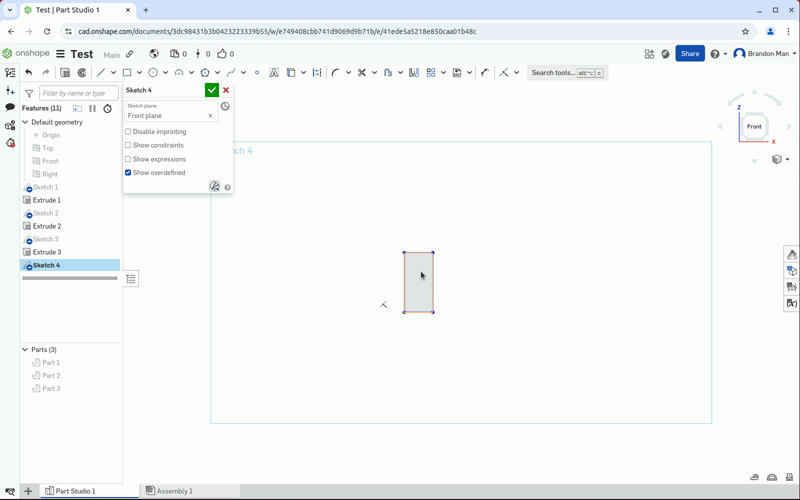
scroll(6)
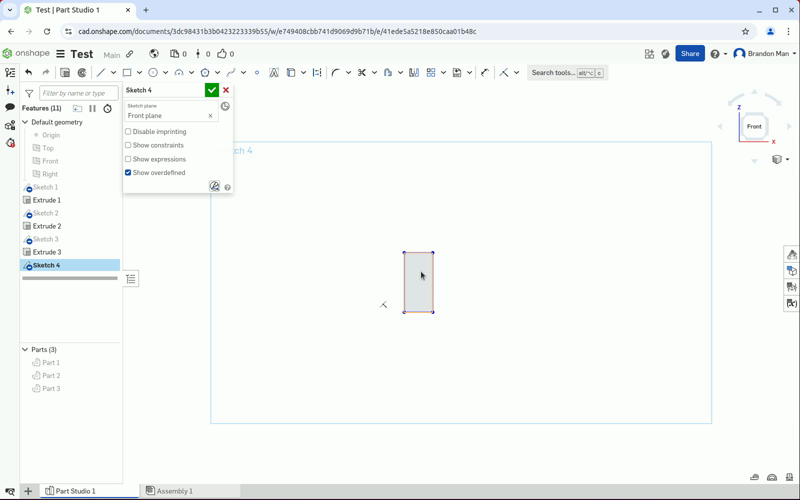
scroll(6)
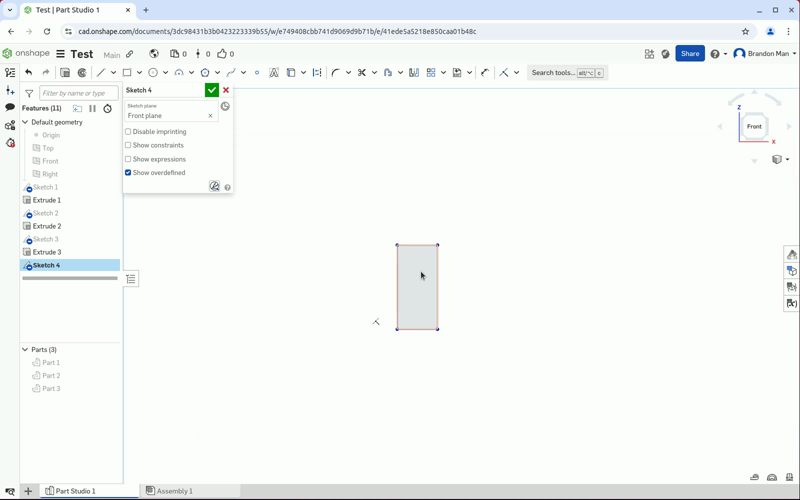
scroll(6)
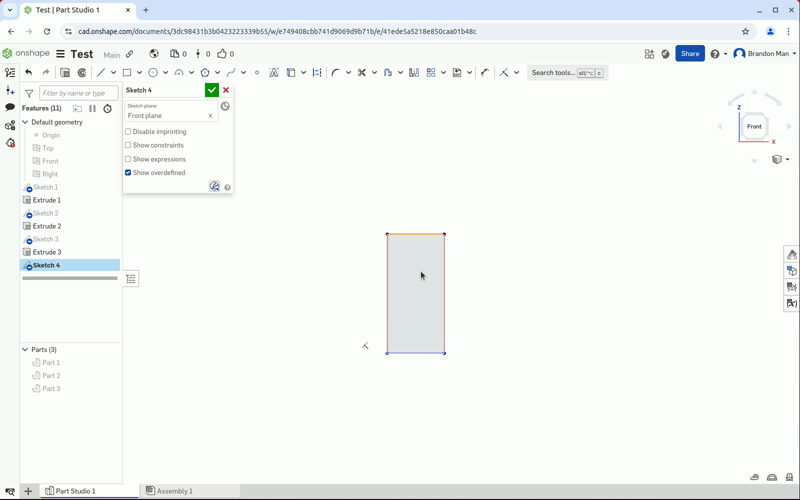
scroll(6)
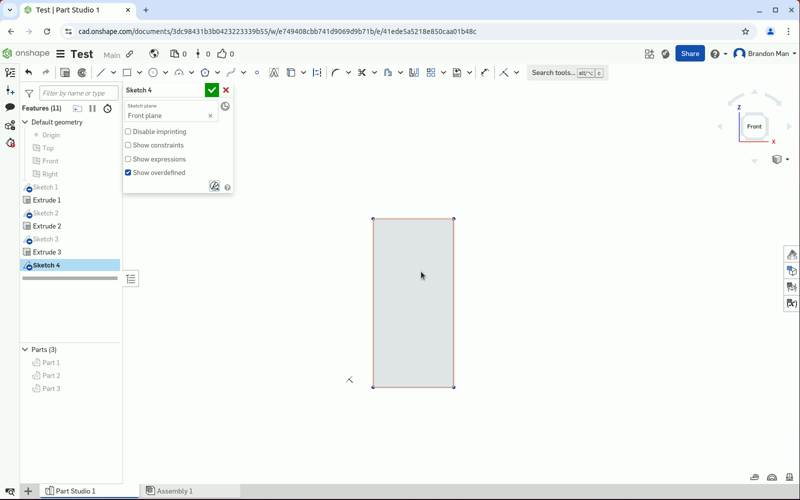
scroll(6)
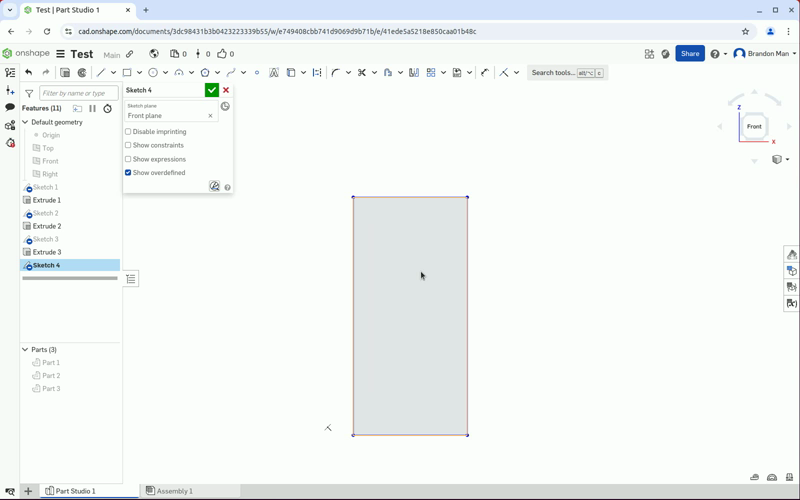
scroll(6)
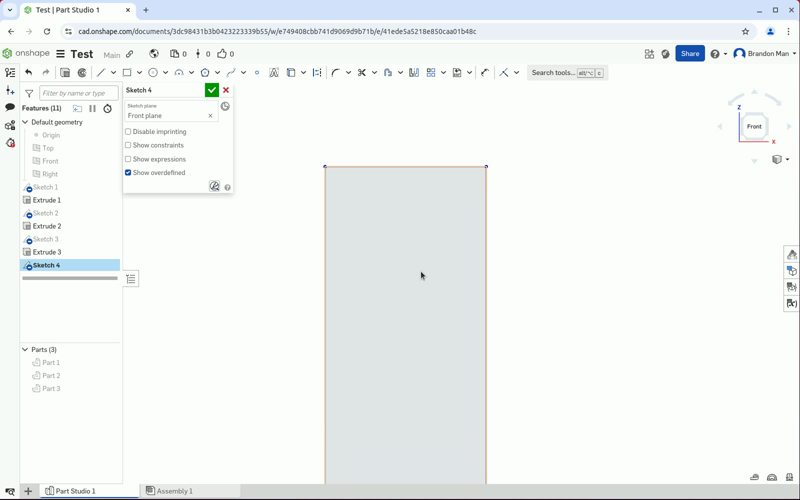
scroll(6)
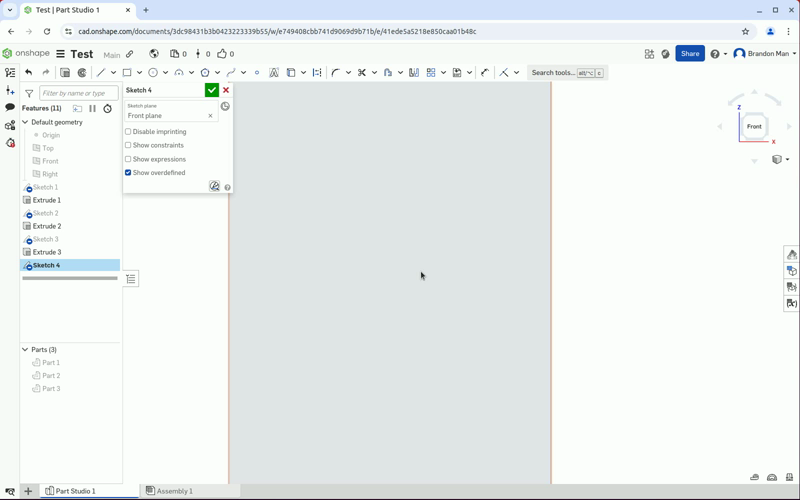
click(421, 271)
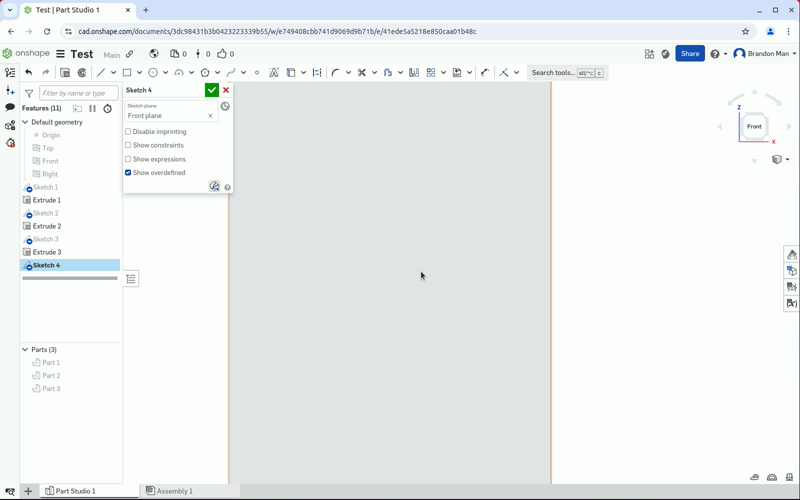
scroll(-6)
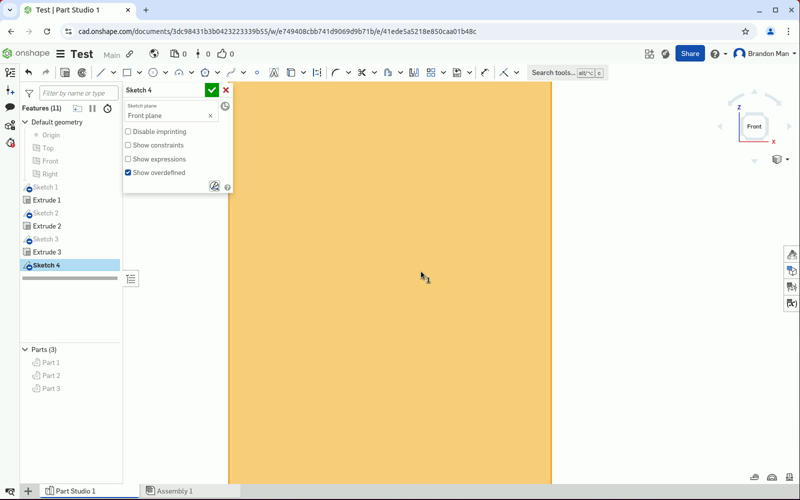
scroll(-6)
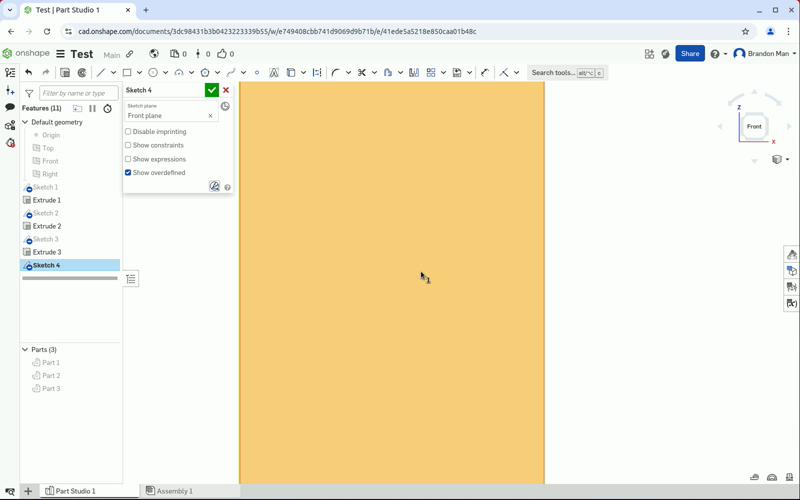
scroll(-6)
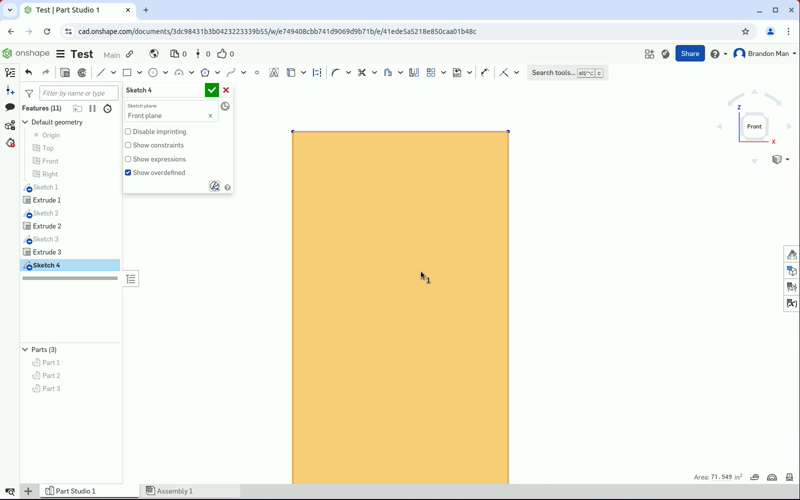
scroll(-6)
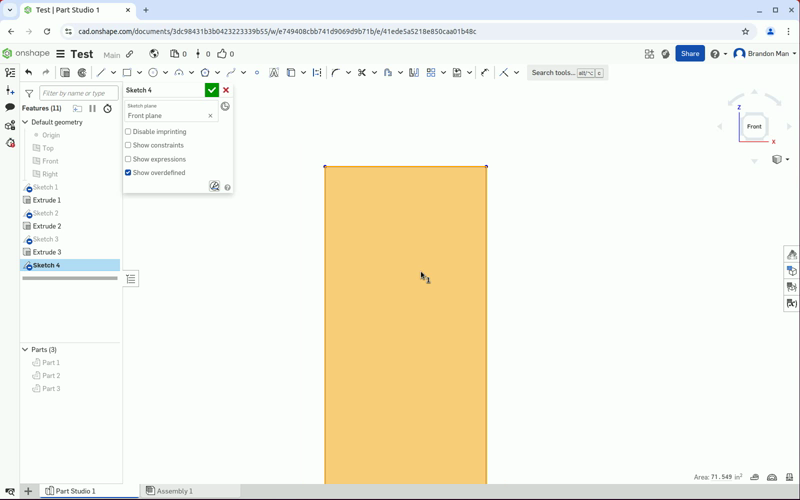
scroll(-6)
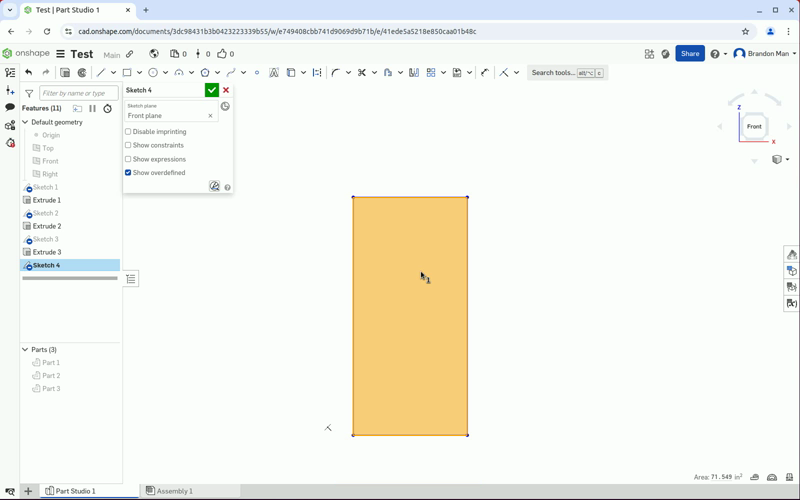
scroll(-6)
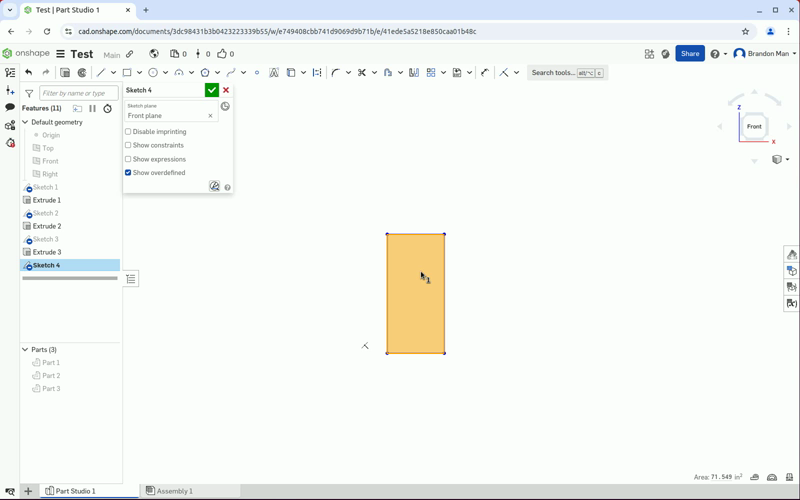
scroll(-6)
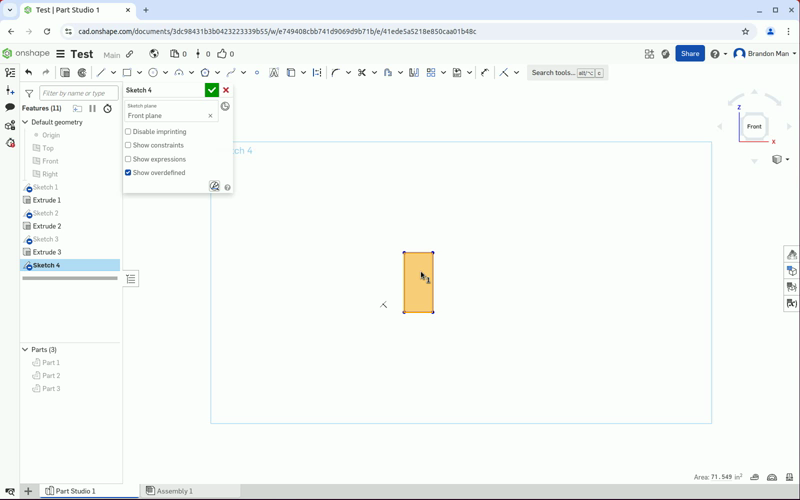
mouse_move(73, 352)
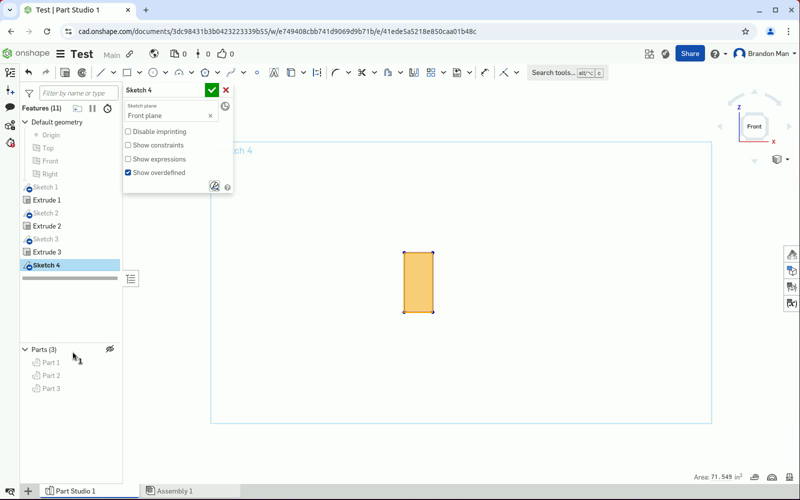
key(shift+y)
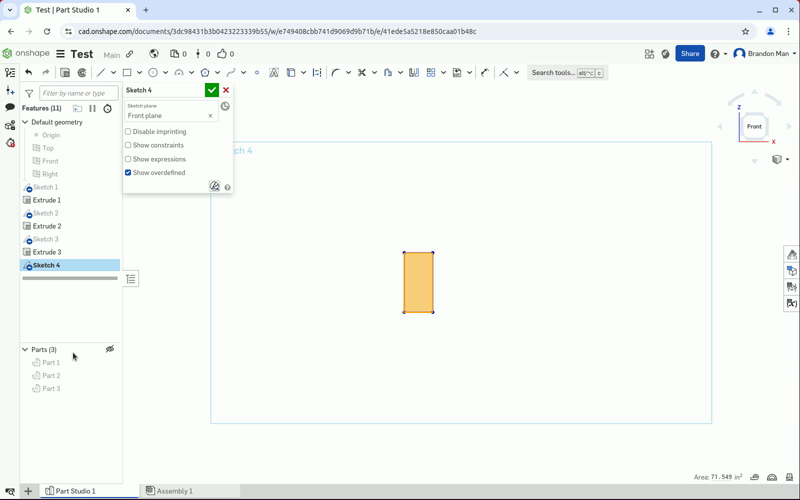
key(shift+e)
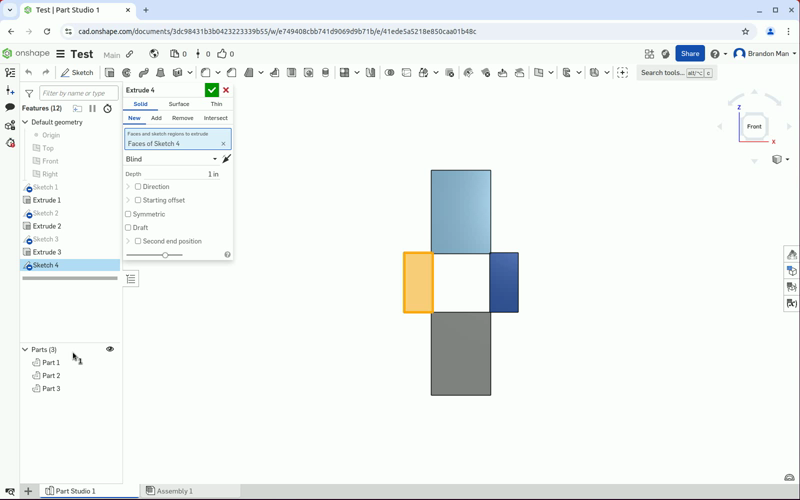
mouse_move(143, 106)
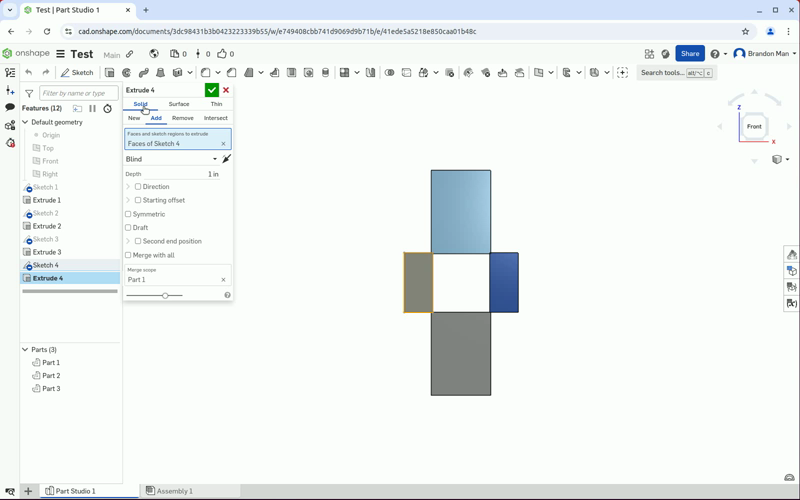
click(143, 106)
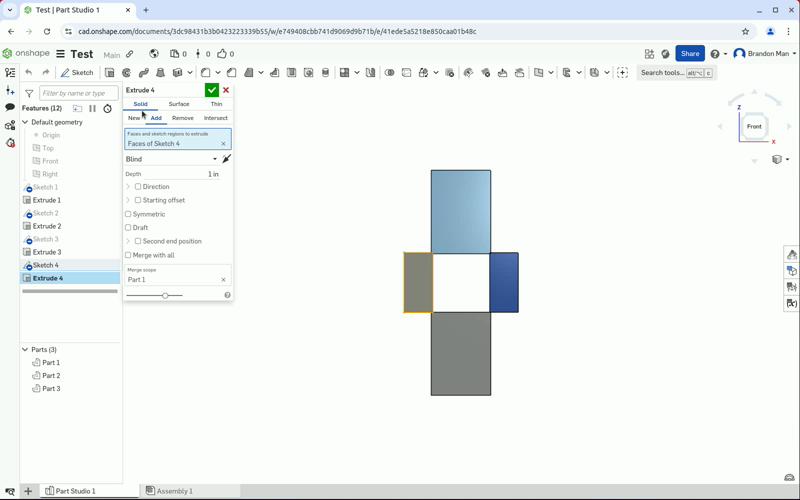
mouse_move(137, 120)
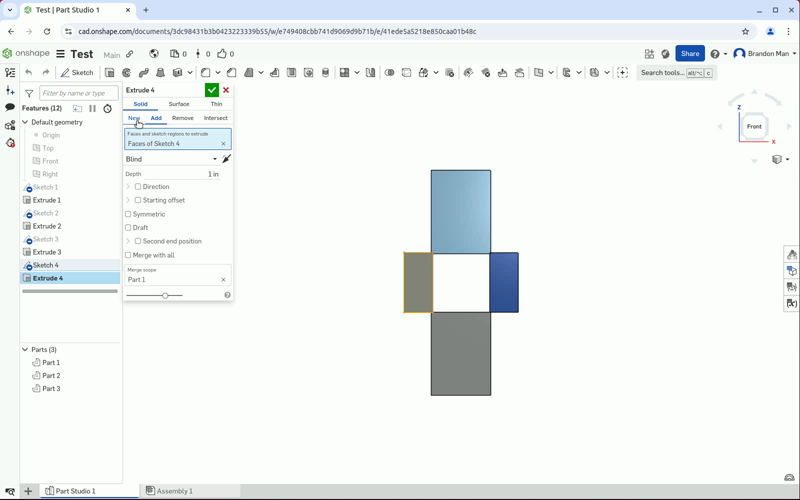
click(137, 120)
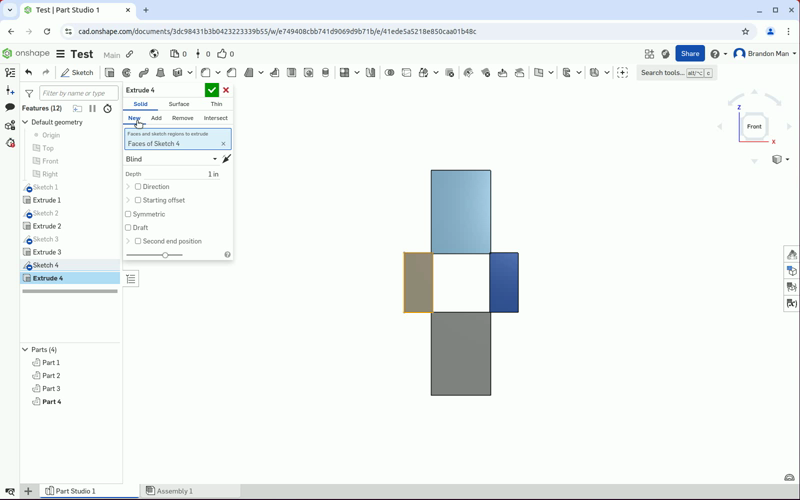
key(tab, 4)
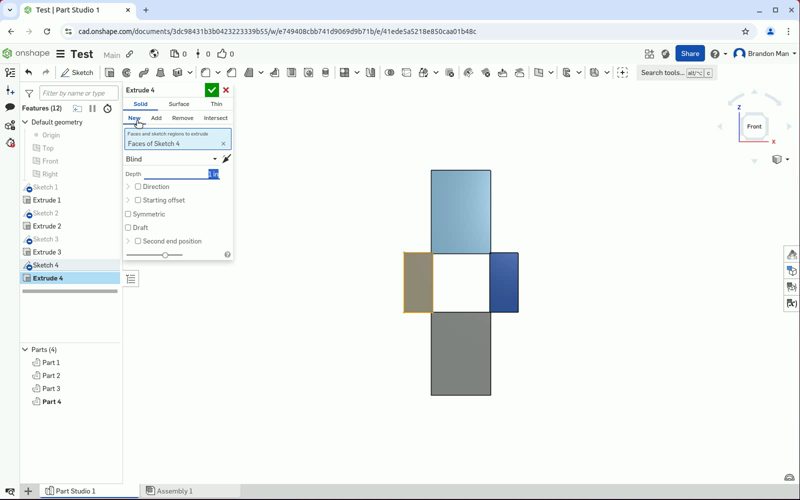
text(-1.204)
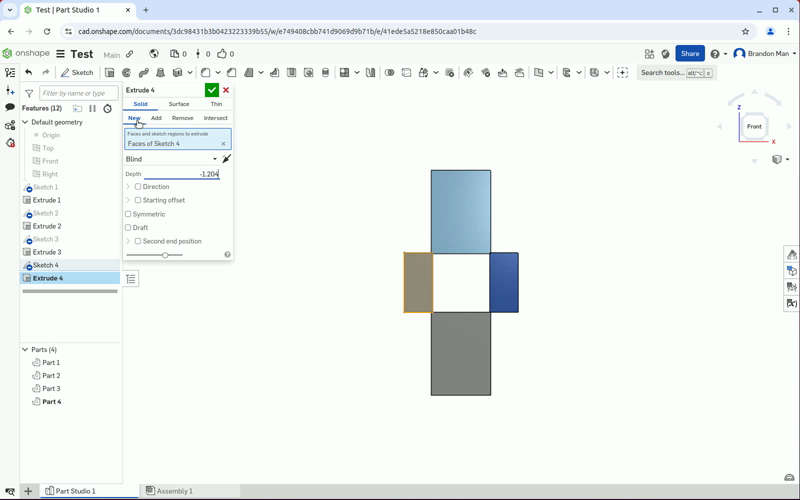
key(enter)
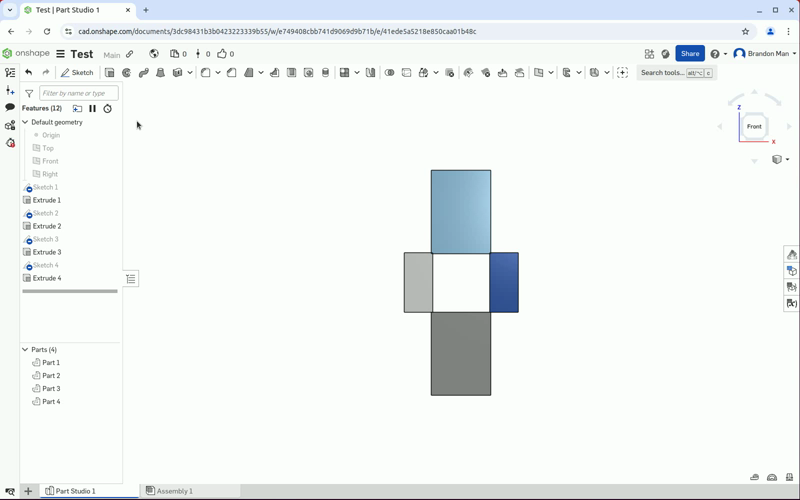
key(shift+h)
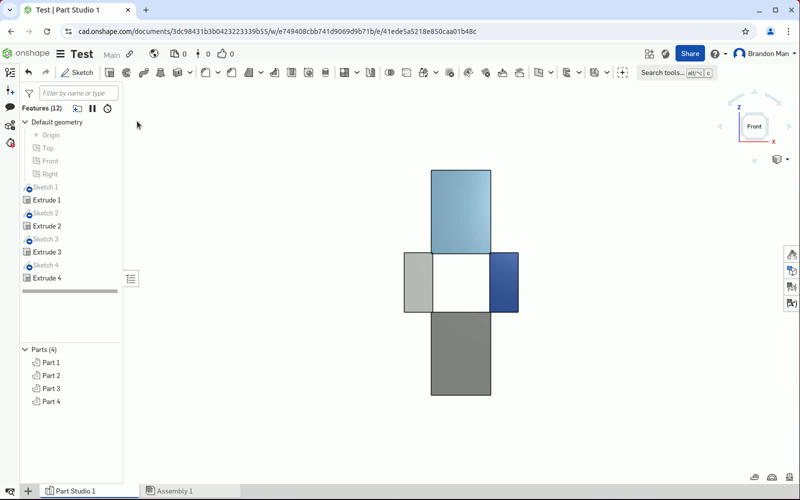
key(shift+h)
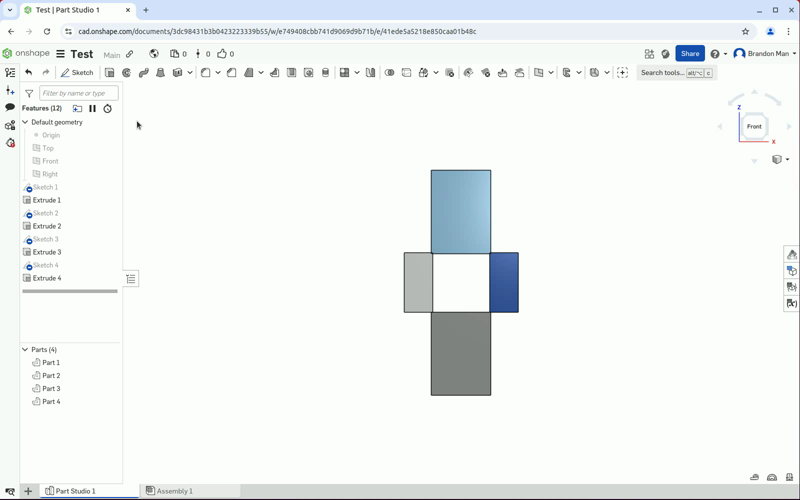
mouse_move(73, 189)
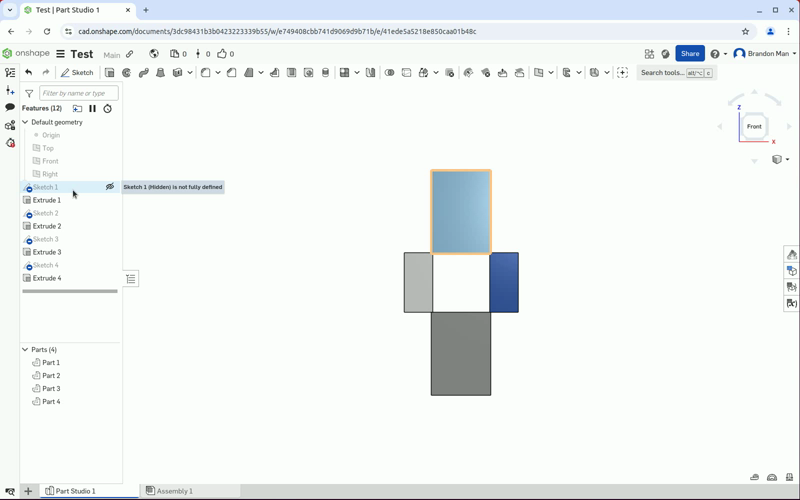
click(73, 189)
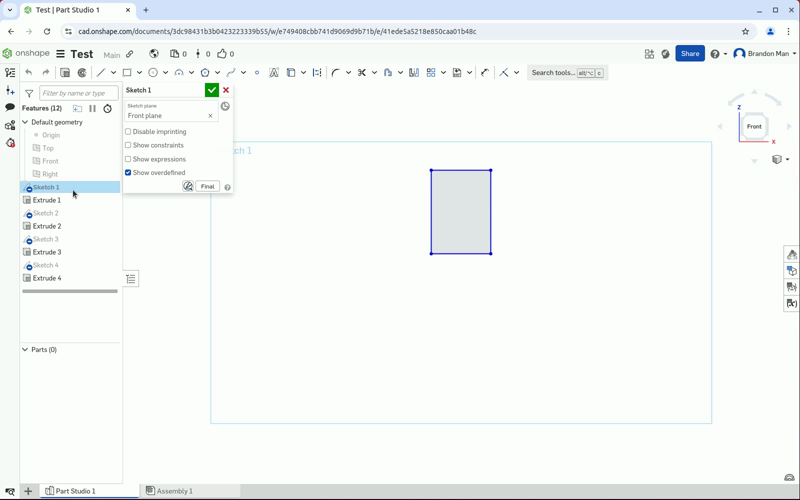
mouse_move(229, 92)
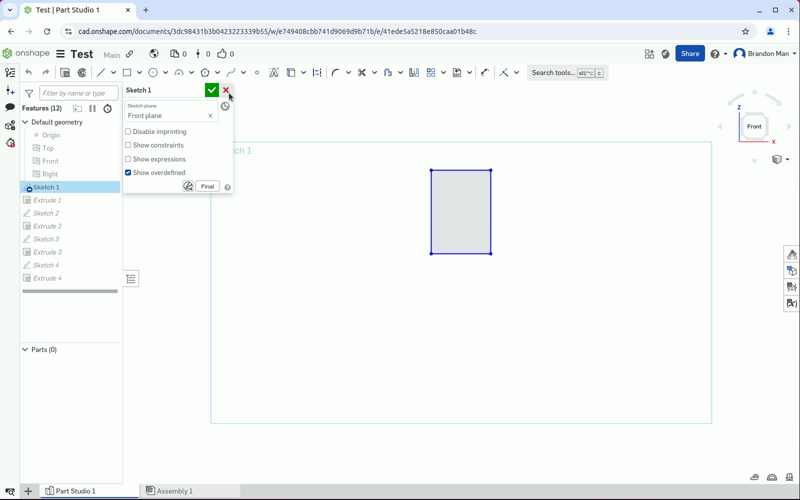
click(229, 92)
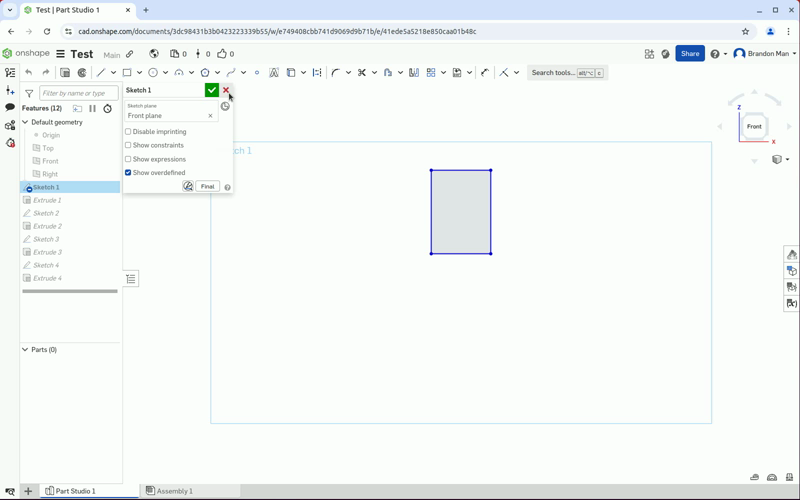
key(shift+s)
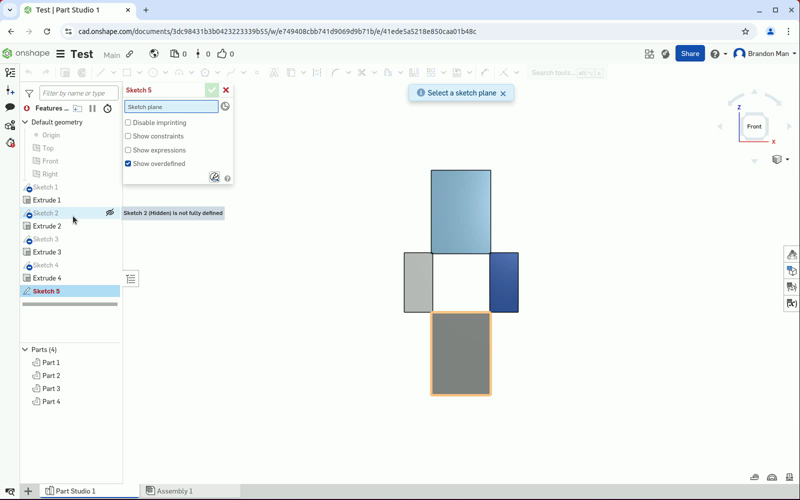
scroll(3)
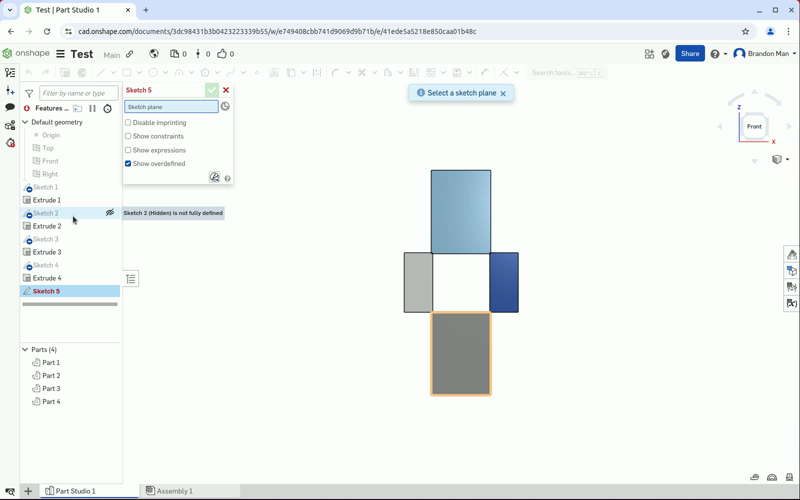
mouse_move(73, 163)
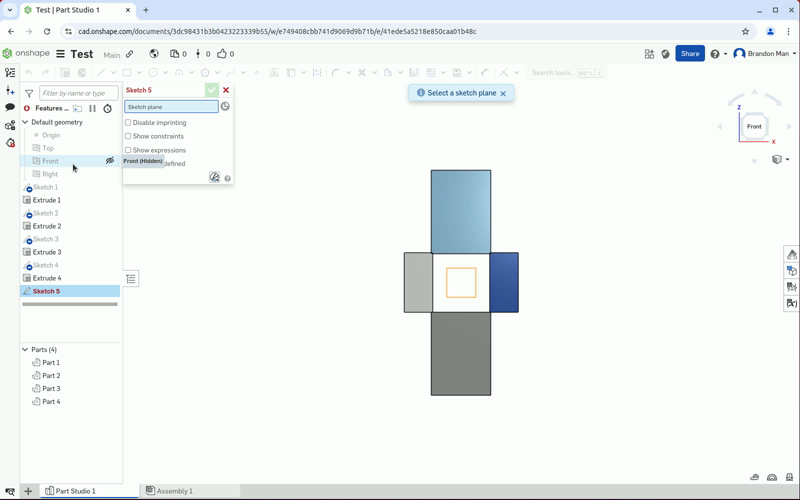
click(73, 163)
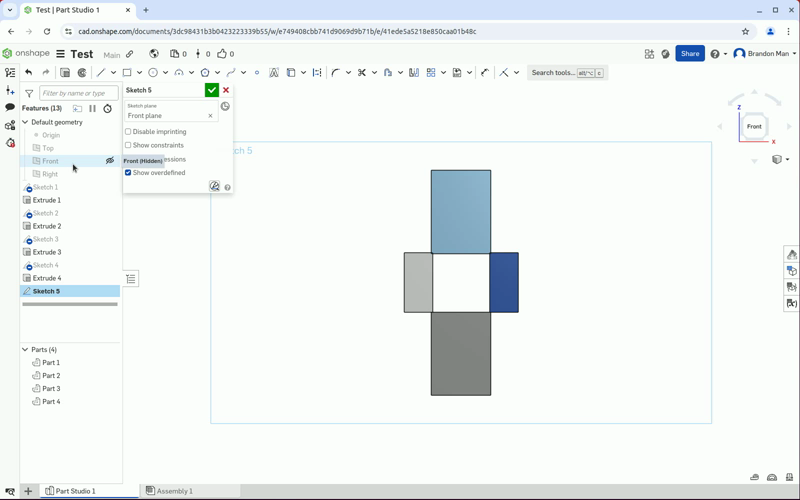
mouse_move(73, 352)
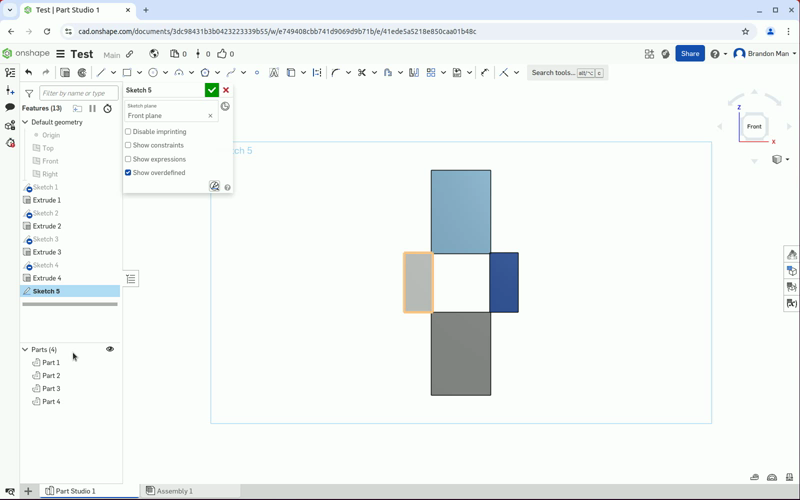
key(y)
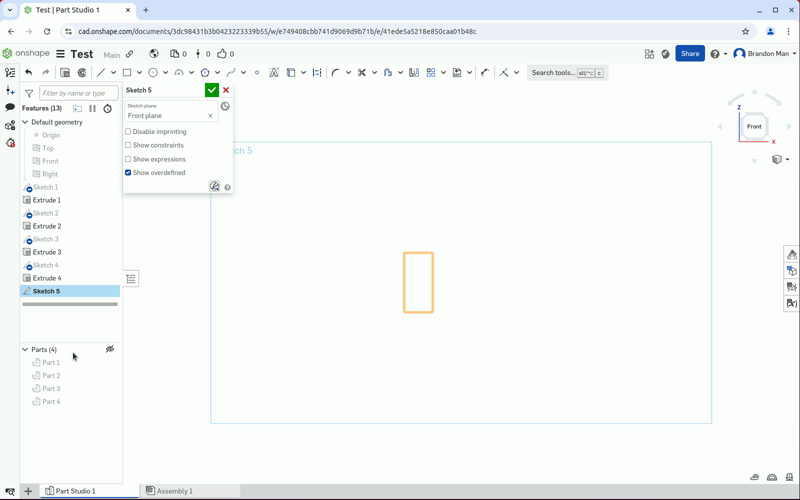
key(l)
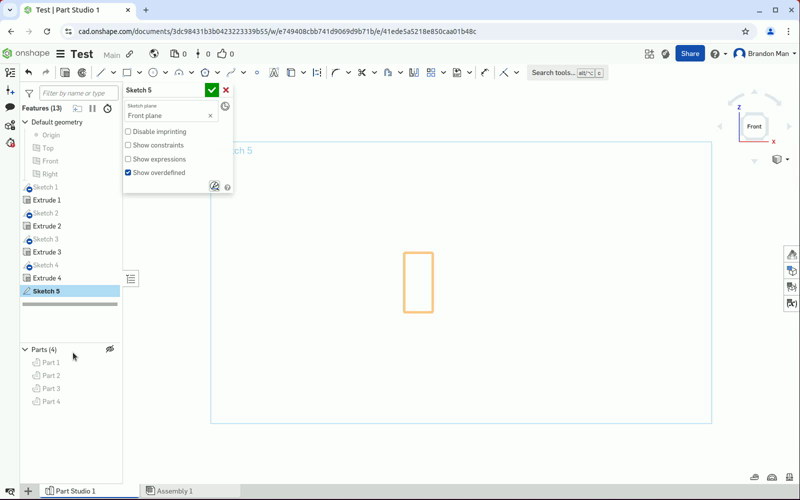
key_down(shift)
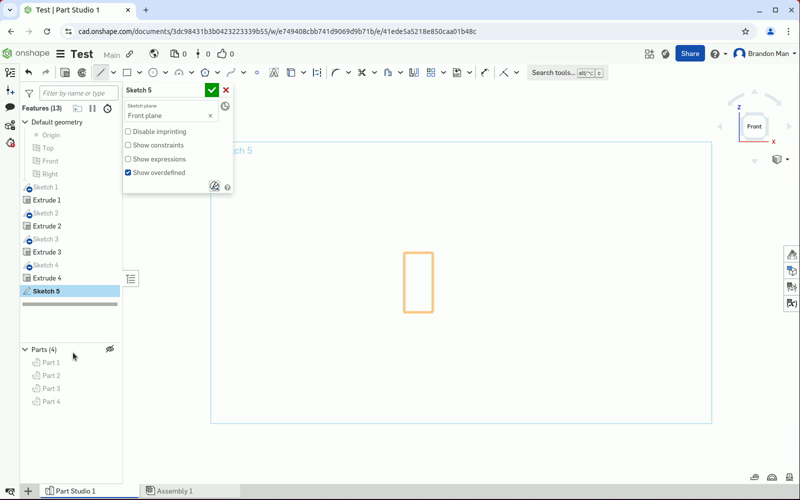
mouse_move(431, 312)
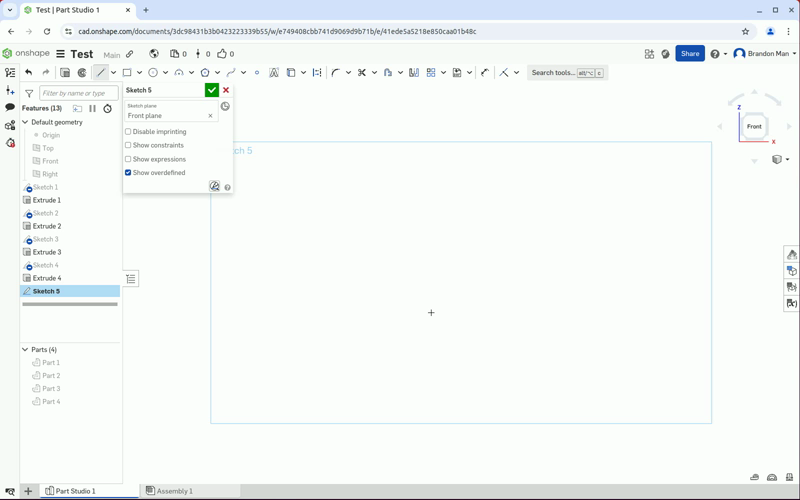
click(431, 312)
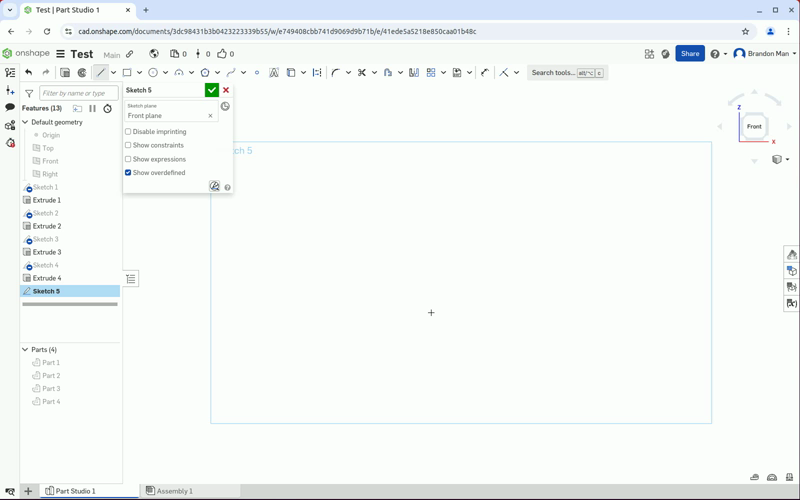
key_up(shift)
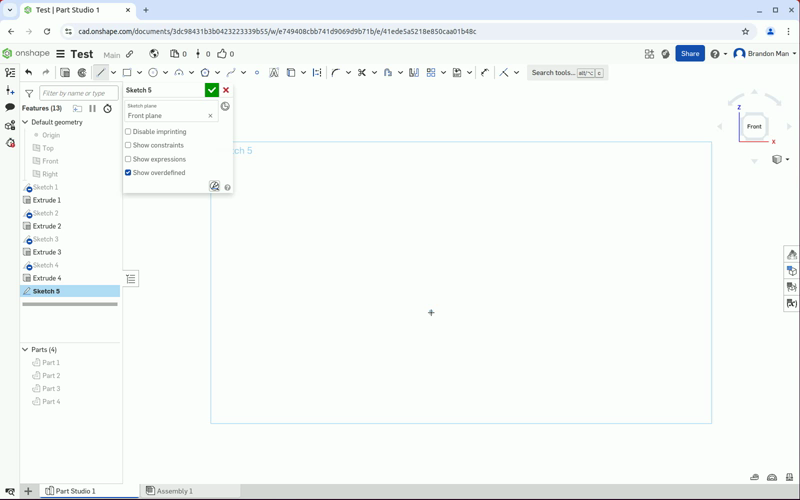
key_down(shift)
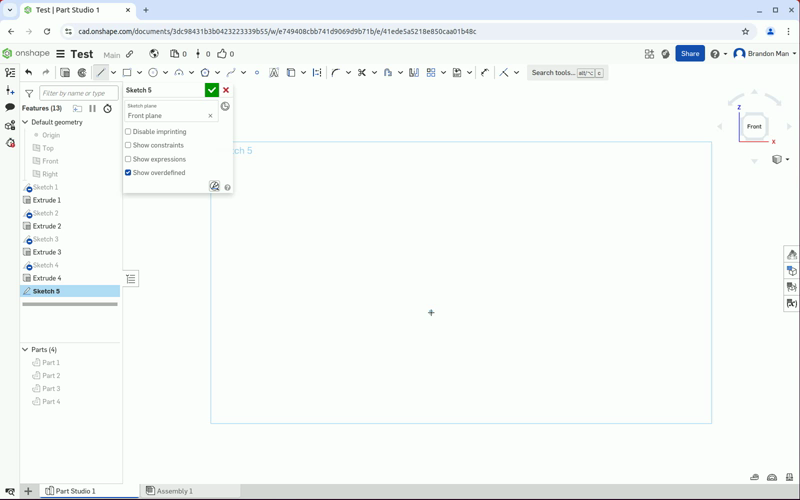
mouse_move(461, 312)
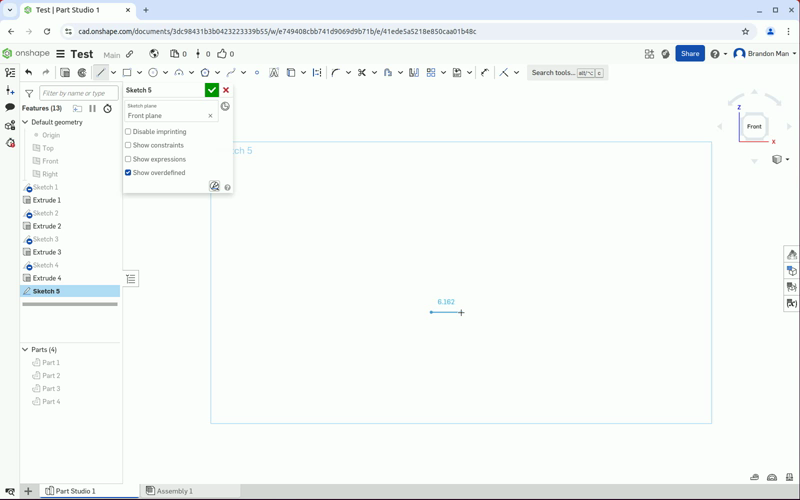
mouse_move(490, 312)
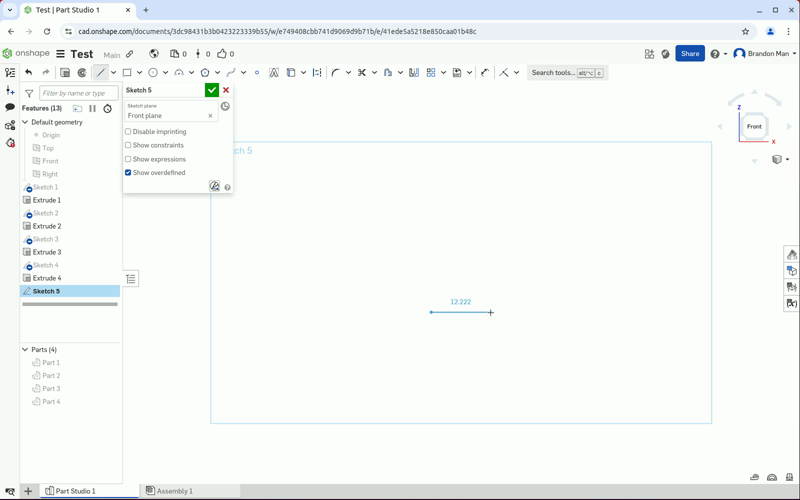
click(490, 312)
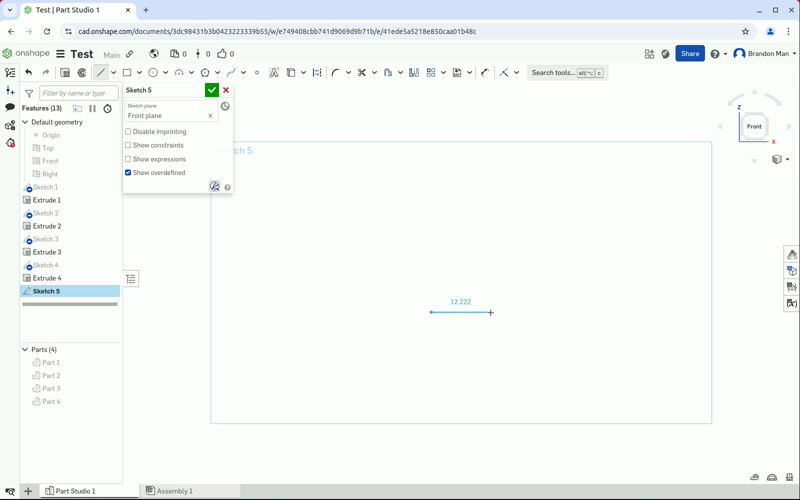
key_up(shift)
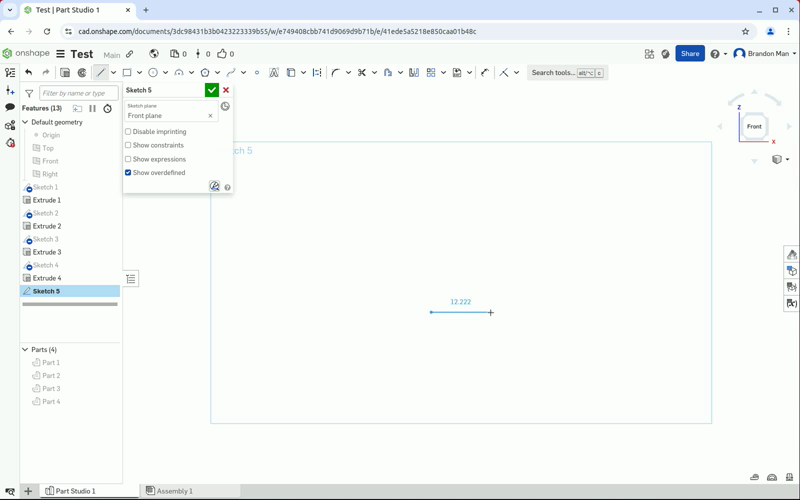
key_down(shift)
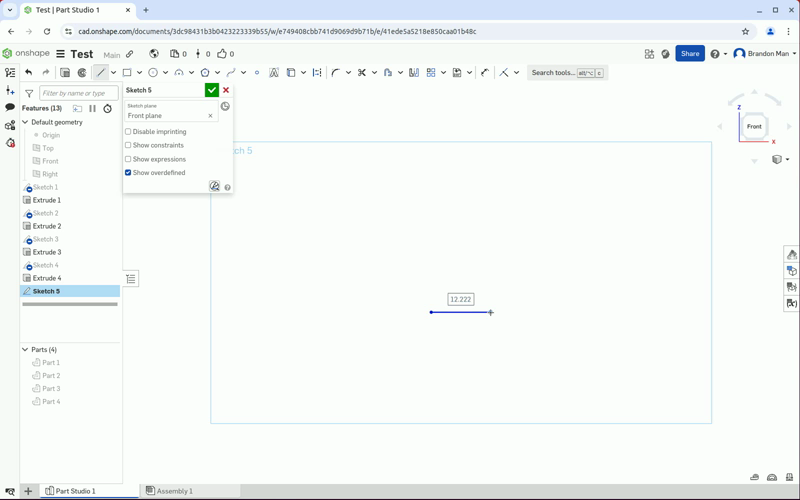
mouse_move(520, 312)
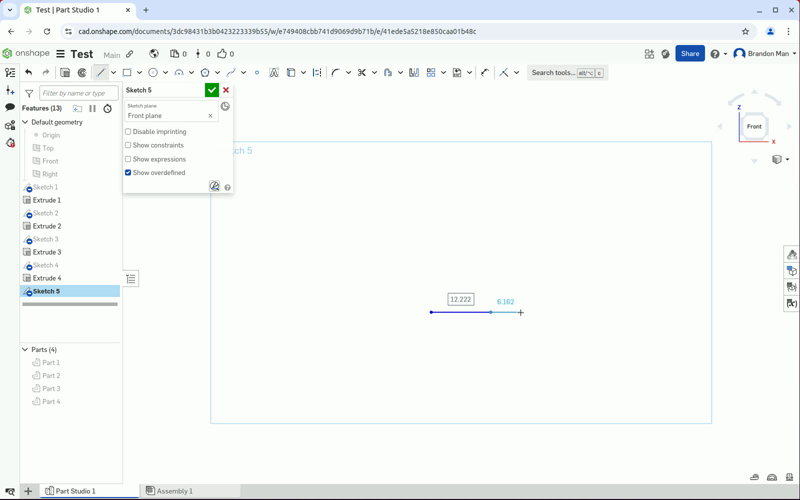
mouse_move(490, 252)
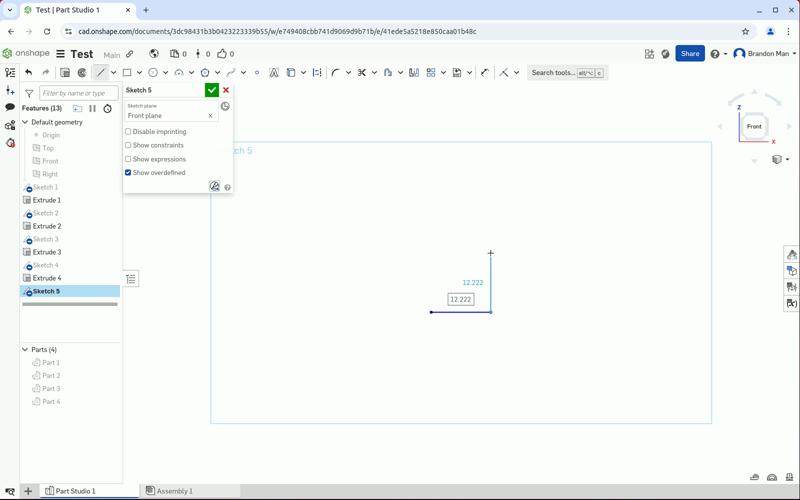
click(490, 252)
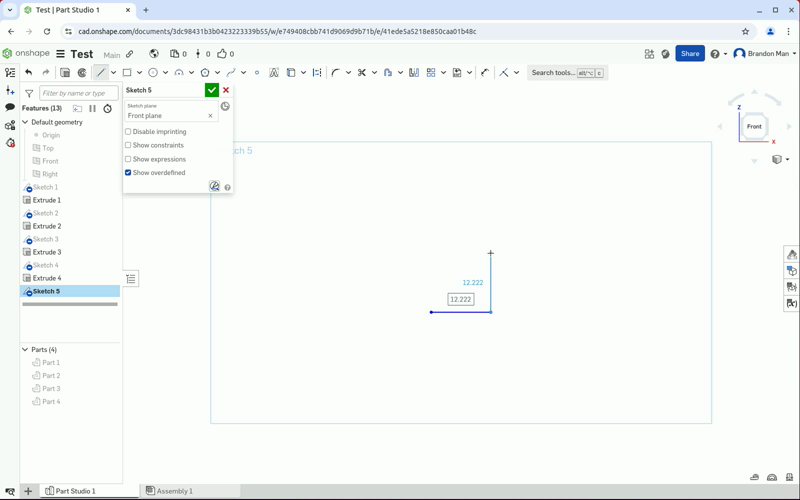
key_up(shift)
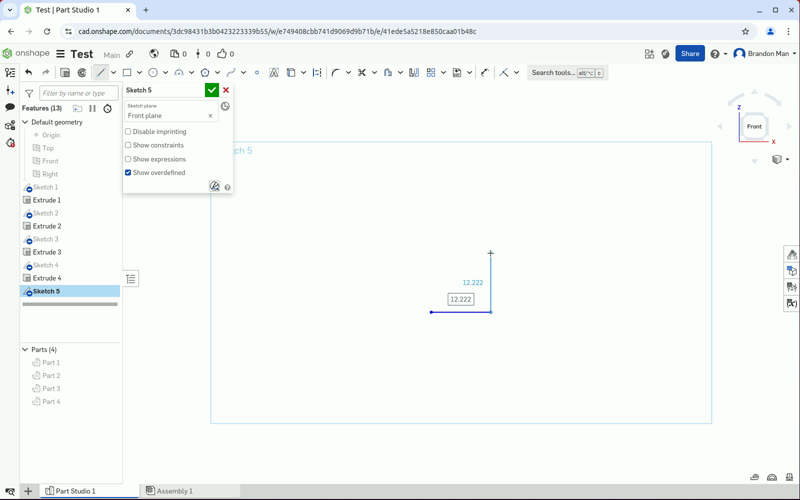
key_down(shift)
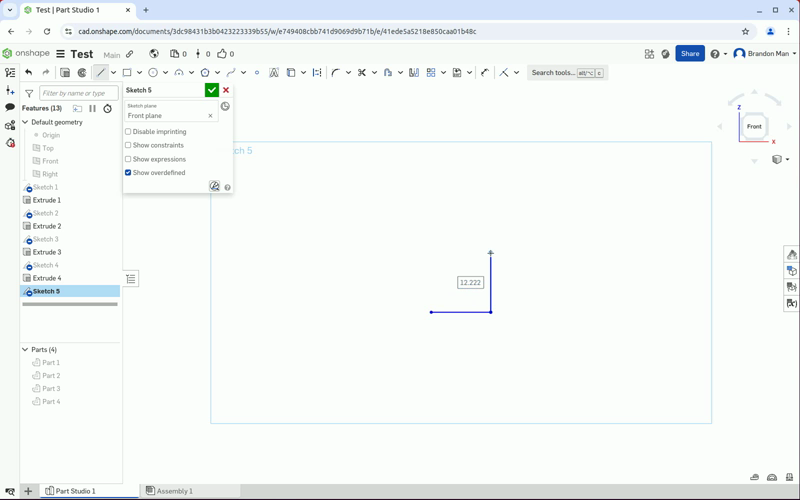
mouse_move(520, 252)
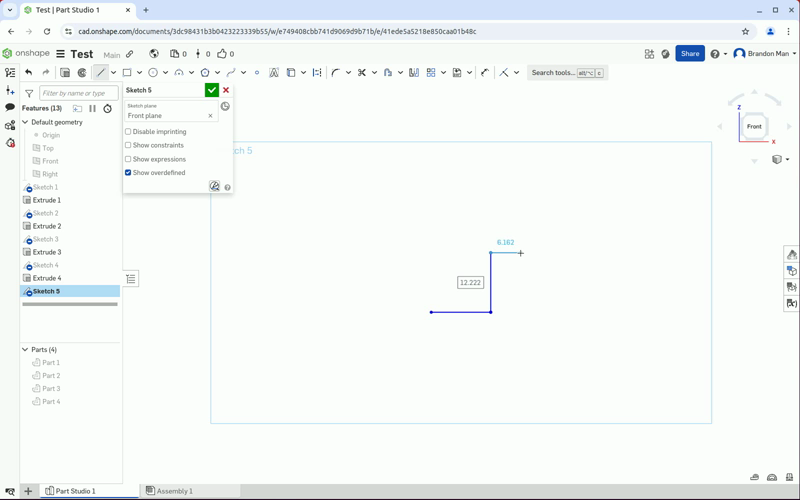
mouse_move(431, 252)
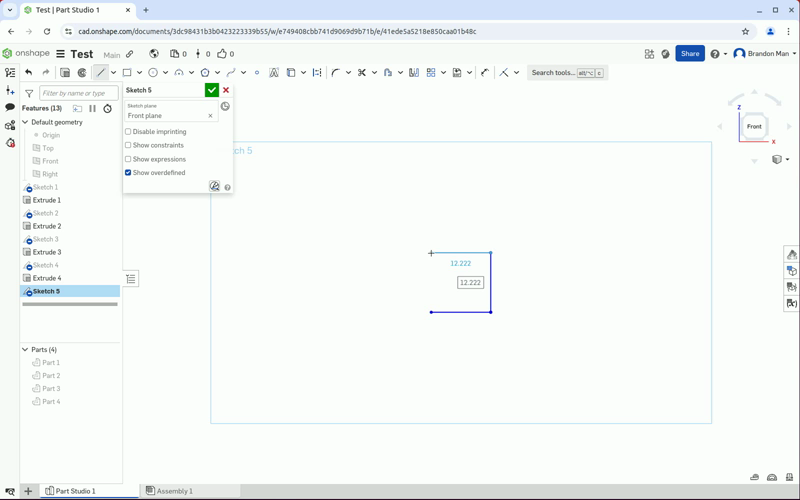
click(431, 252)
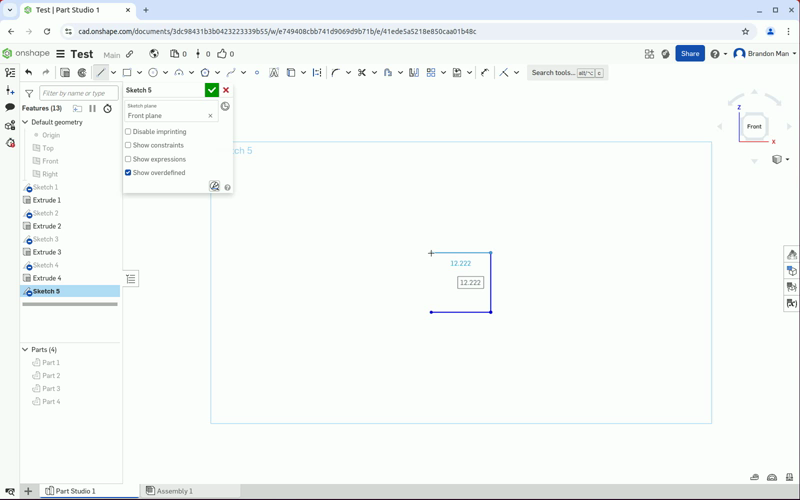
key_up(shift)
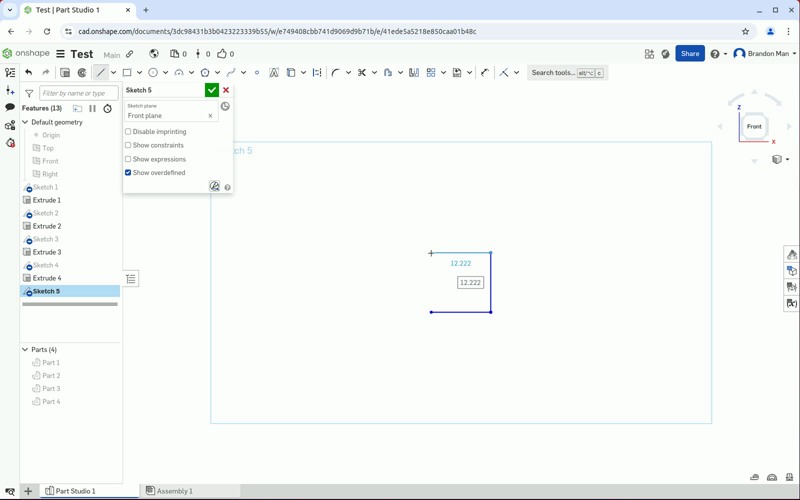
mouse_move(461, 252)
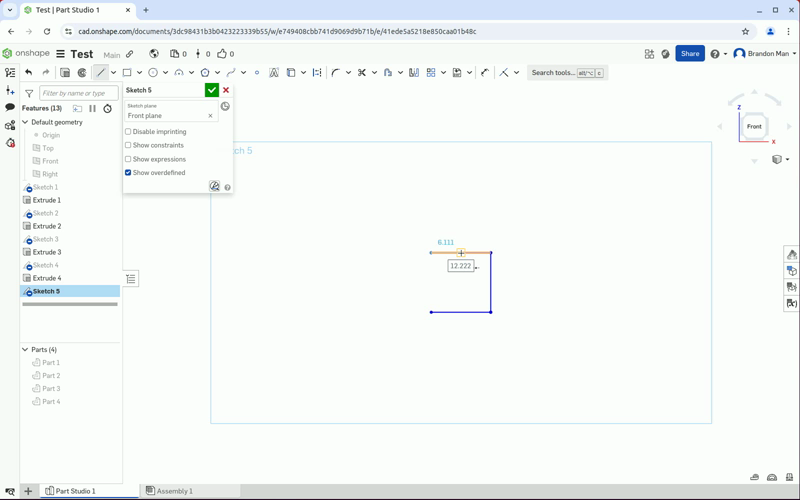
key_down(shift)
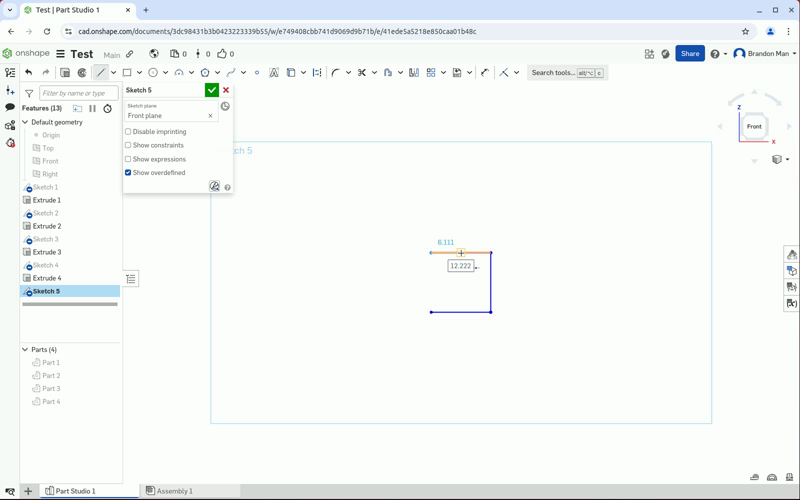
mouse_move(431, 312)
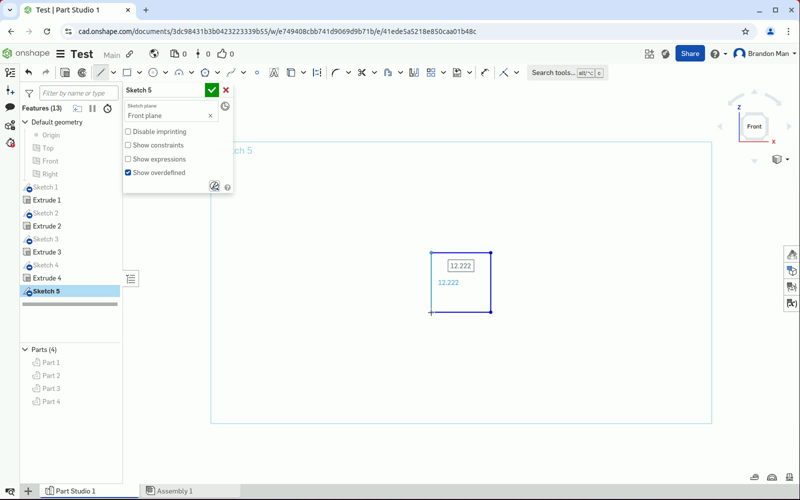
key_up(shift)
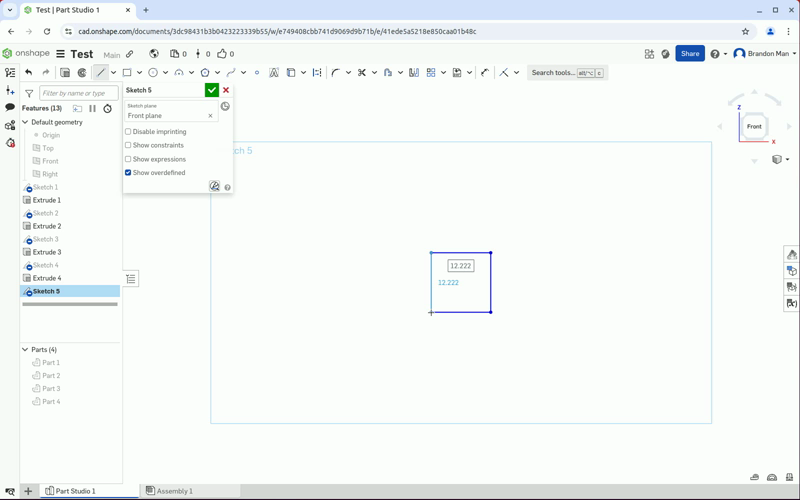
click(431, 312)
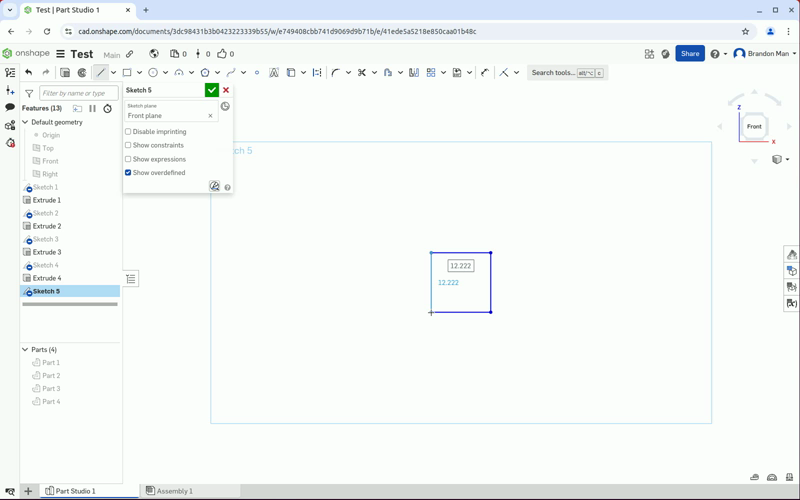
key(esc)
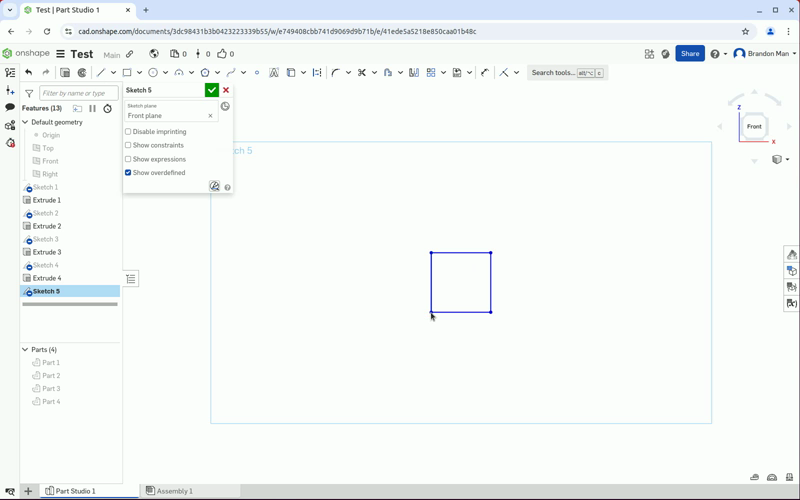
mouse_move(475, 305)
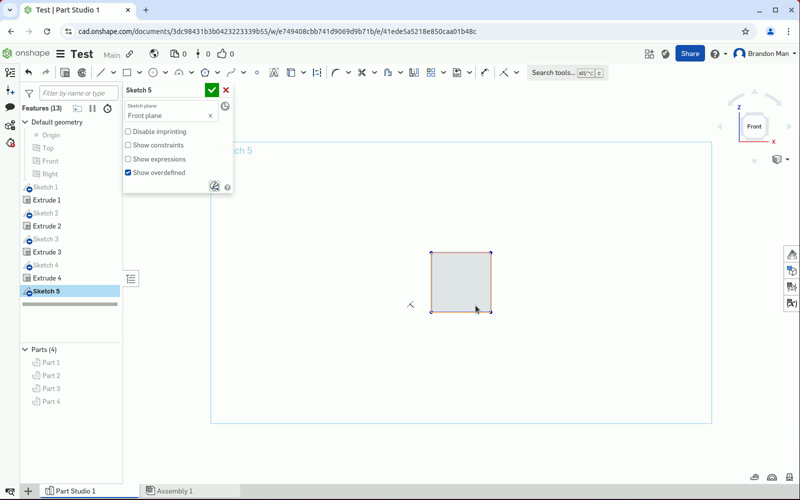
click(475, 305)
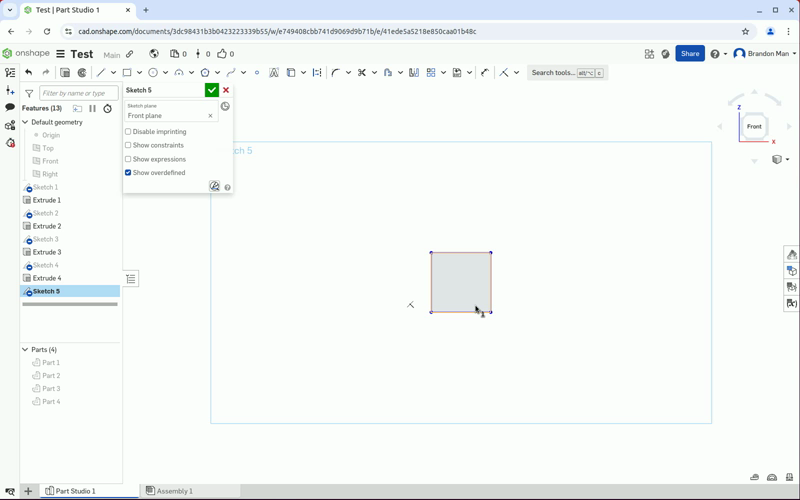
mouse_move(73, 352)
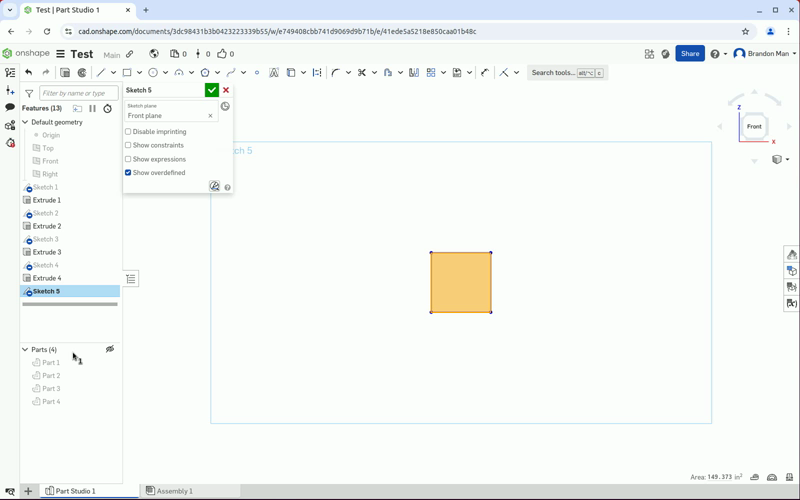
key(shift+y)
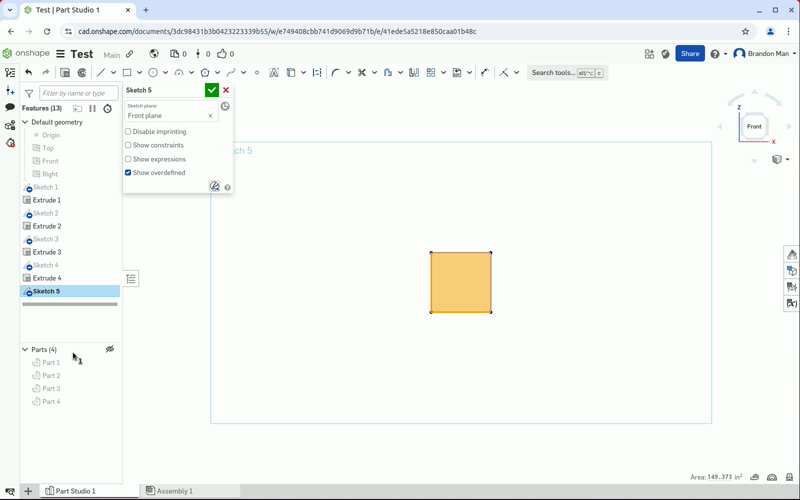
key(shift+e)
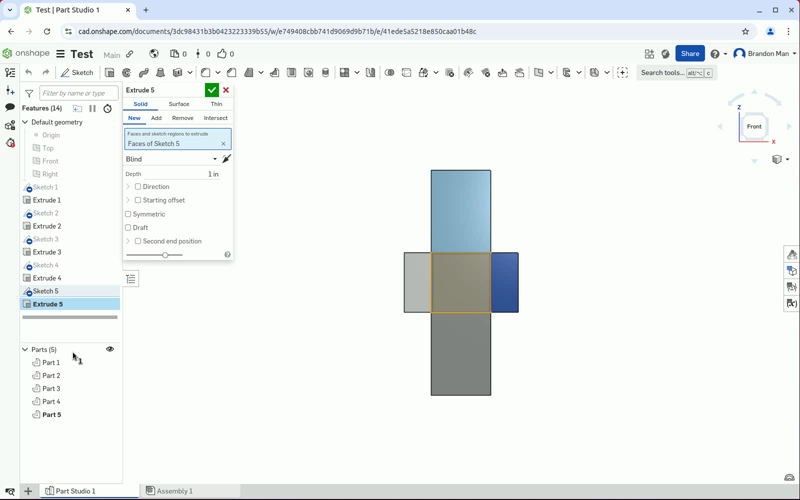
mouse_move(143, 106)
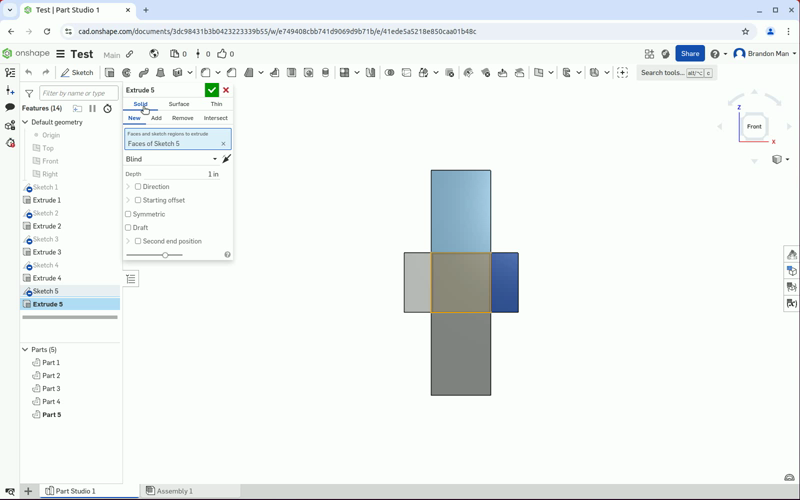
click(143, 106)
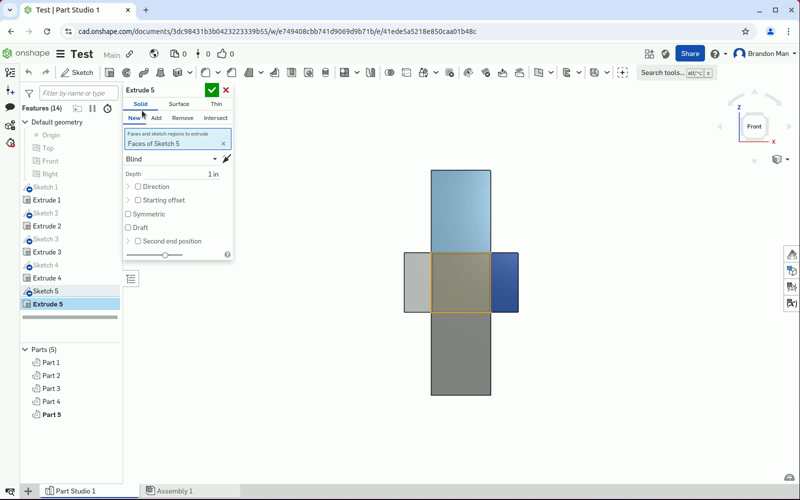
mouse_move(137, 120)
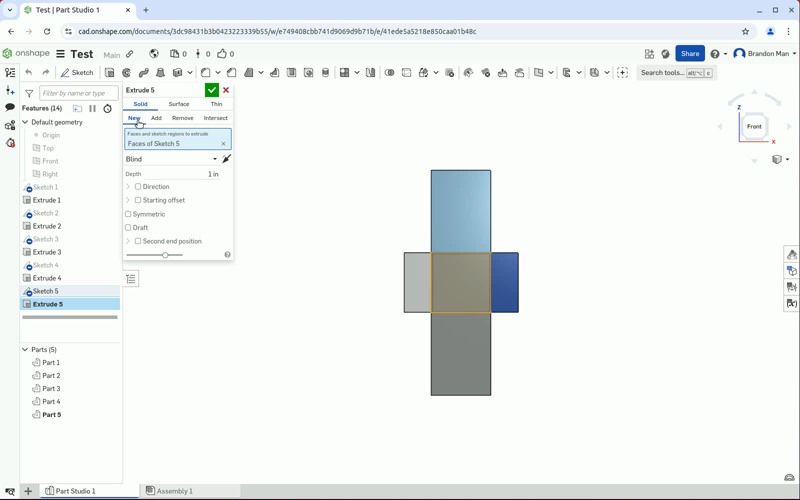
click(137, 120)
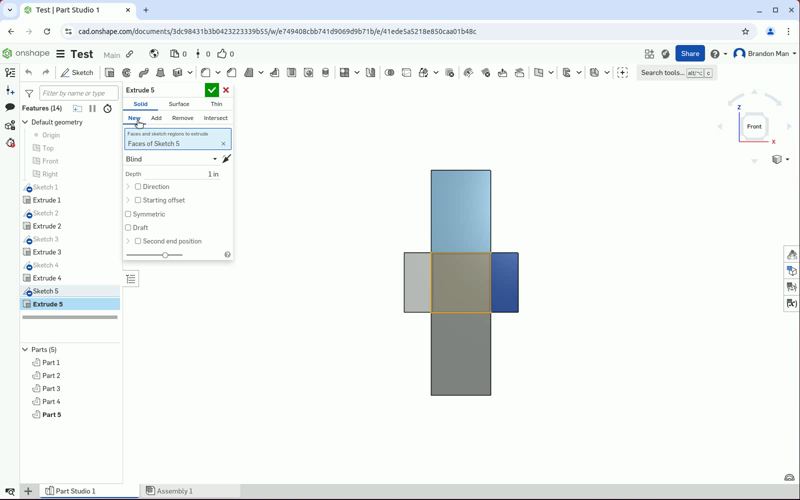
key(tab, 4)
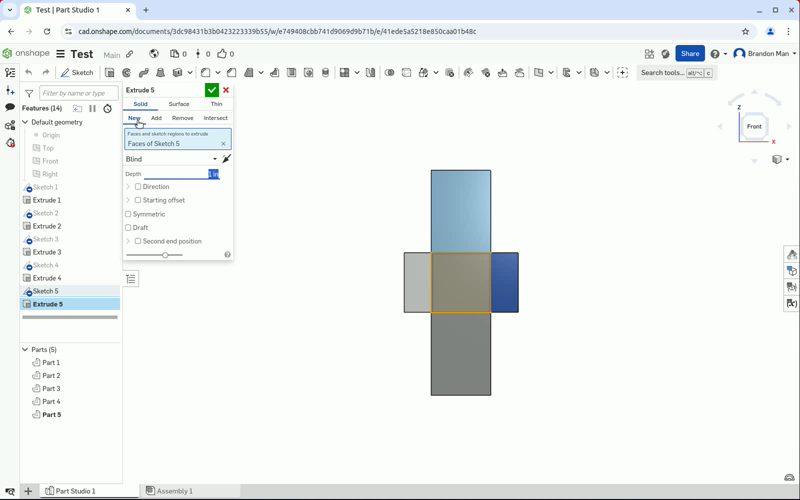
text(-1.204)
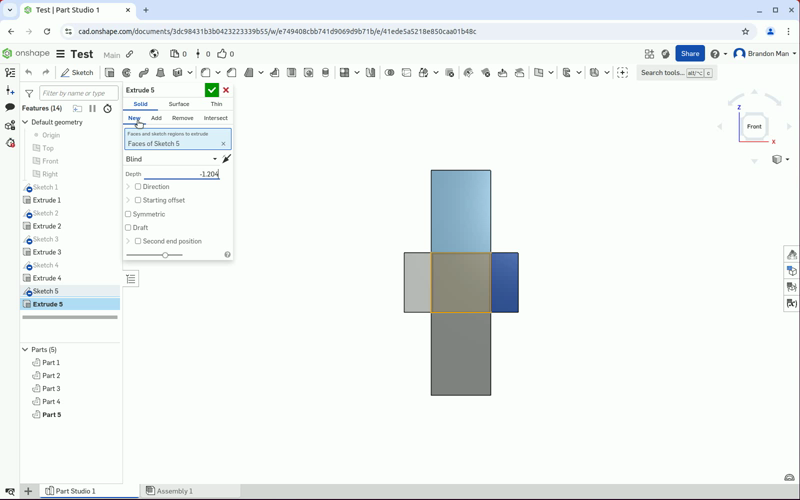
key(enter)
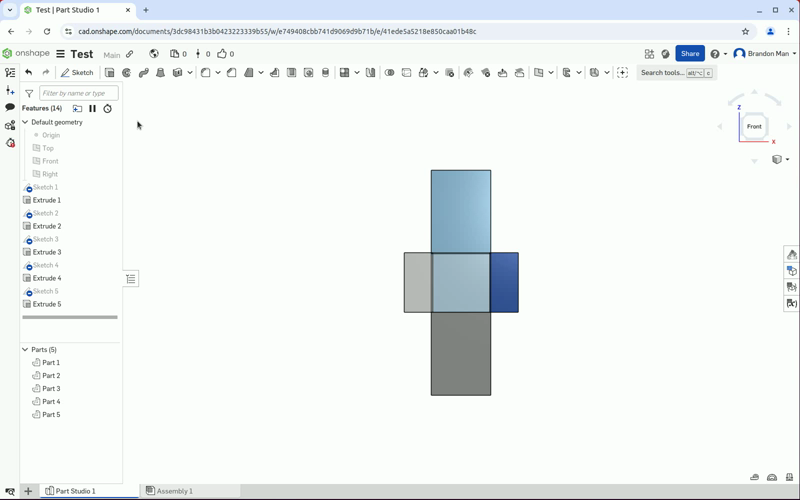
key(shift+h)
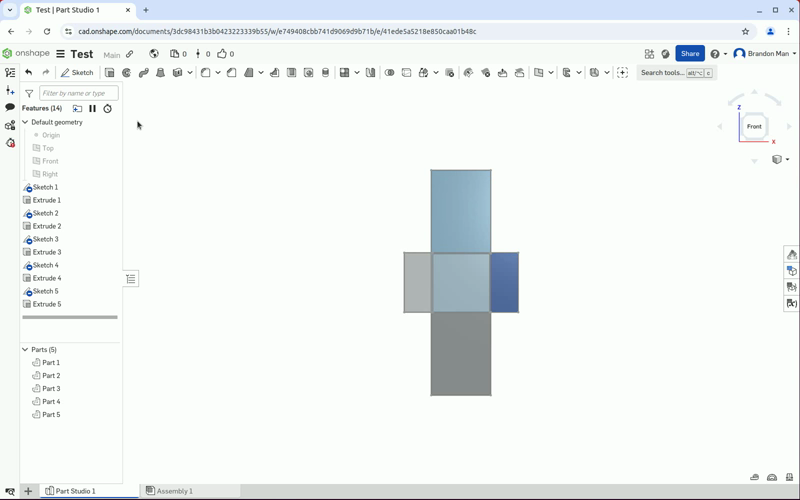
key(shift+h)
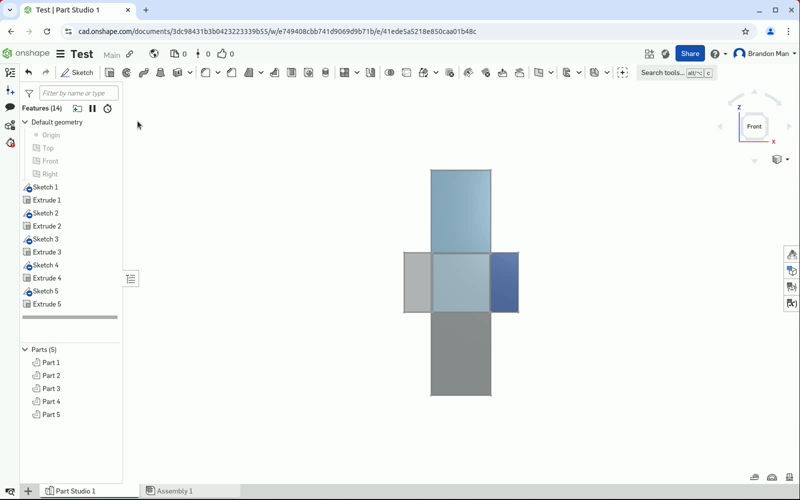
key(shift+7)
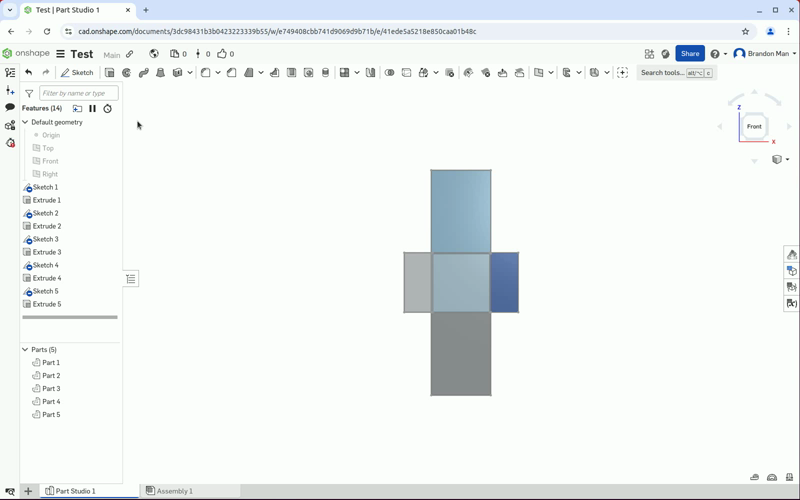
key(left, 2)
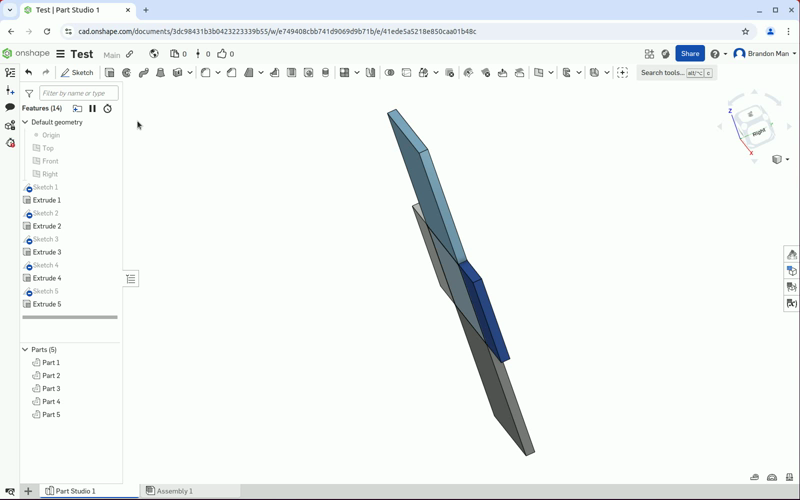
key(down, 2)
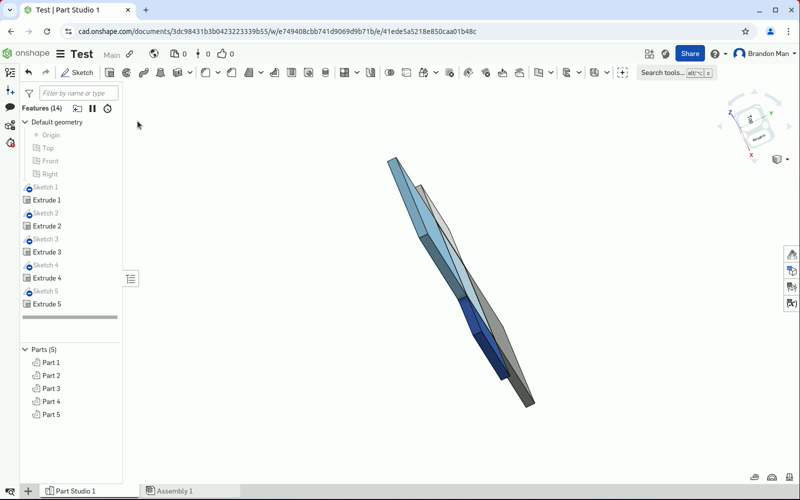
key(up, 2)
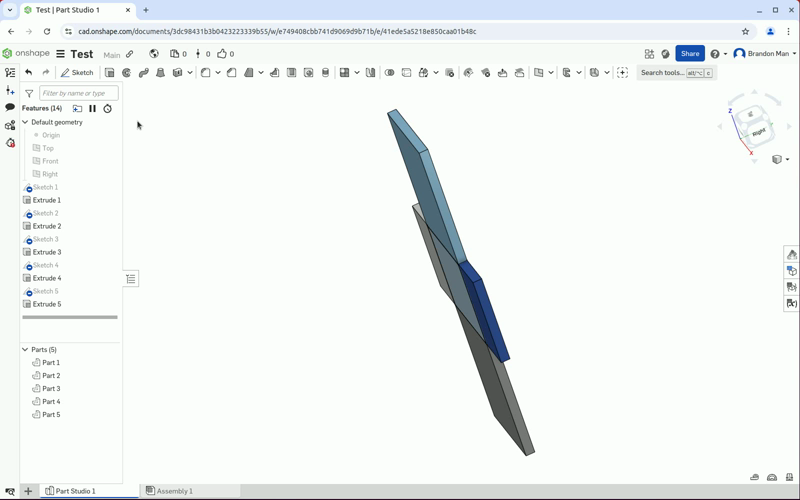
key(right, 2)
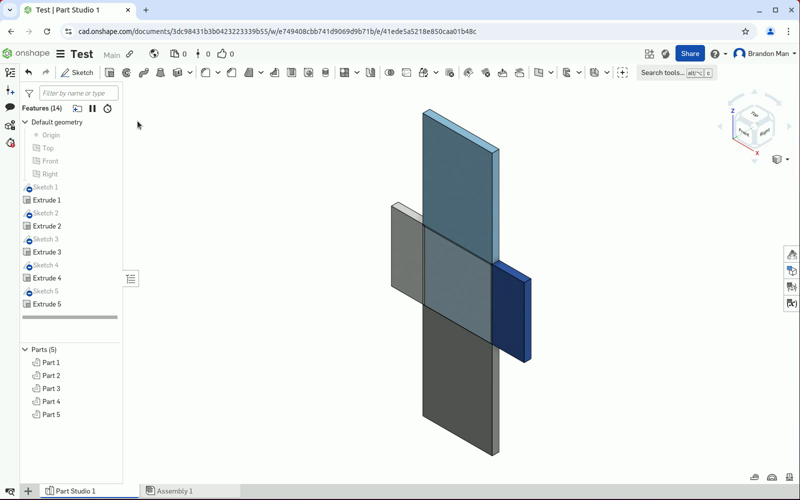
mouse_move(73, 189)
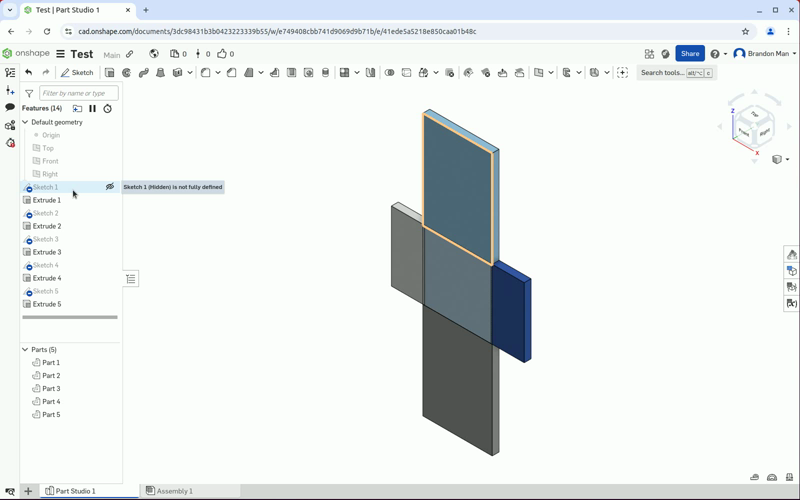
click(73, 189)